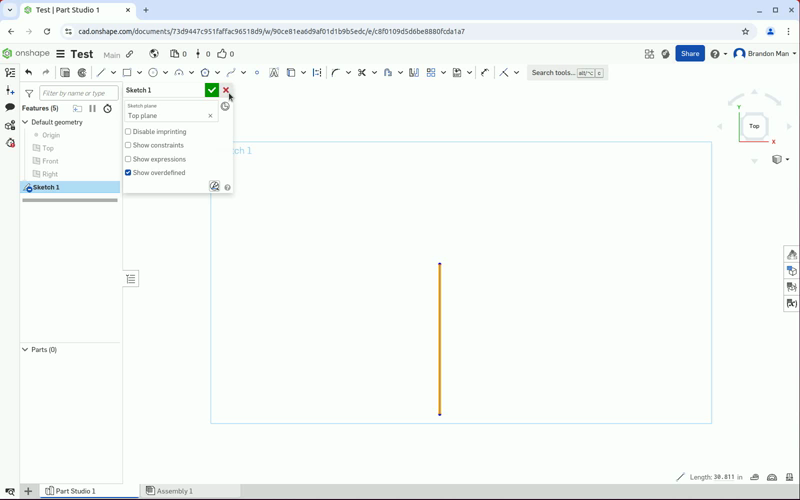
key(shift+h)
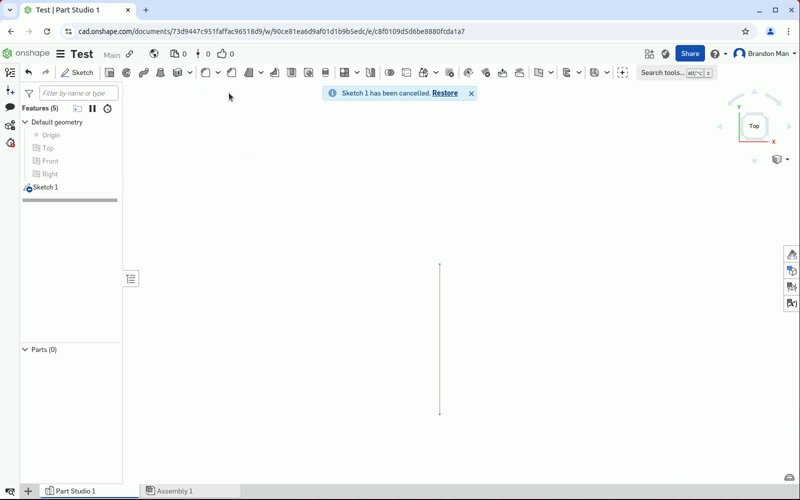
key(shift+s)
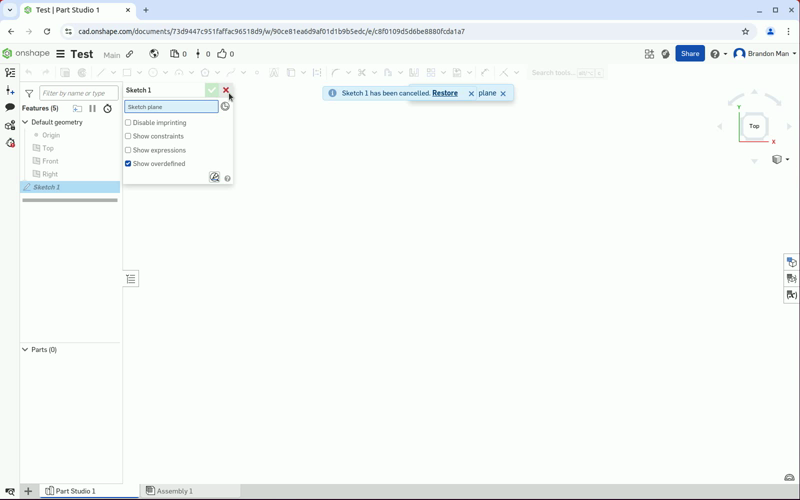
mouse_move(73, 150)
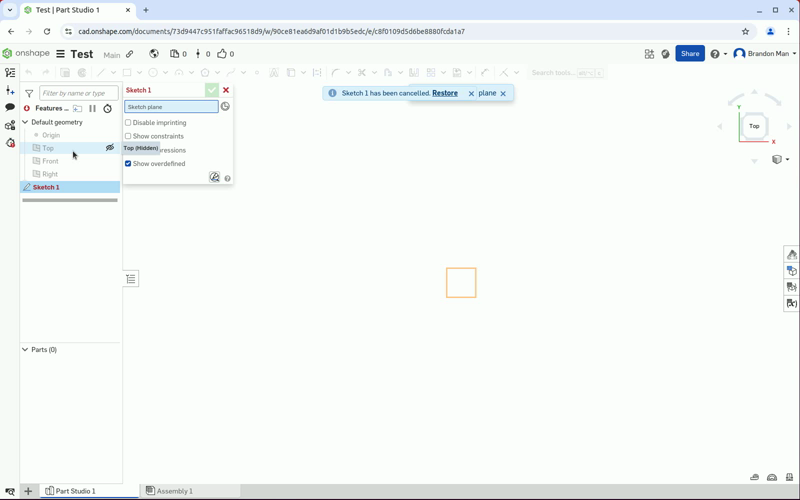
click(73, 150)
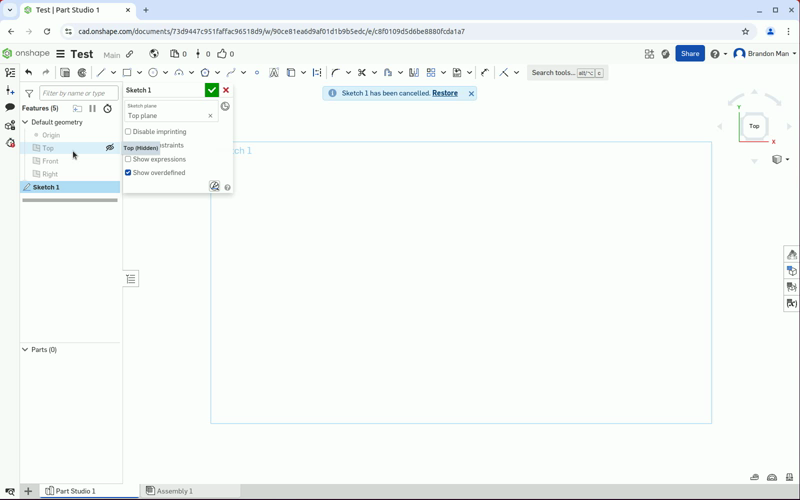
mouse_move(73, 352)
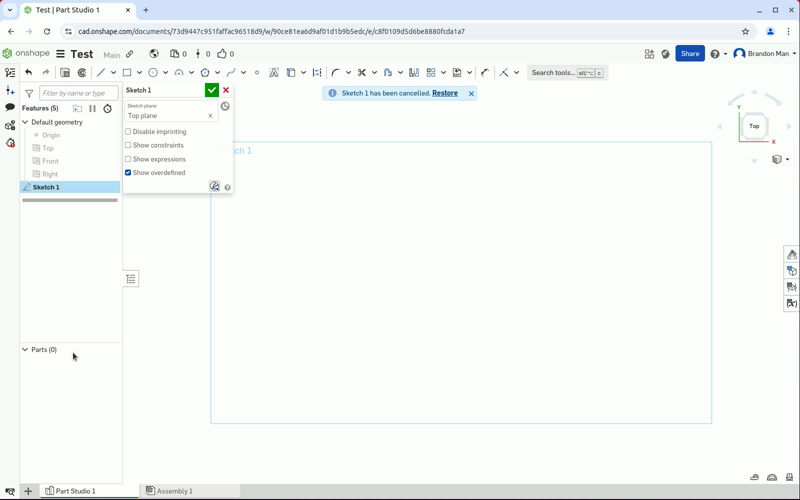
key(y)
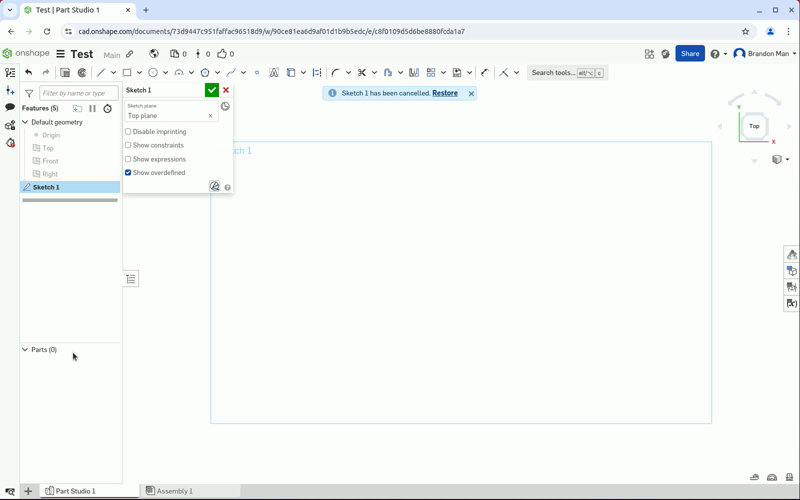
key(a)
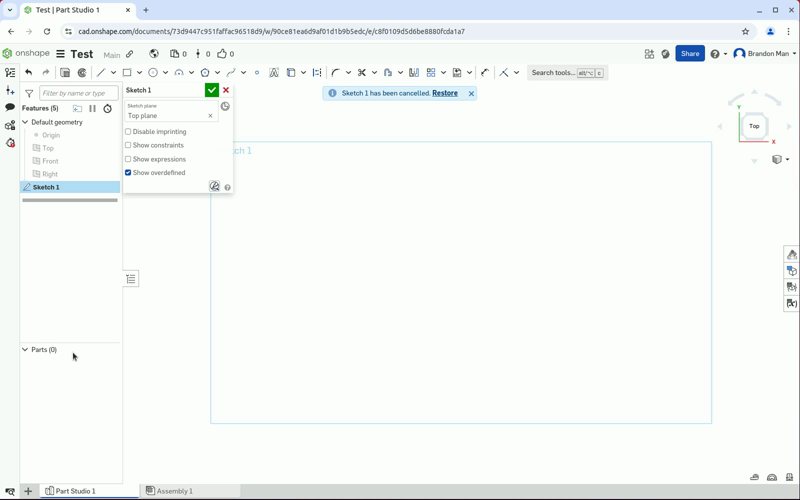
key_down(shift)
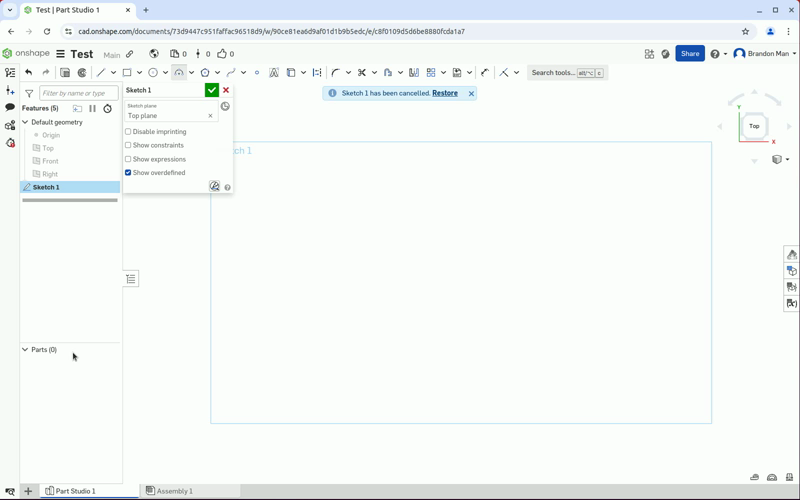
mouse_move(460, 282)
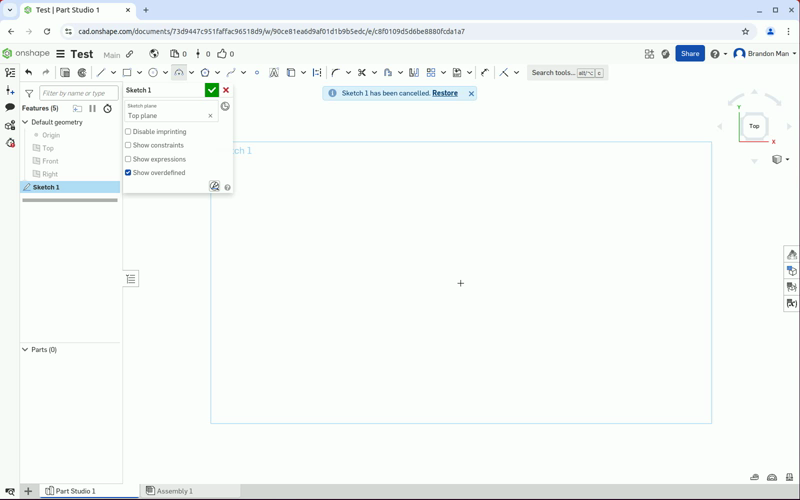
click(460, 282)
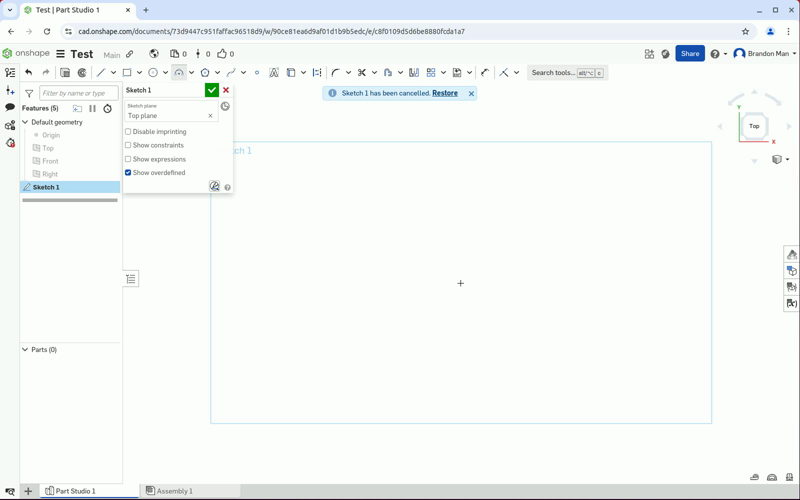
key_up(shift)
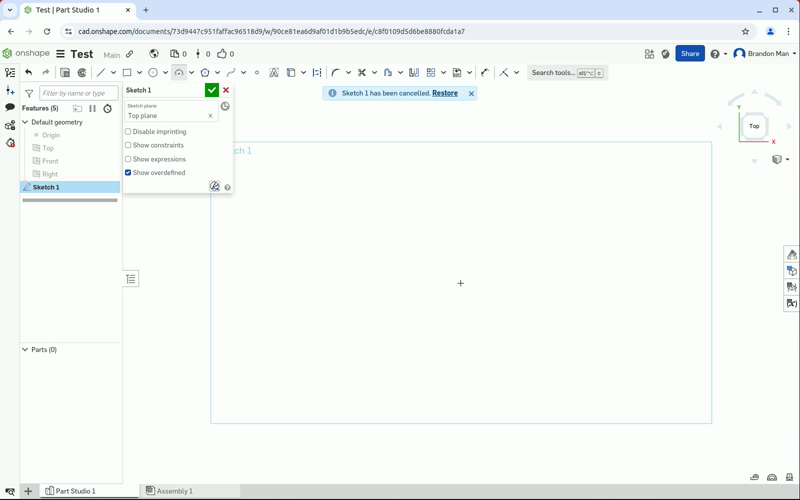
key_down(shift)
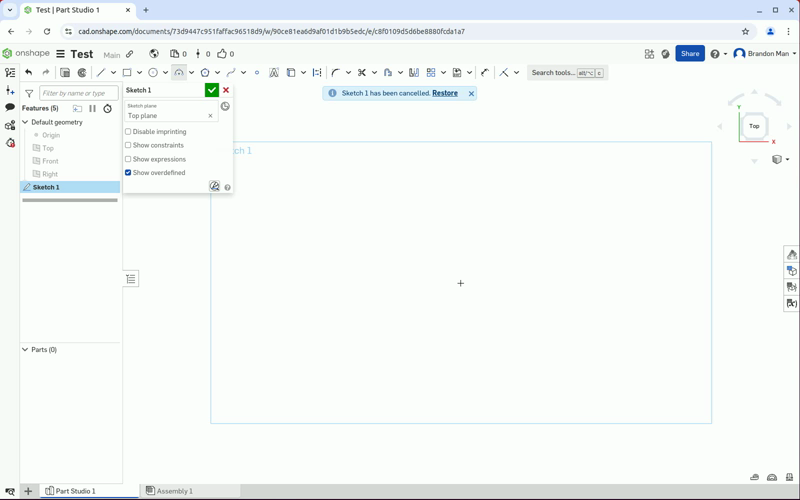
mouse_move(480, 282)
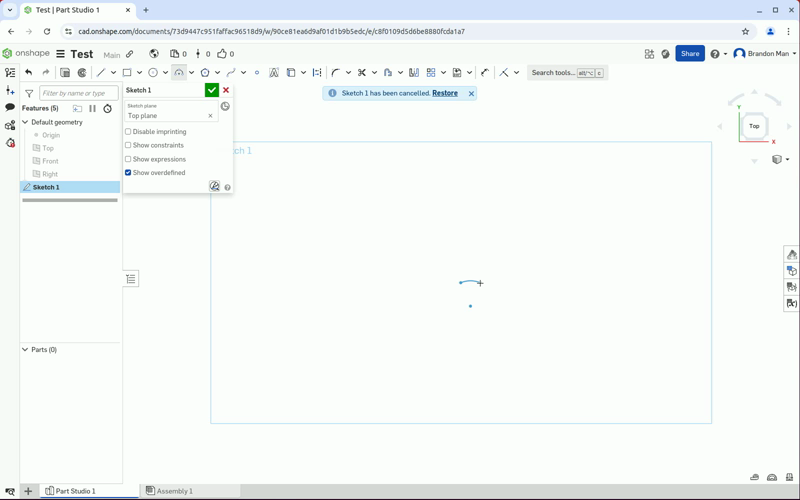
click(480, 282)
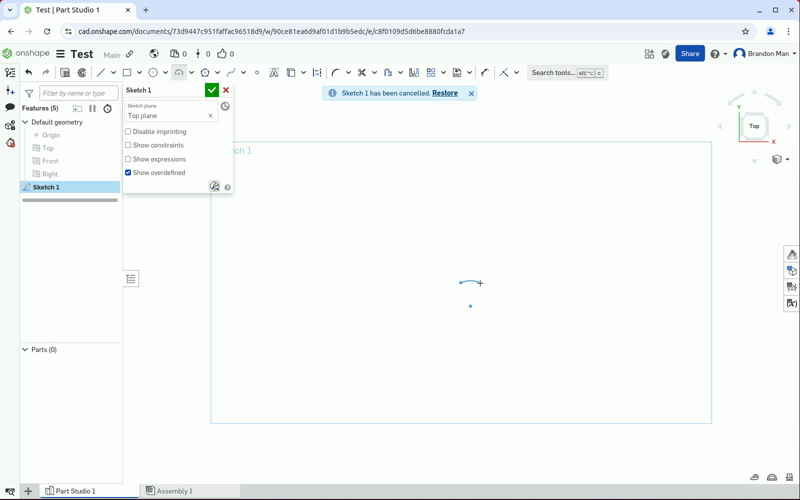
mouse_move(470, 292)
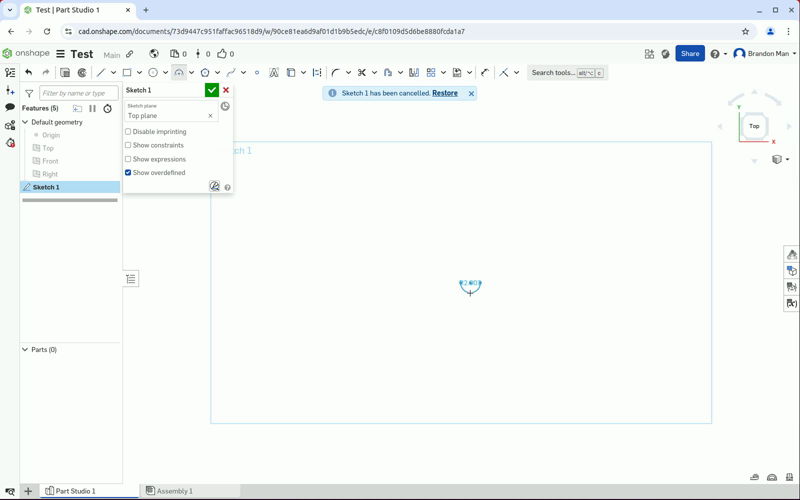
click(470, 292)
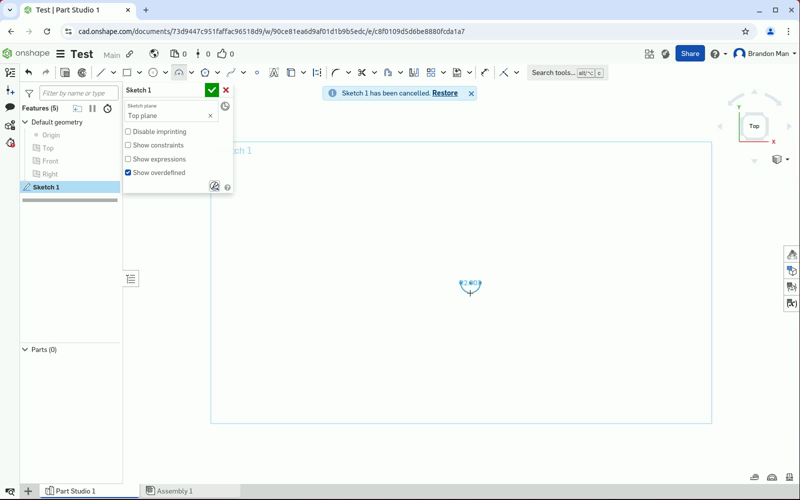
key_up(shift)
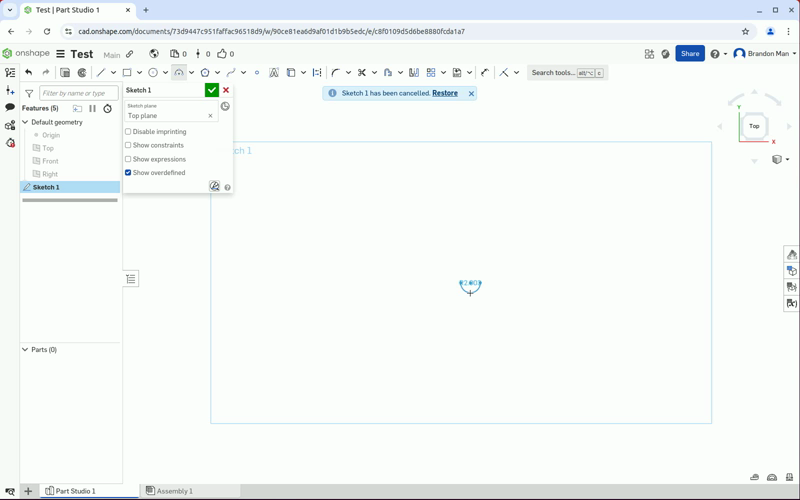
key(esc)
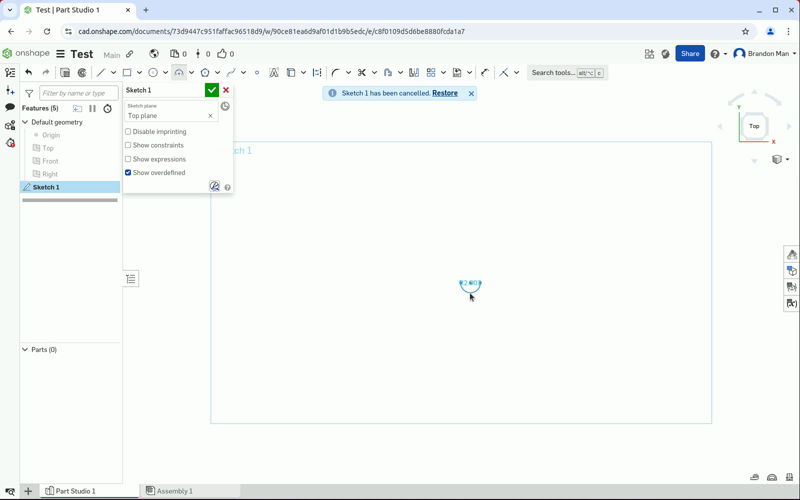
key(l)
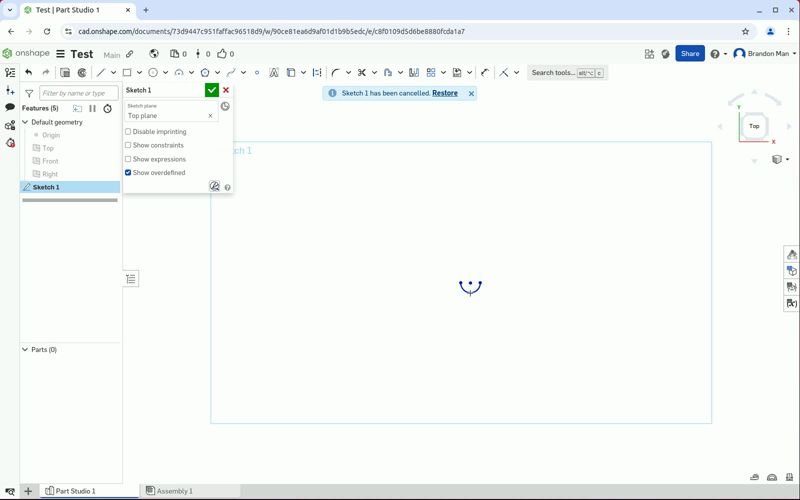
mouse_move(480, 282)
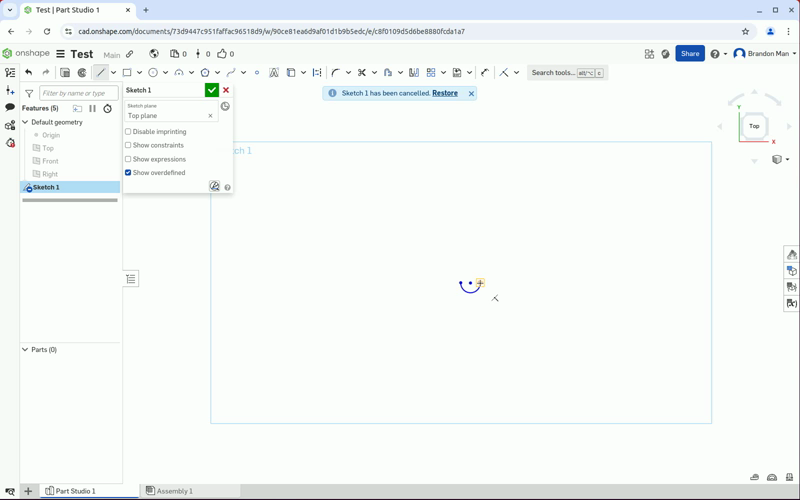
click(480, 282)
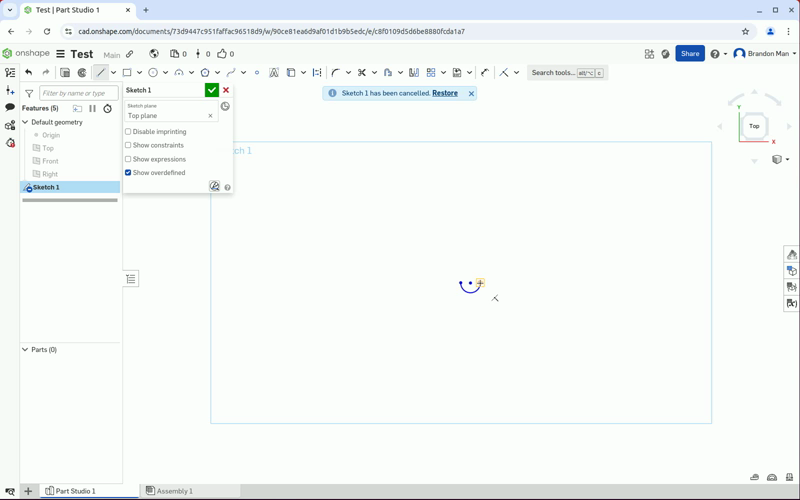
key_down(shift)
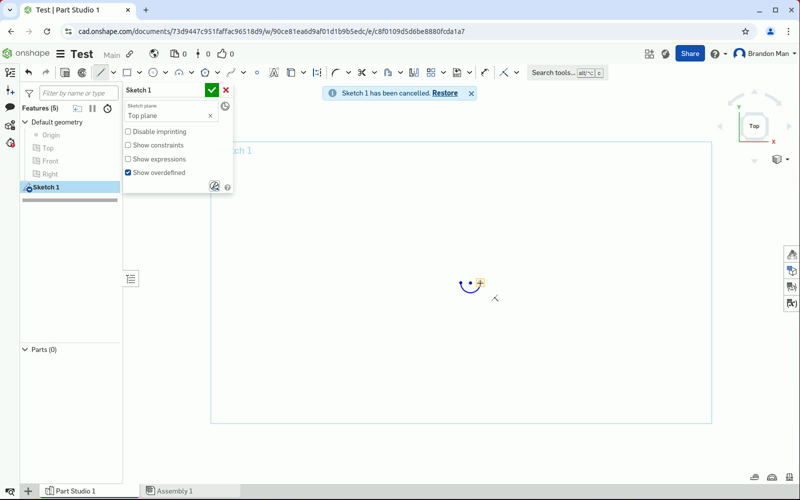
mouse_move(510, 282)
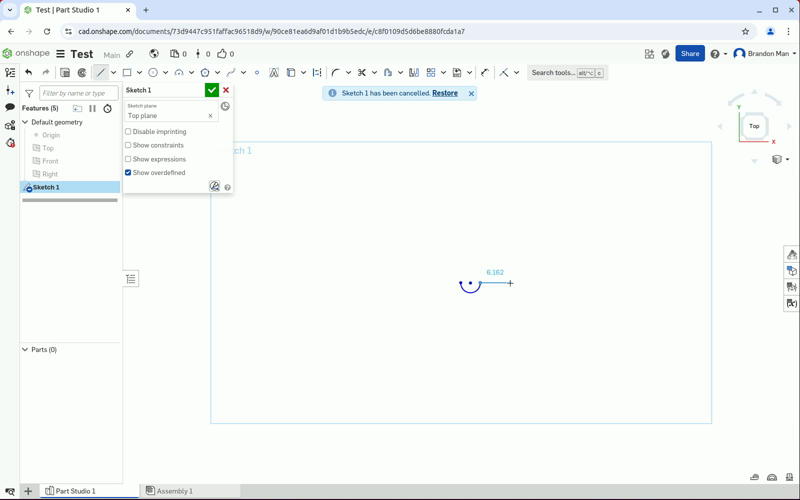
mouse_move(480, 263)
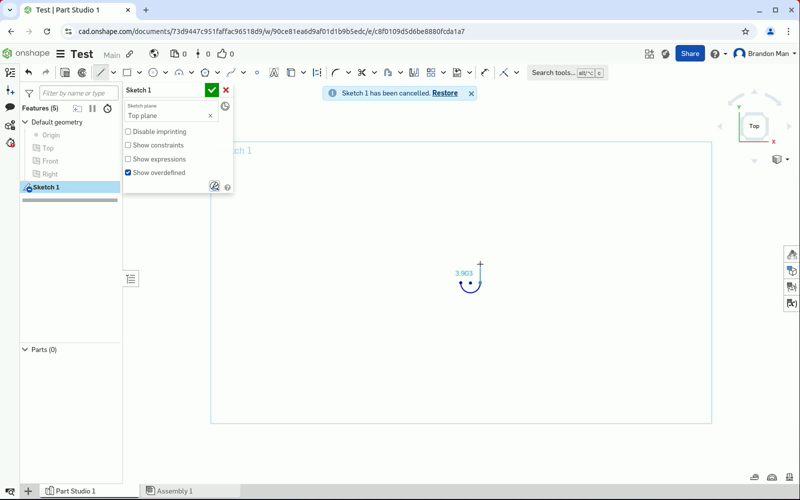
click(480, 263)
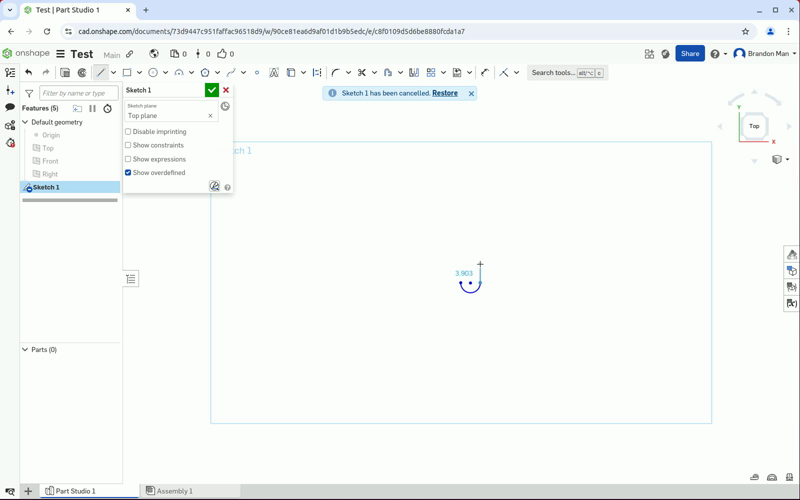
key_up(shift)
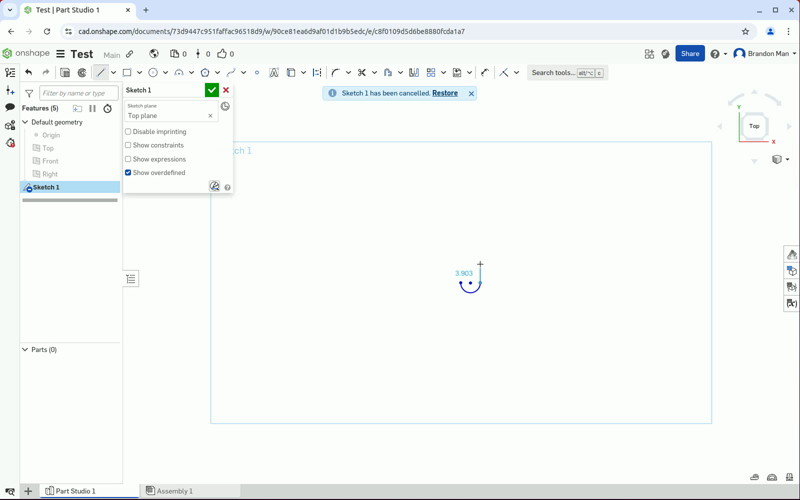
key_down(shift)
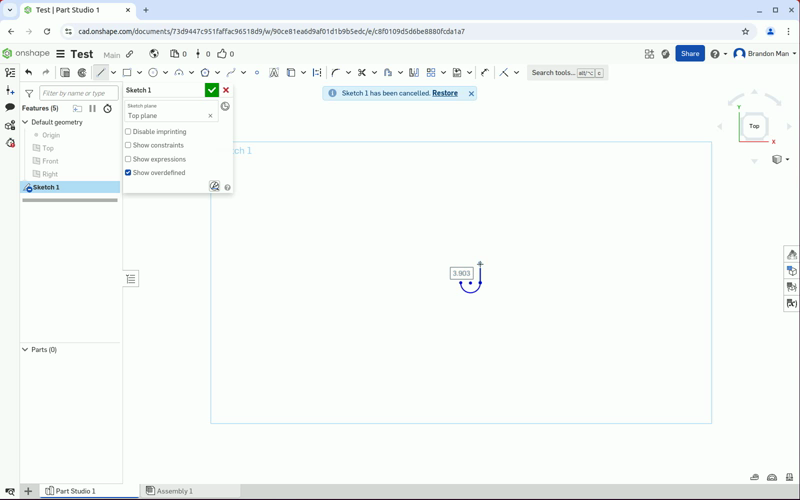
mouse_move(557, 263)
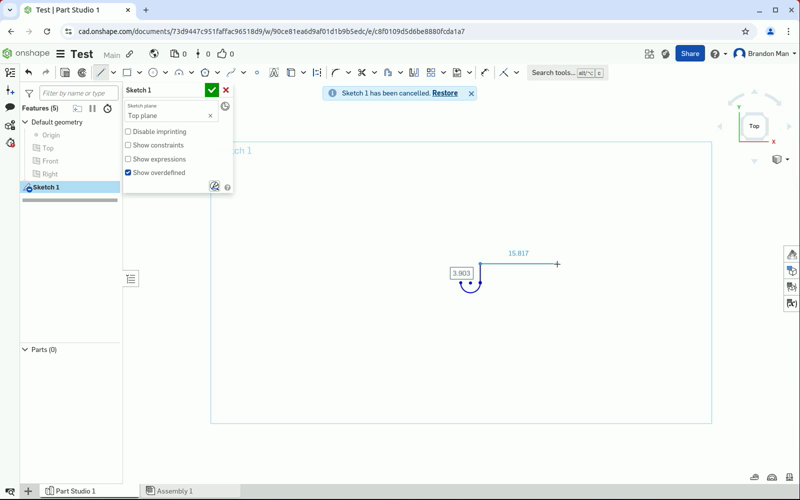
click(557, 263)
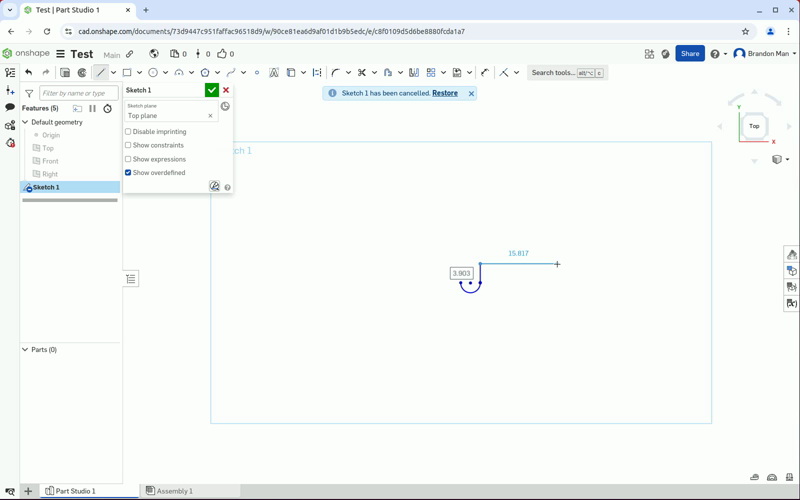
key_up(shift)
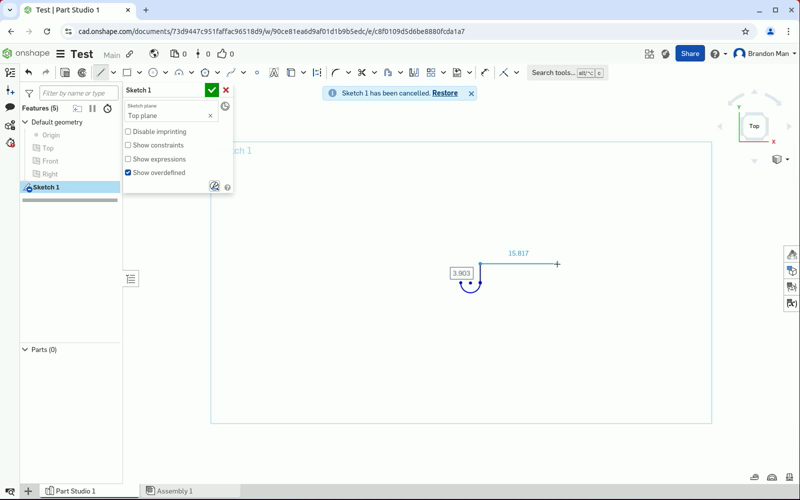
key(esc)
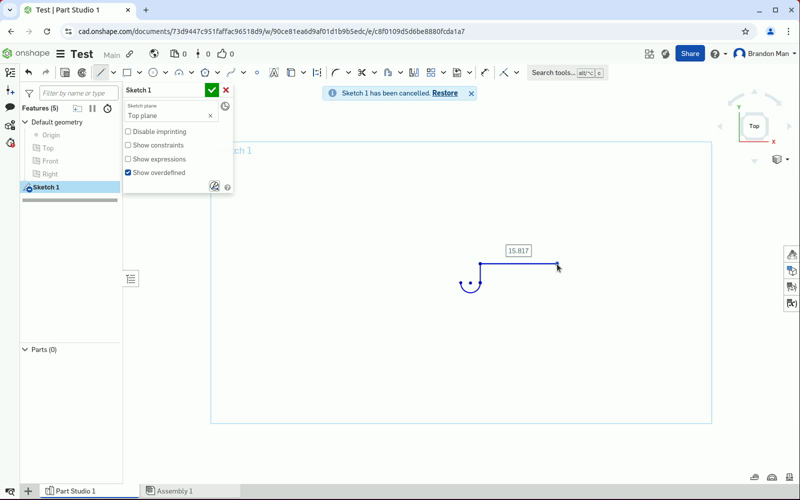
key(a)
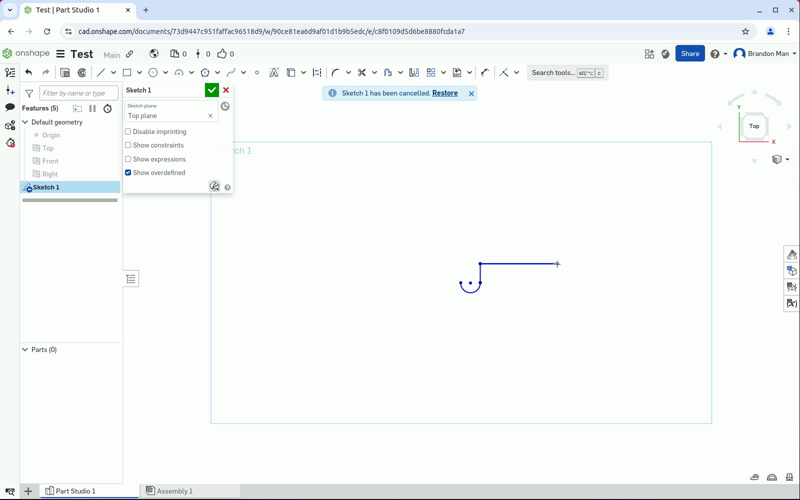
mouse_move(557, 263)
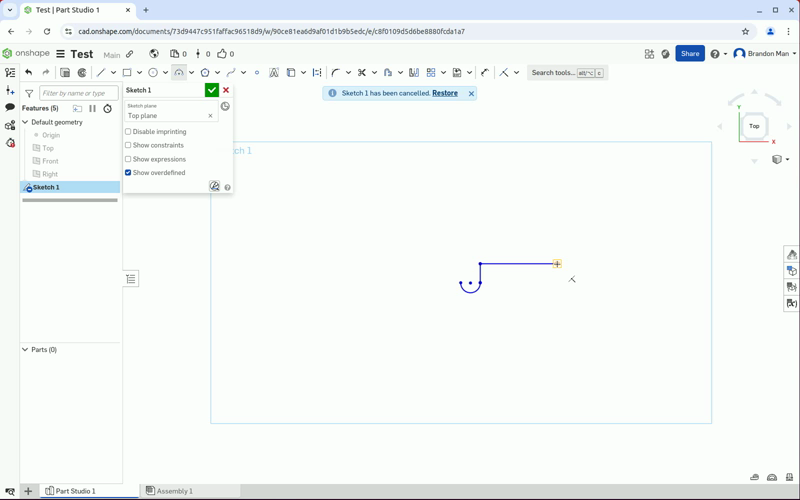
click(557, 263)
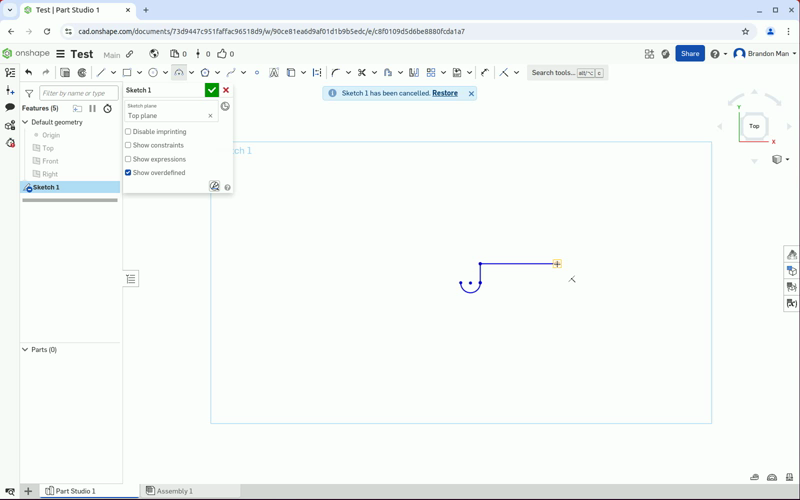
key_down(shift)
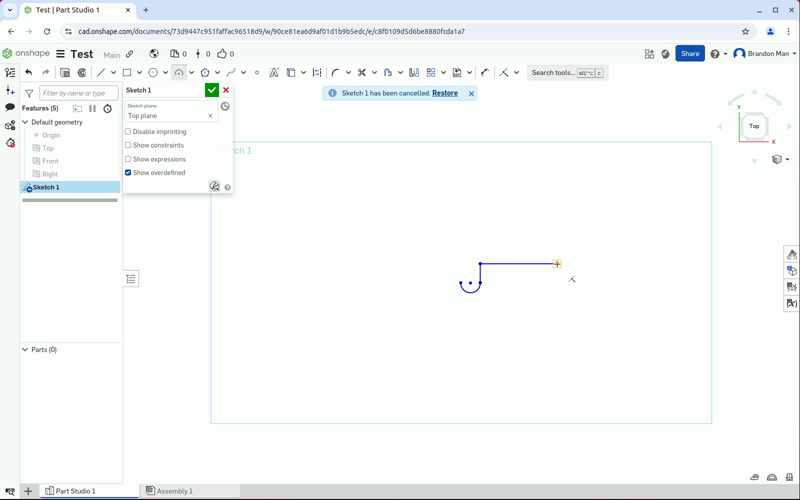
mouse_move(567, 253)
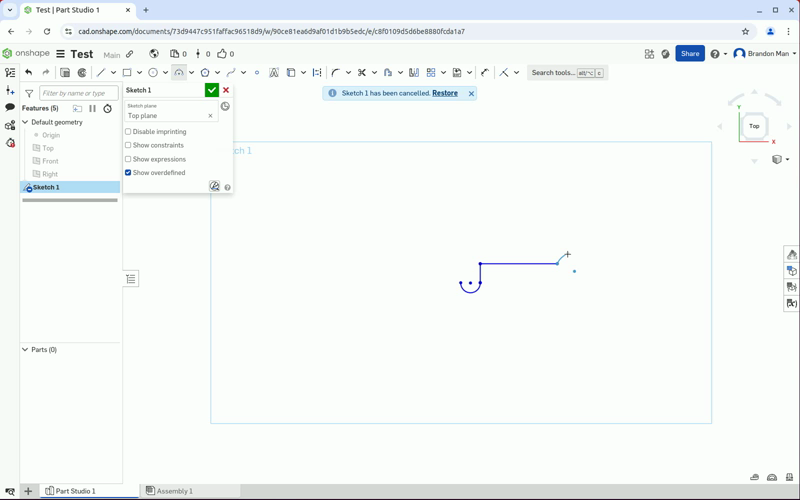
click(567, 253)
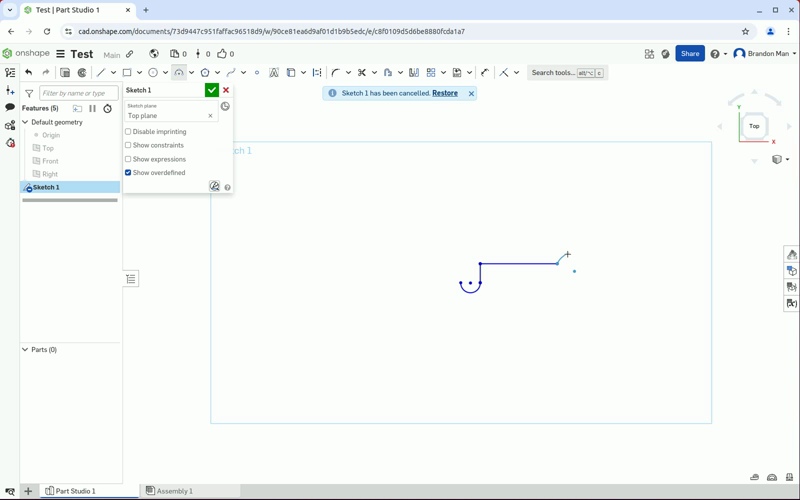
mouse_move(564, 260)
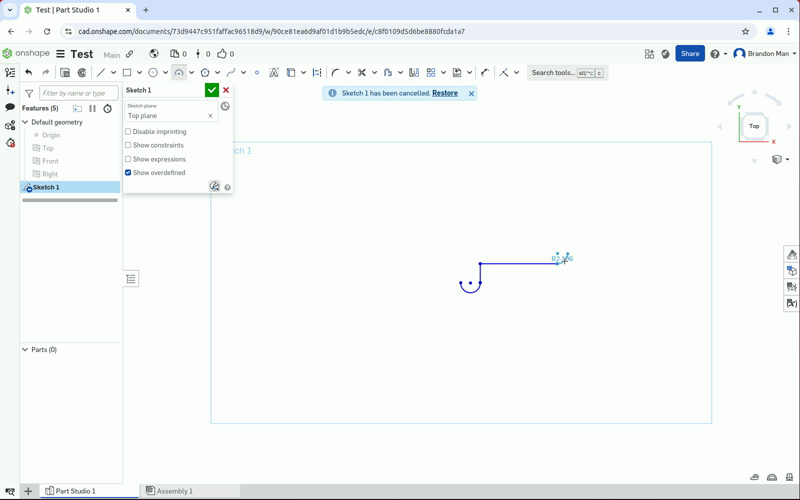
click(564, 260)
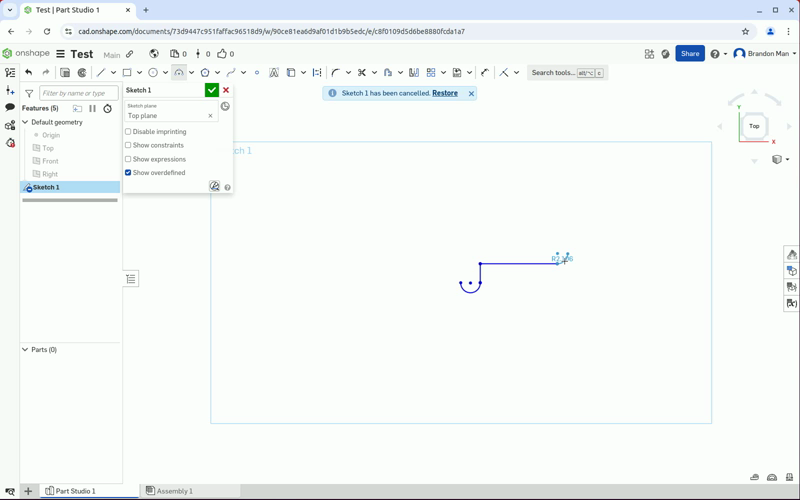
key_up(shift)
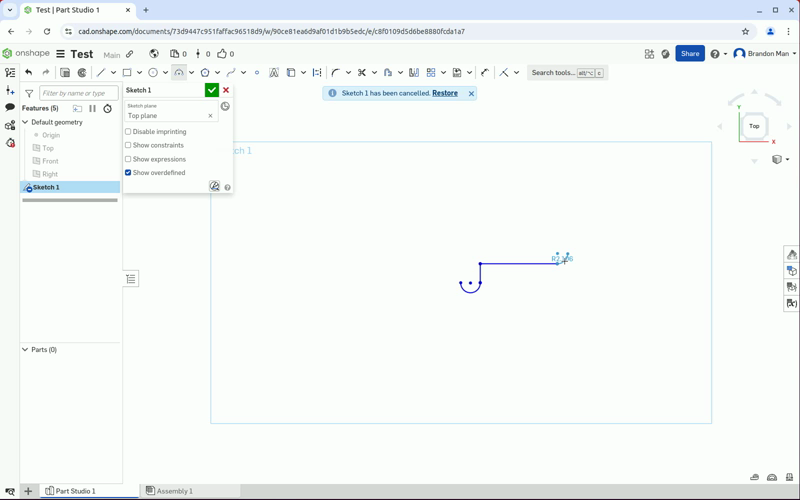
key(esc)
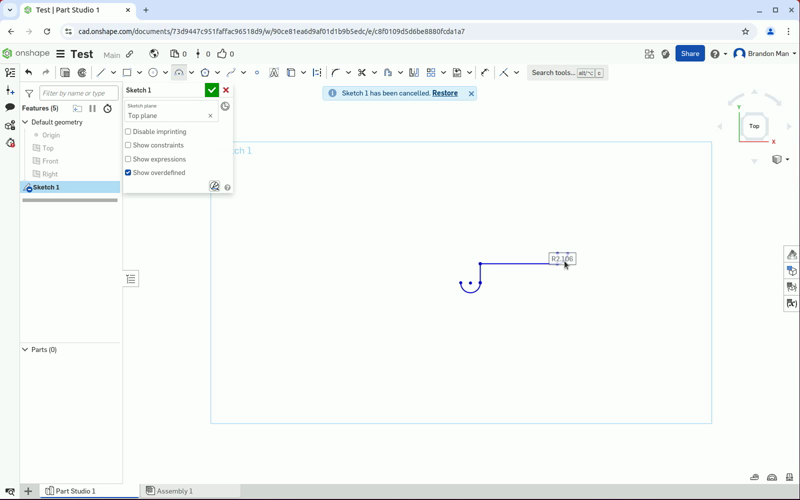
key(l)
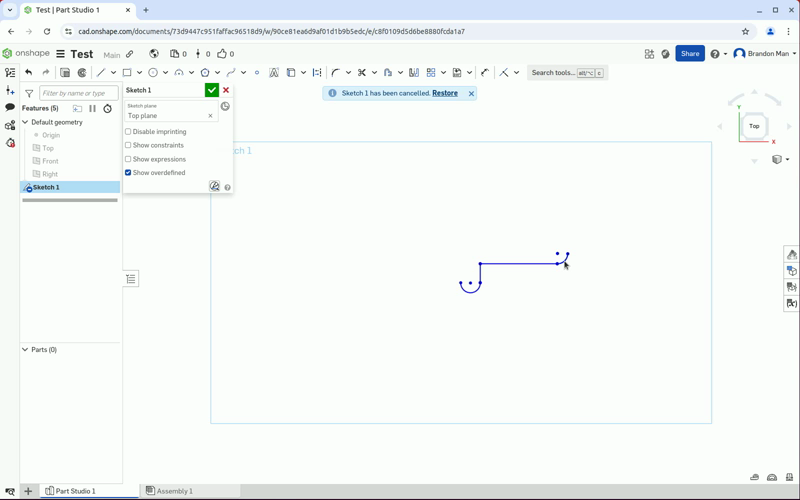
mouse_move(567, 253)
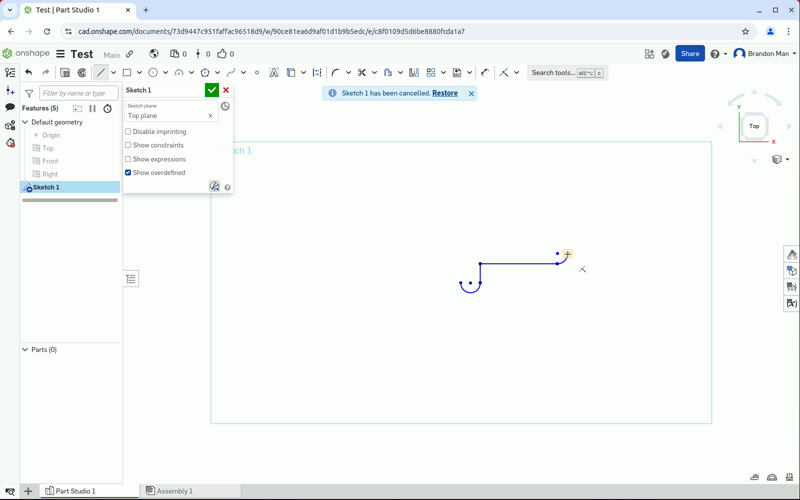
click(567, 253)
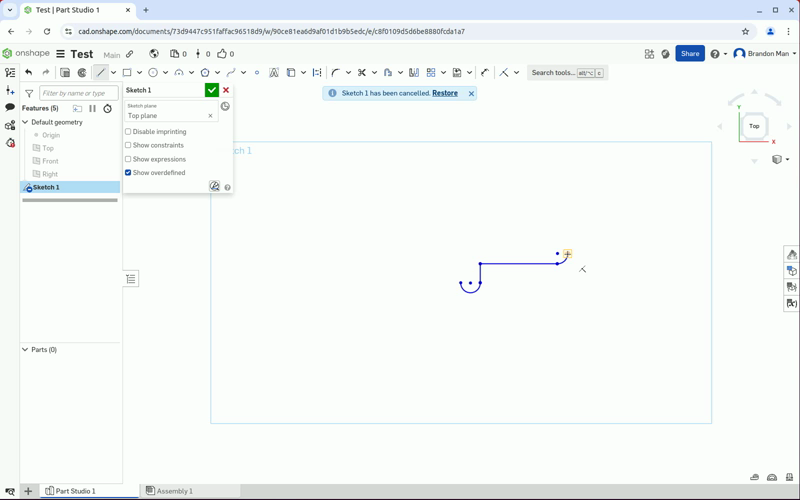
key_down(shift)
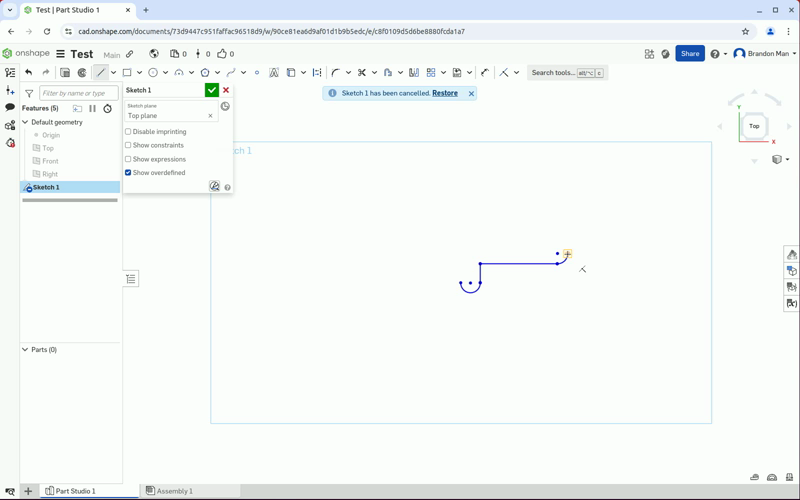
mouse_move(589, 253)
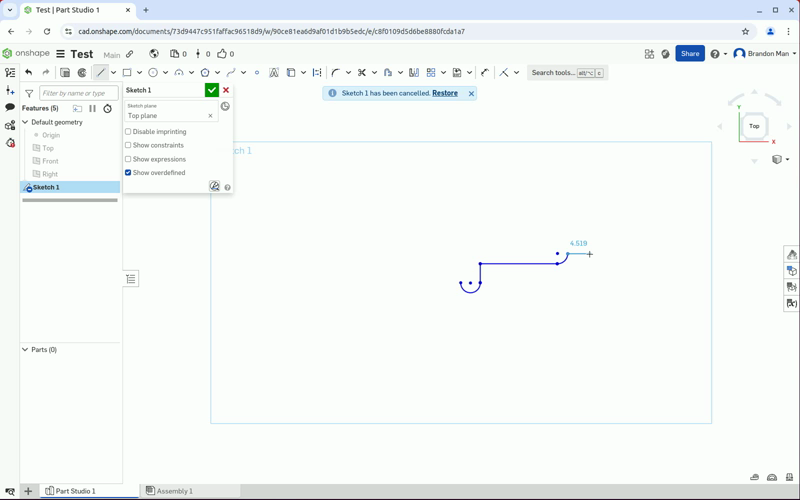
mouse_move(567, 215)
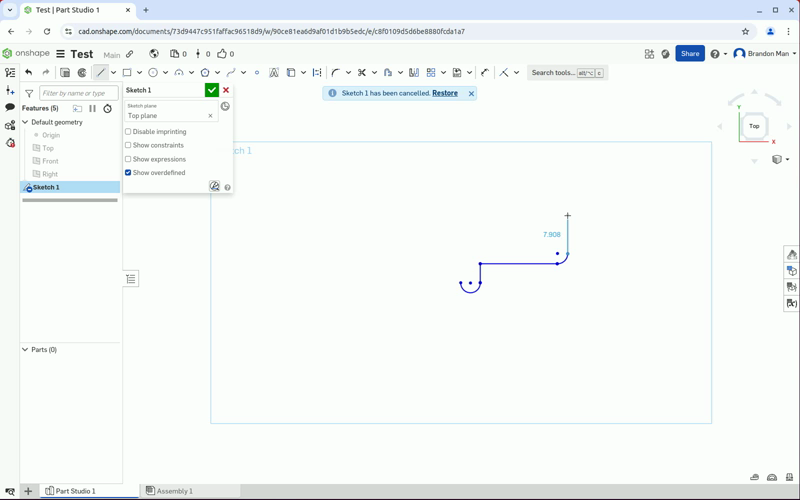
click(567, 215)
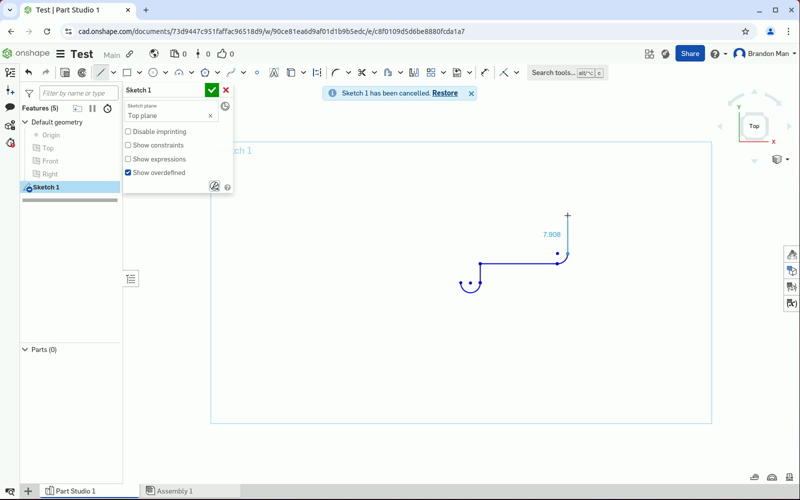
key_up(shift)
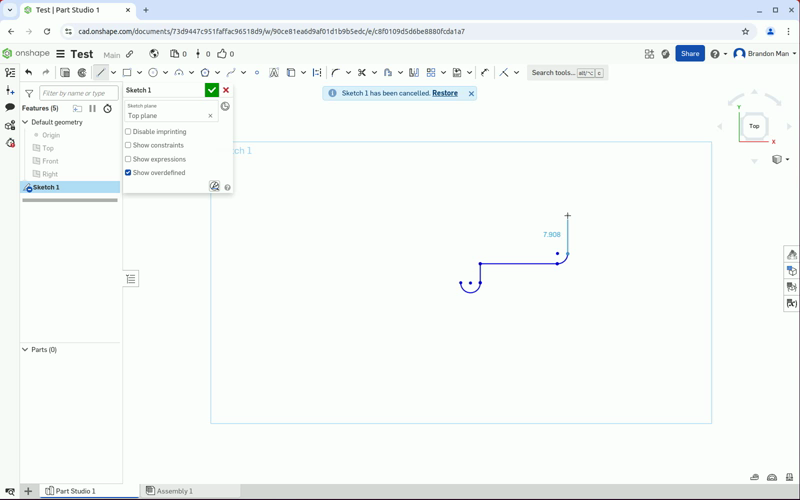
key(esc)
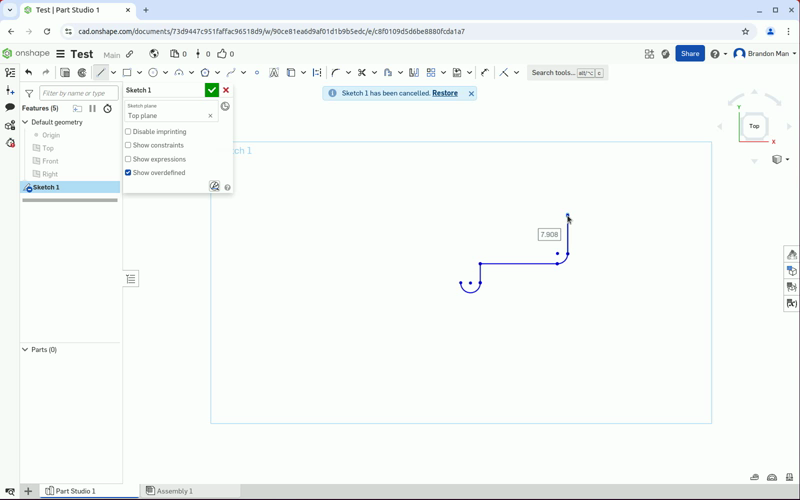
key(a)
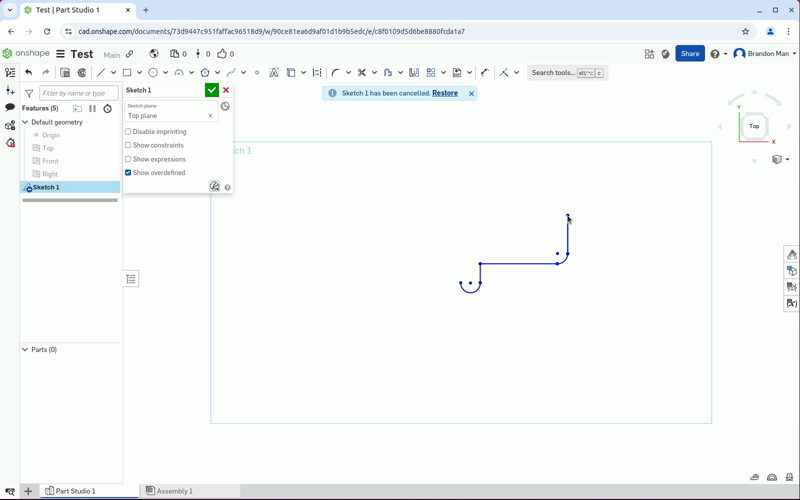
mouse_move(567, 215)
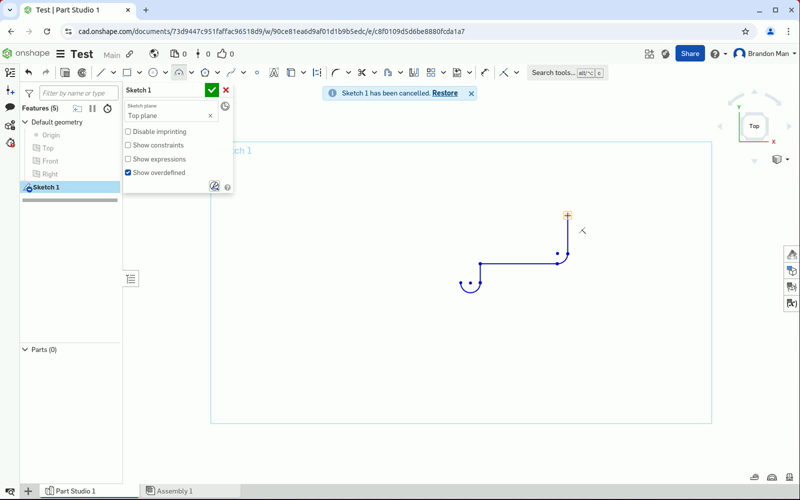
click(567, 215)
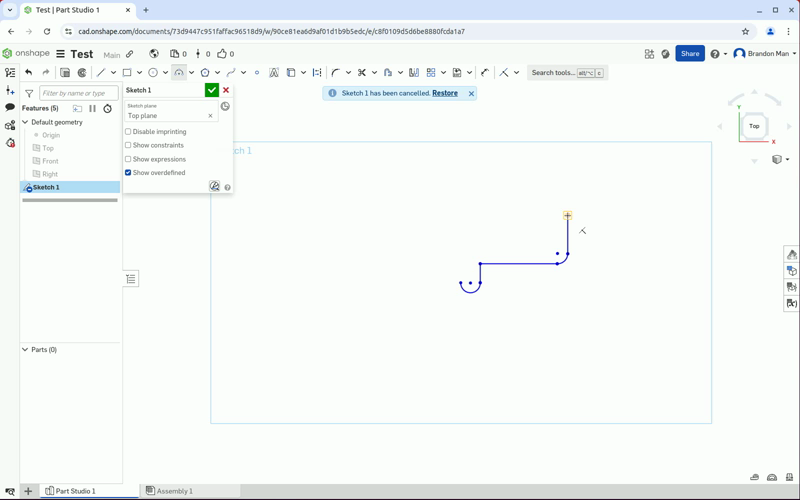
key_down(shift)
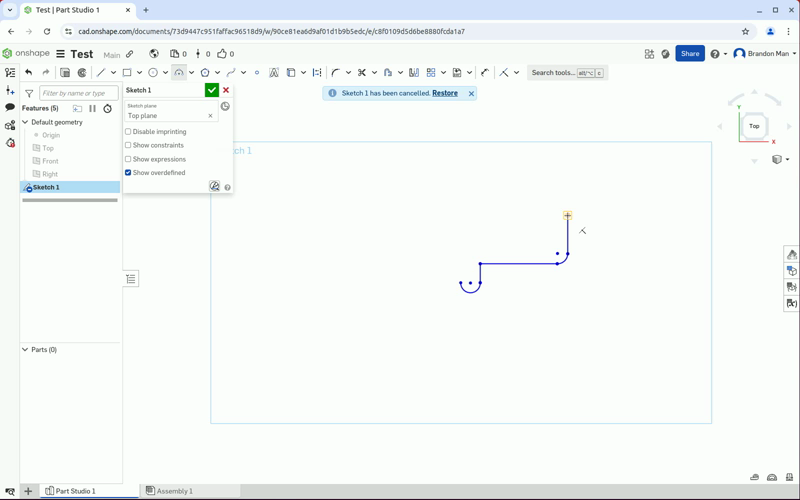
mouse_move(557, 205)
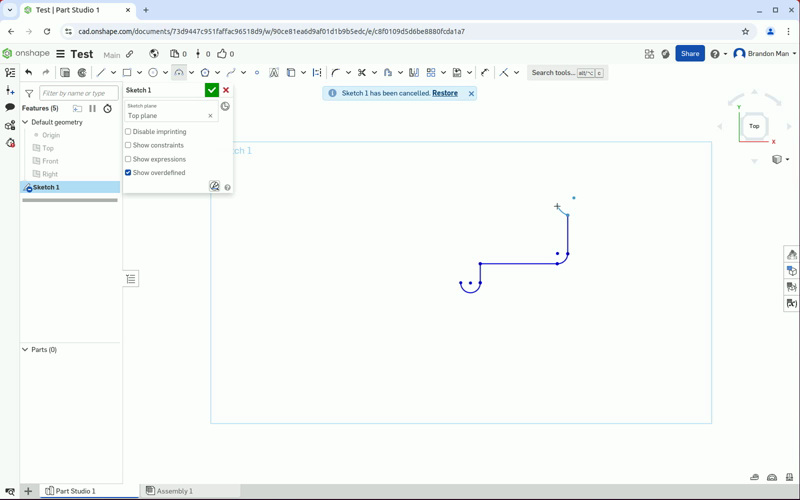
click(557, 205)
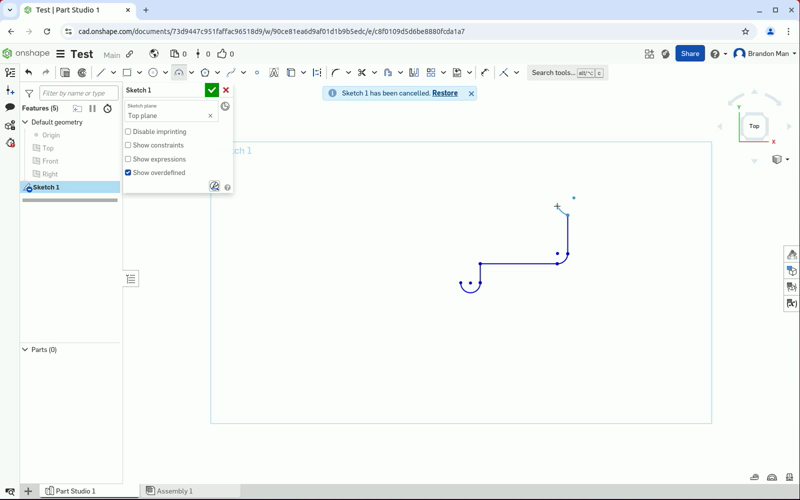
mouse_move(564, 208)
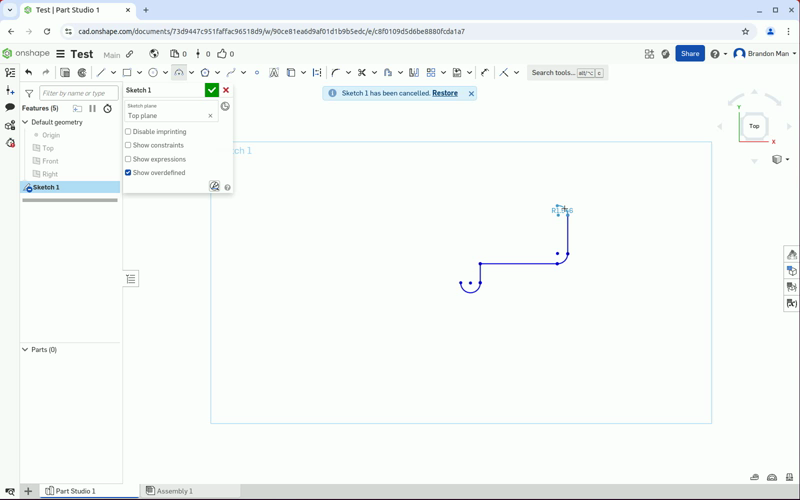
click(564, 208)
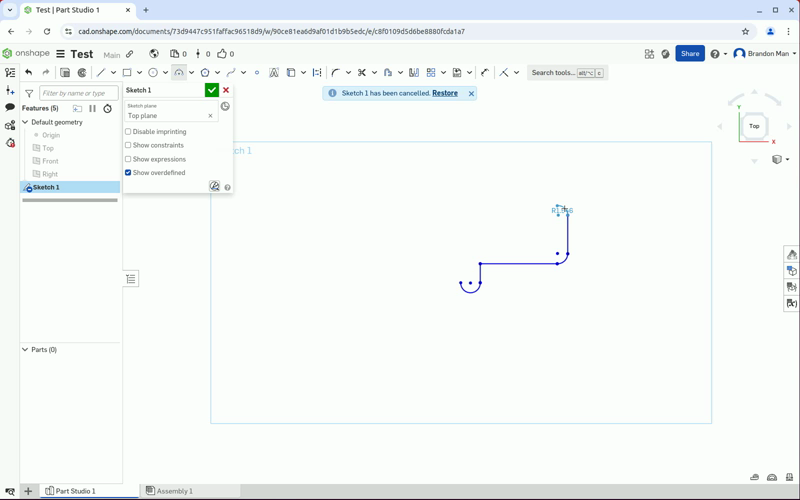
key_up(shift)
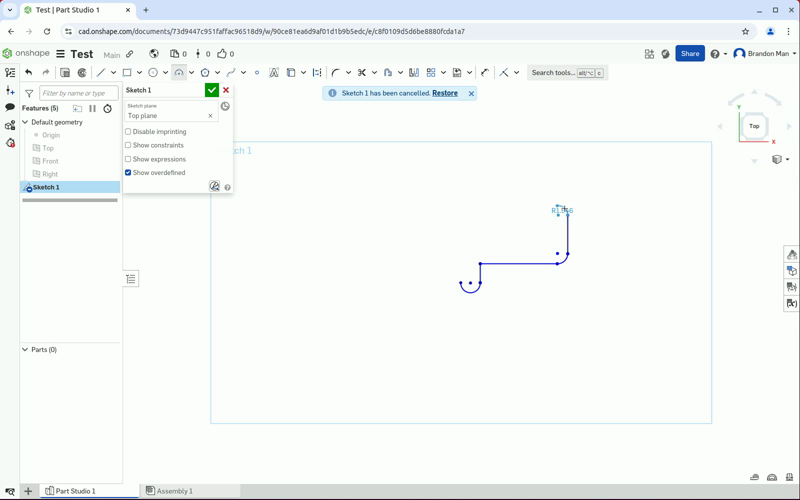
key(esc)
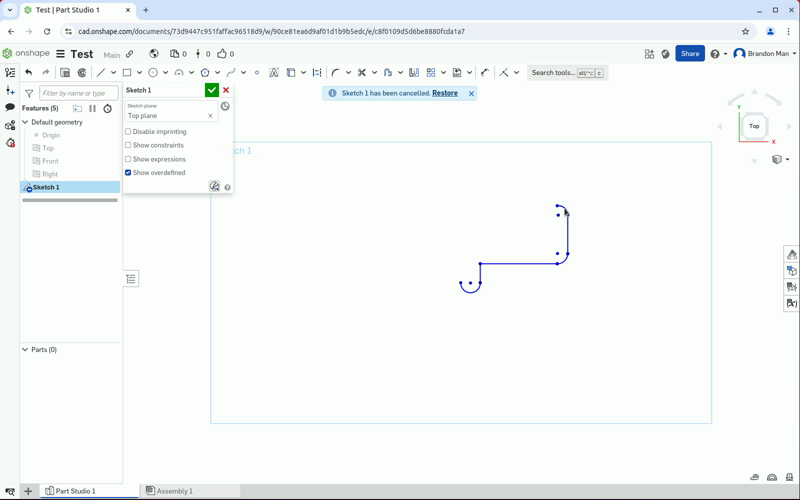
key(l)
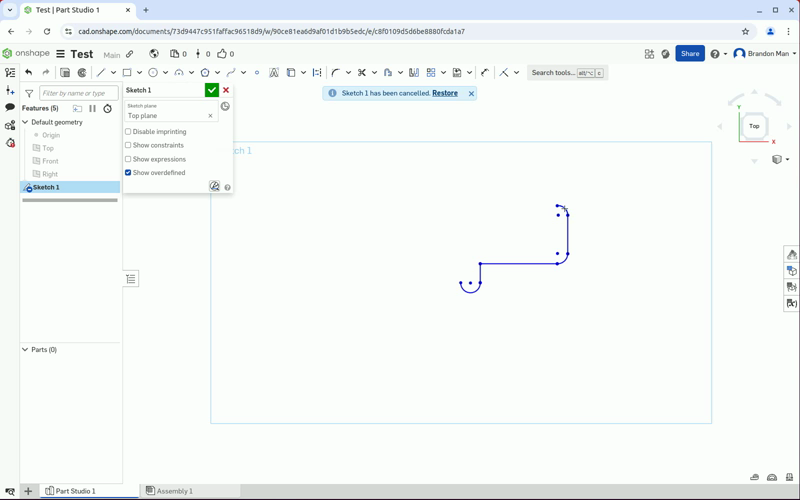
mouse_move(557, 205)
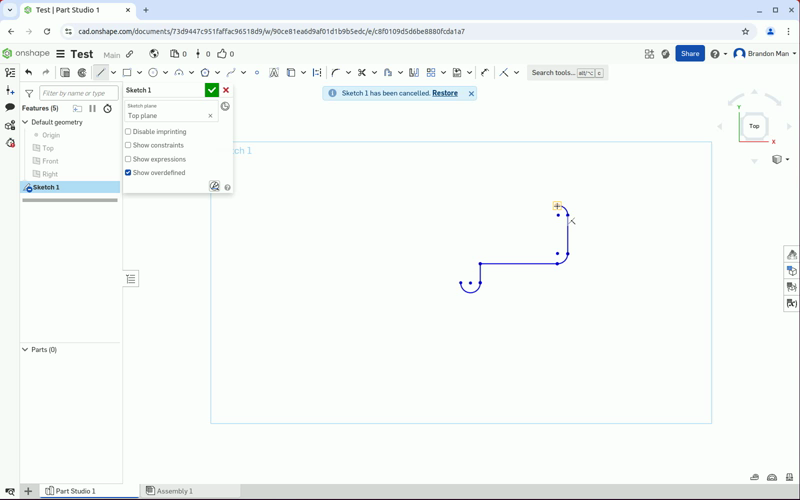
click(557, 205)
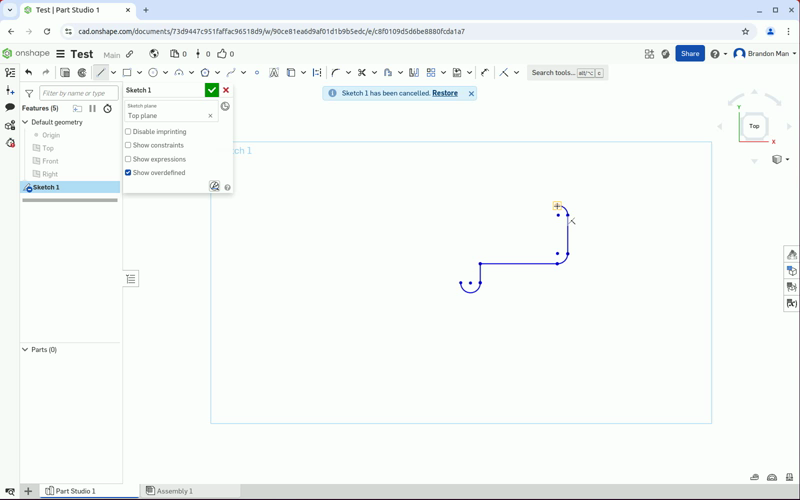
key_down(shift)
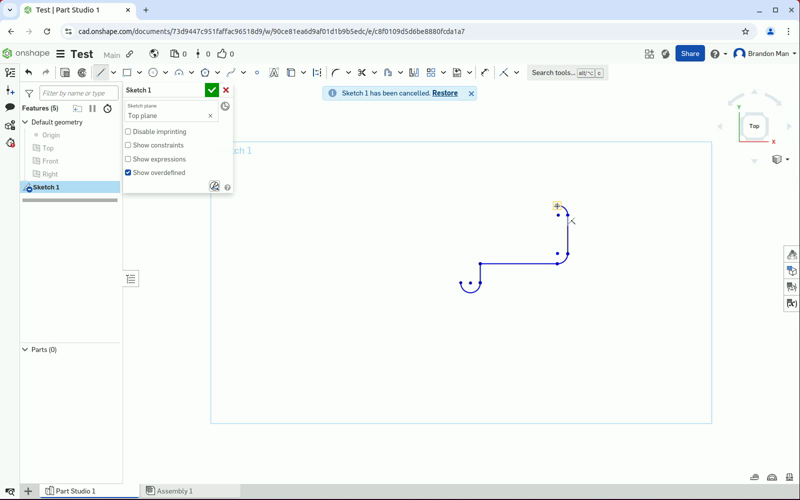
mouse_move(470, 205)
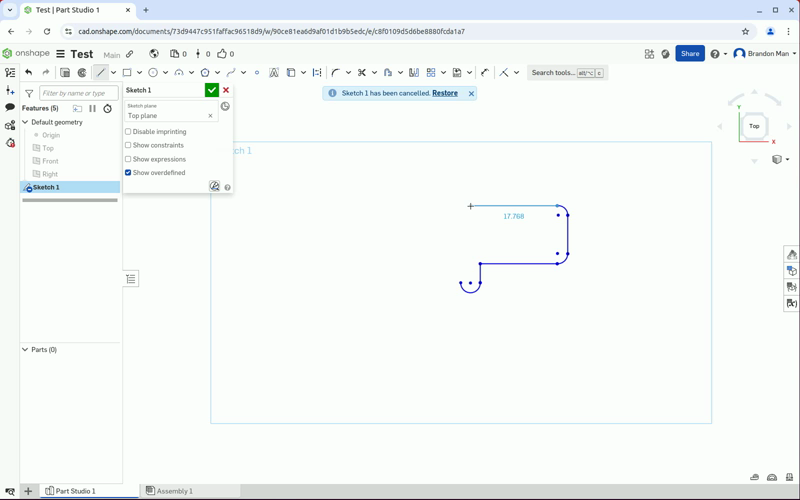
click(470, 205)
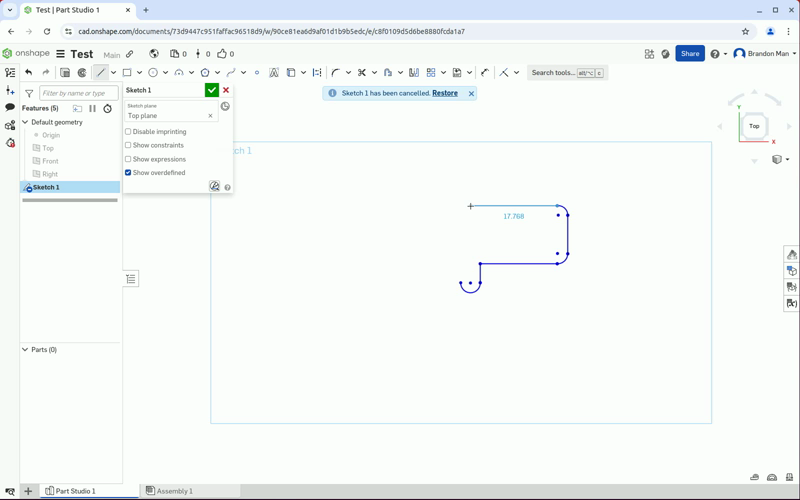
key_up(shift)
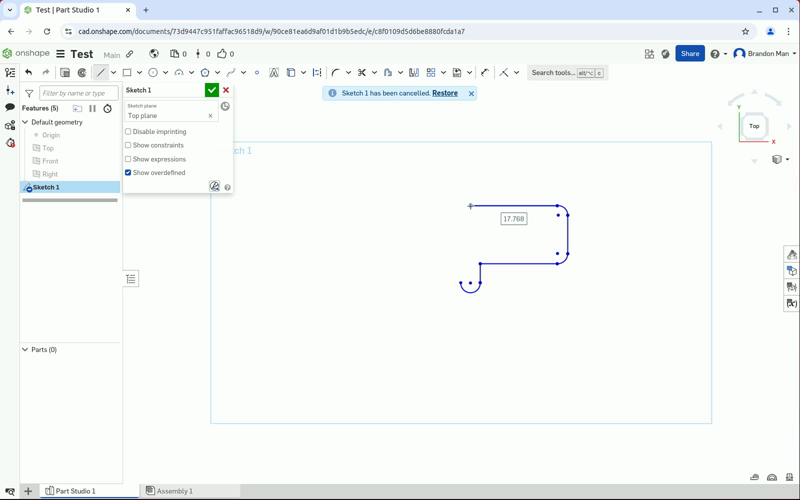
key(esc)
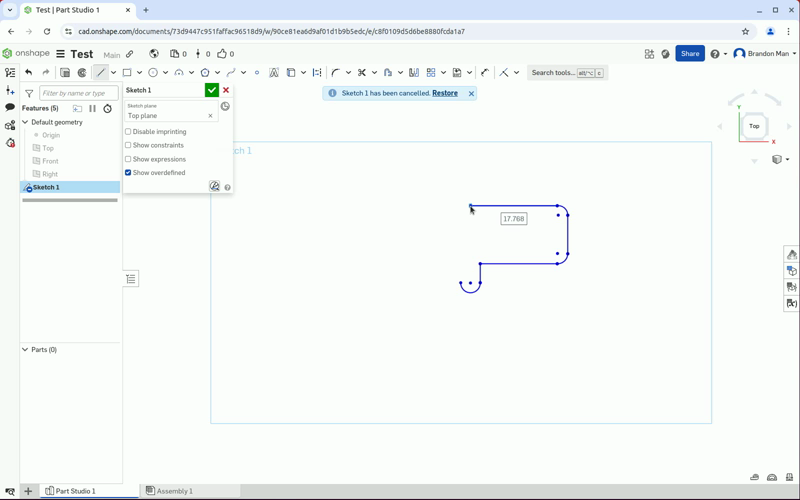
key(a)
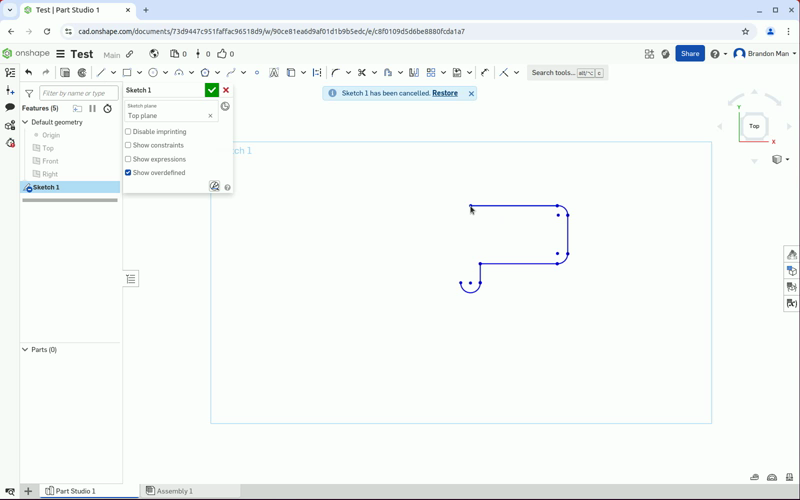
mouse_move(470, 205)
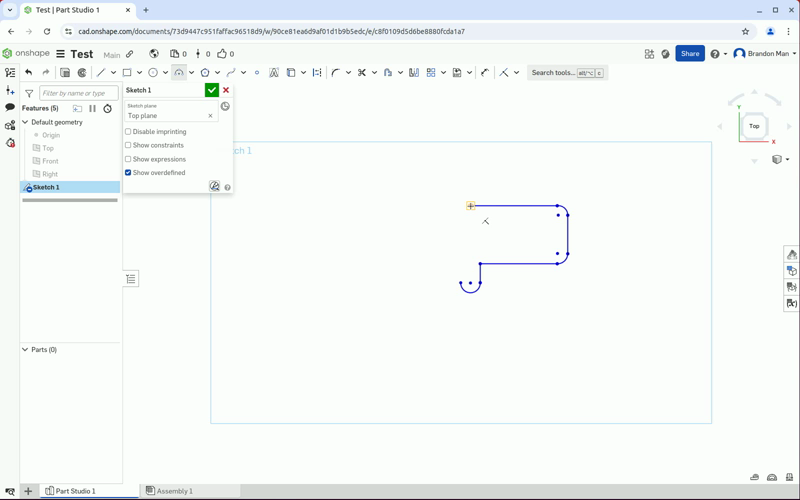
click(470, 205)
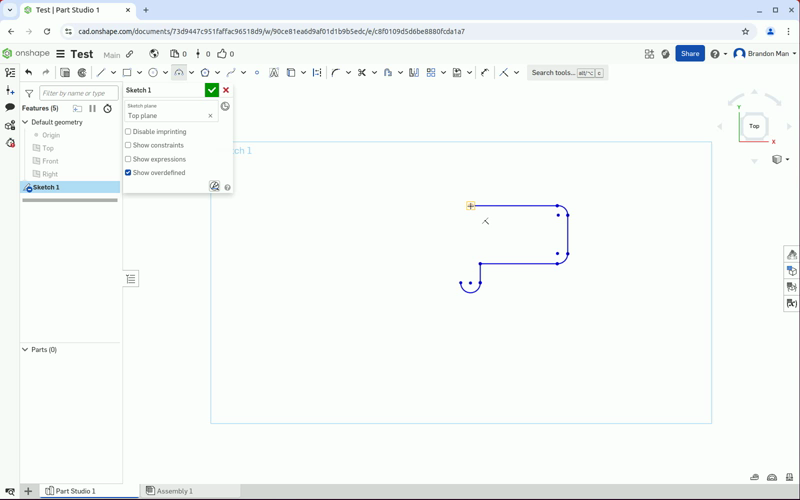
key_down(shift)
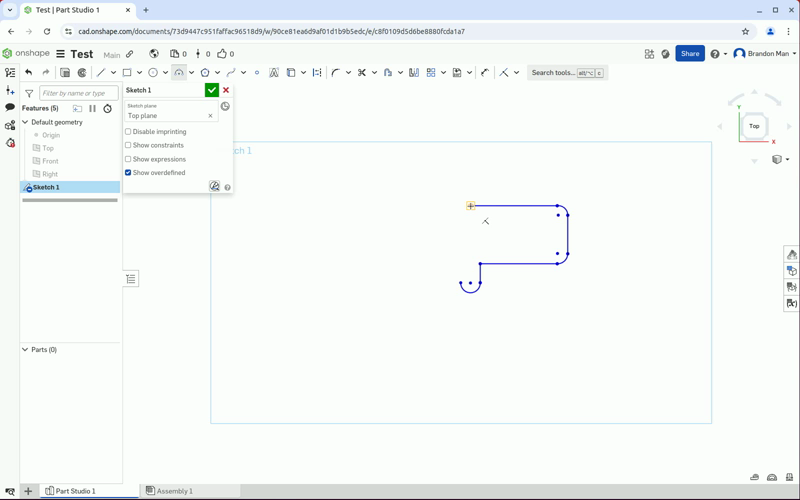
mouse_move(460, 215)
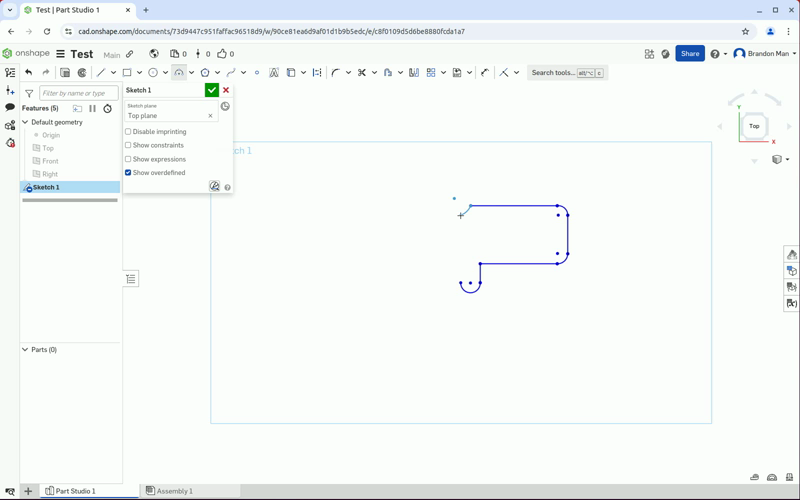
click(460, 215)
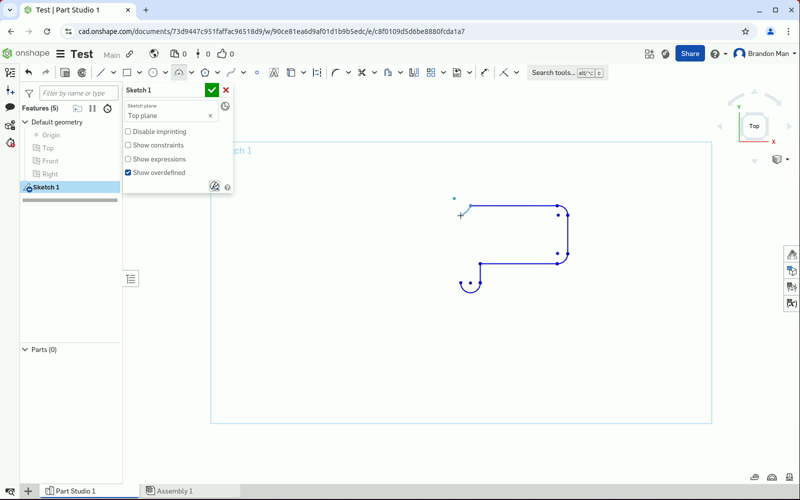
mouse_move(463, 208)
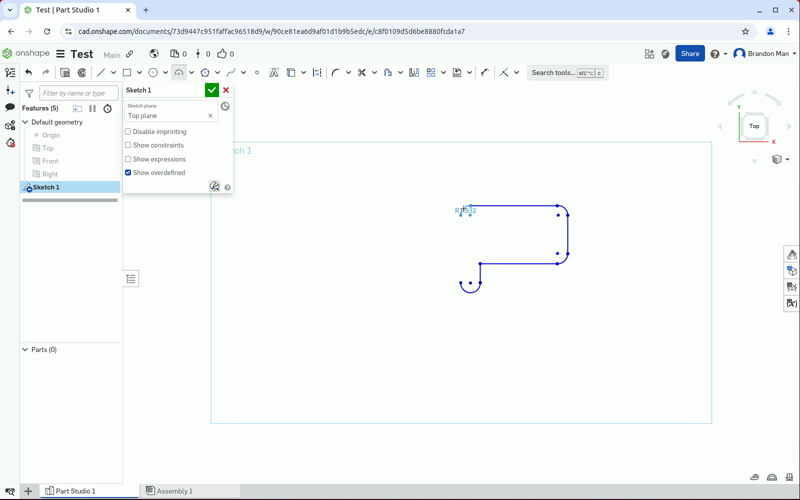
click(463, 208)
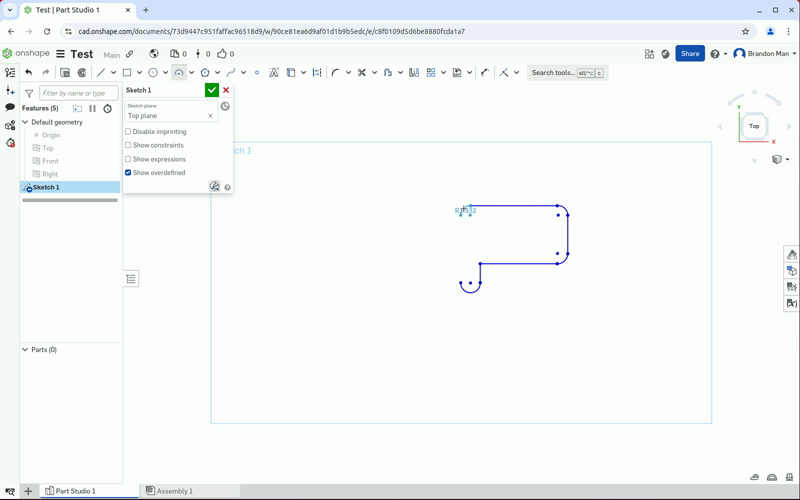
key_up(shift)
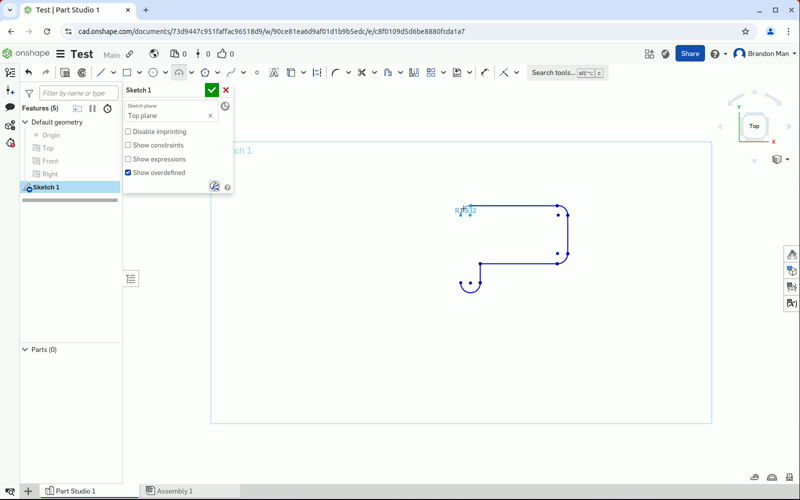
key(esc)
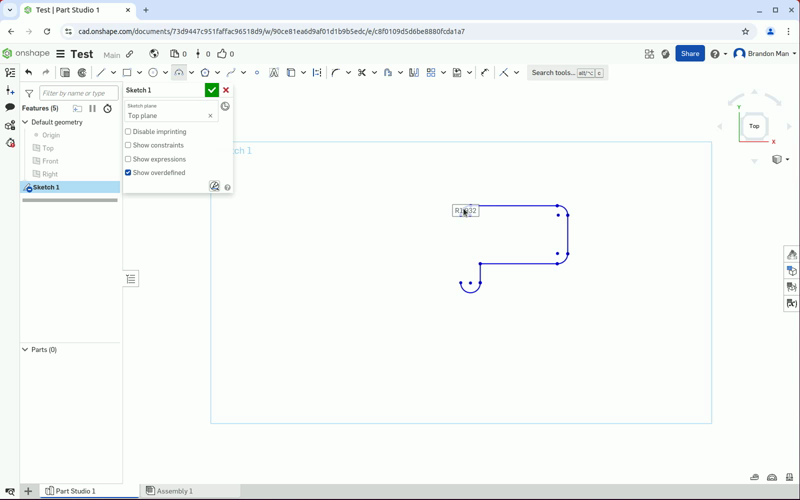
key(l)
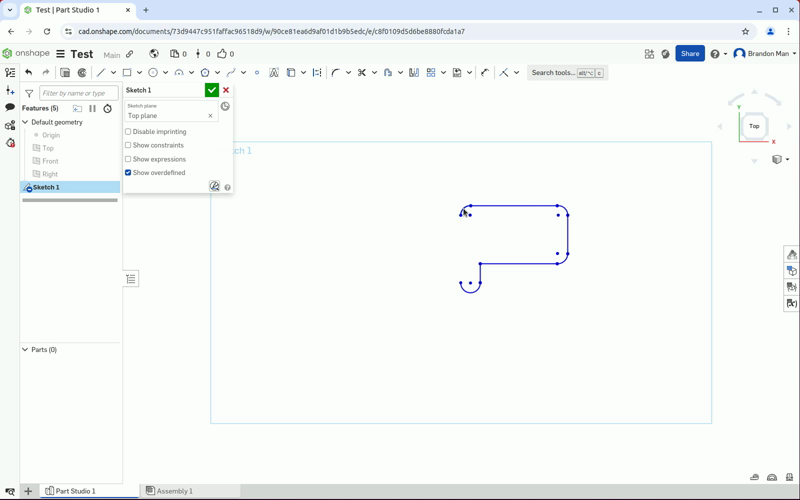
mouse_move(460, 215)
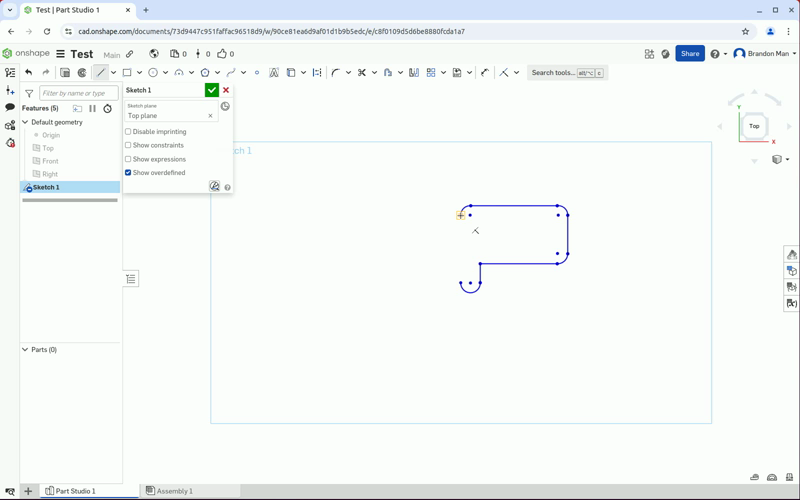
click(460, 215)
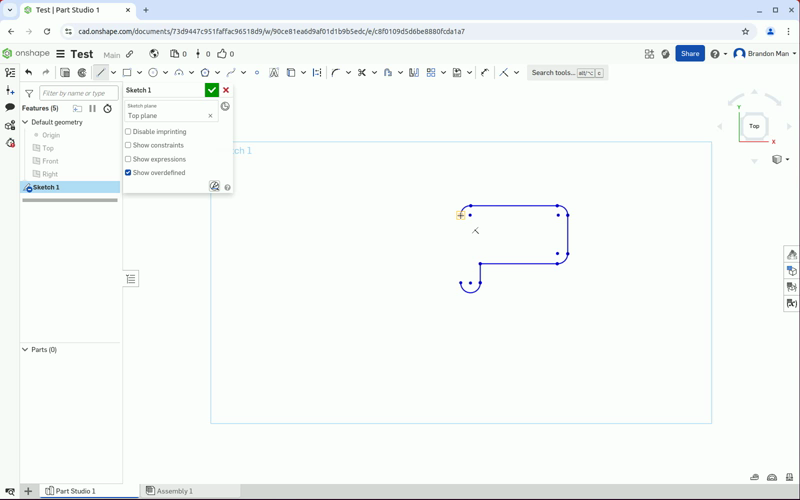
key_down(shift)
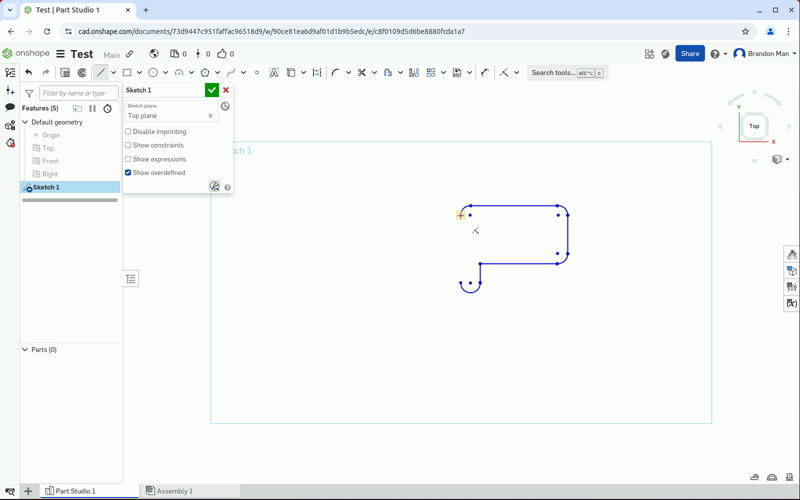
mouse_move(460, 282)
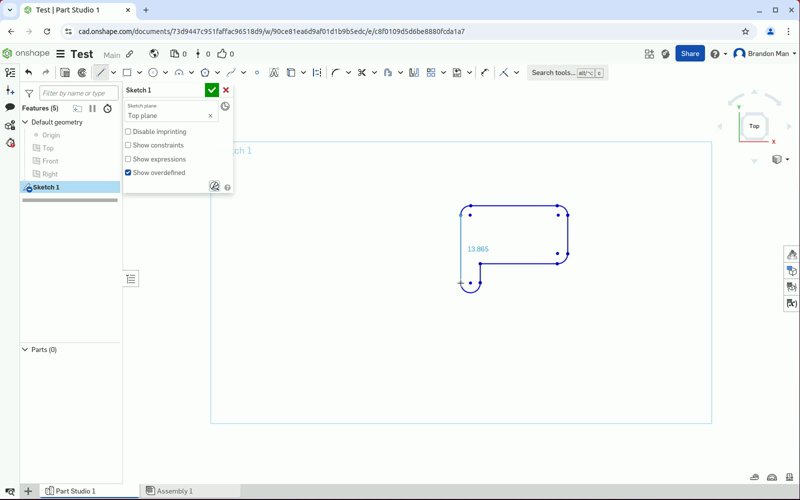
key_up(shift)
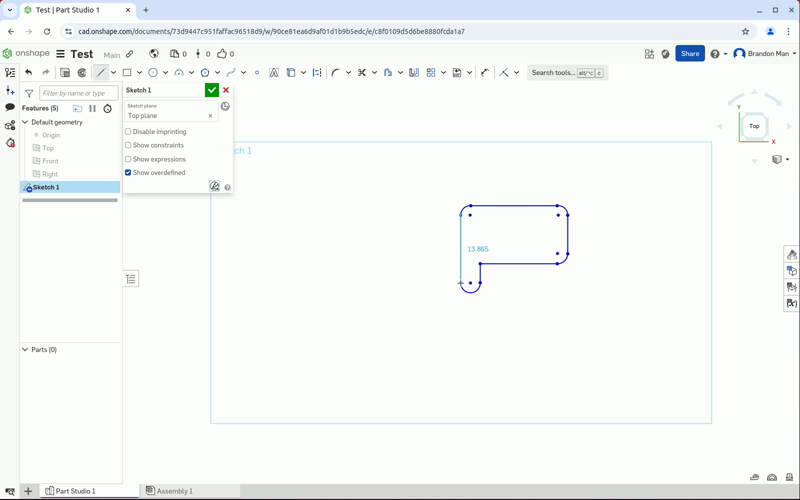
click(460, 282)
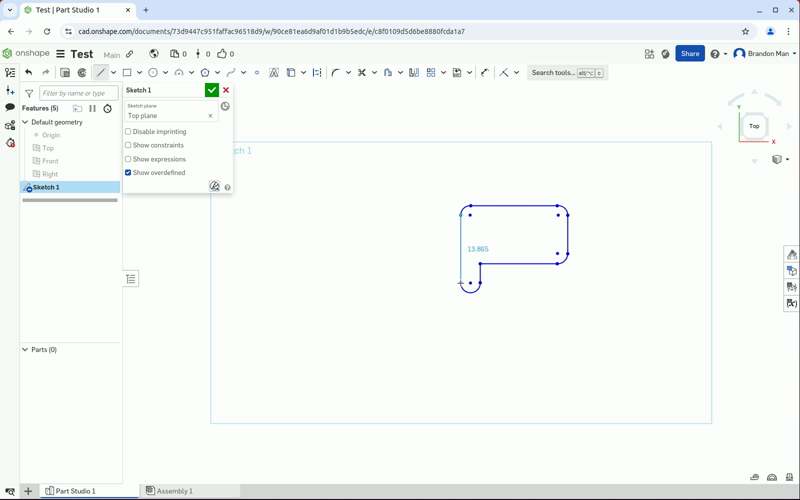
key(esc)
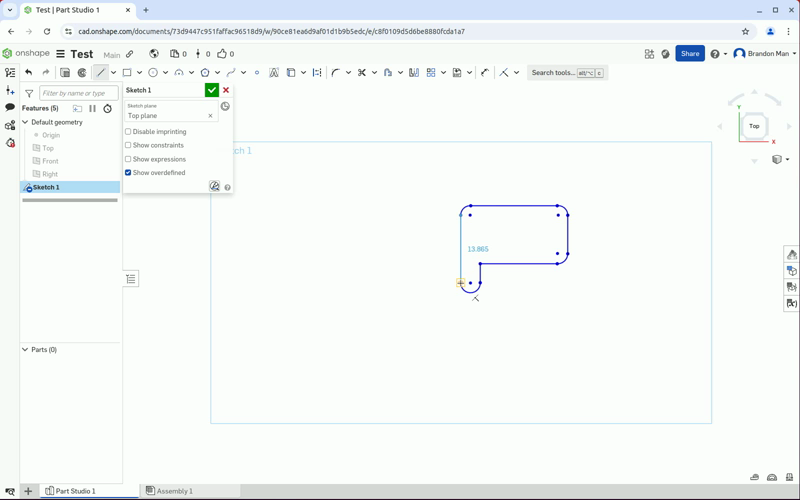
mouse_move(485, 217)
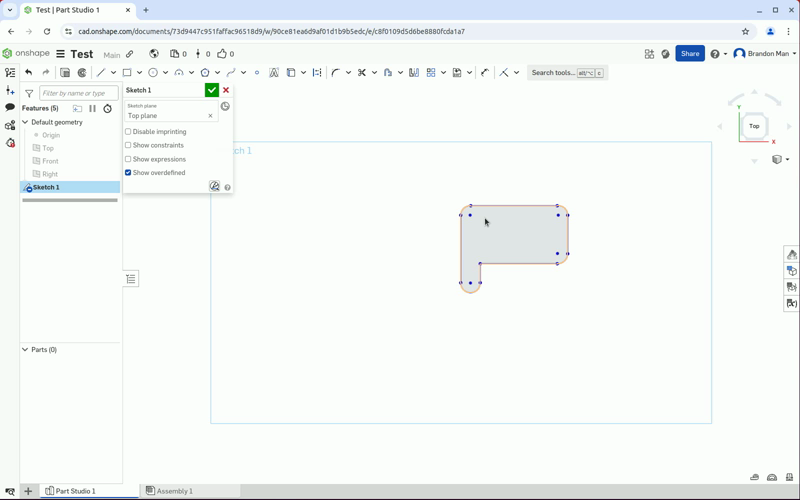
click(485, 217)
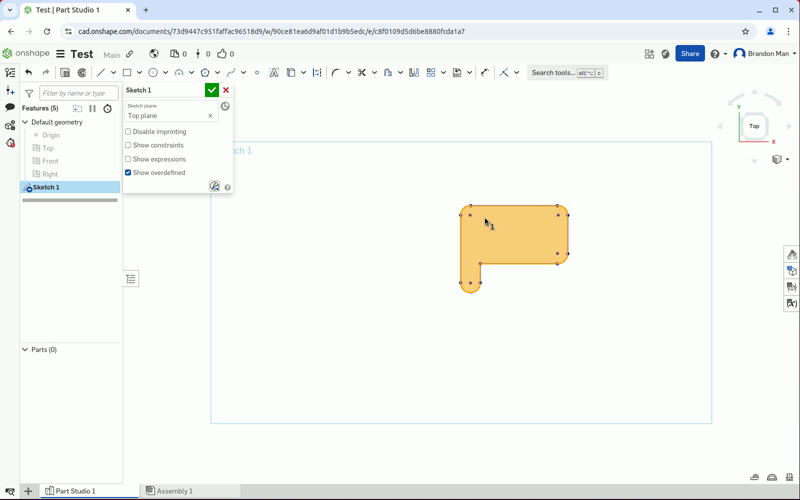
mouse_move(73, 352)
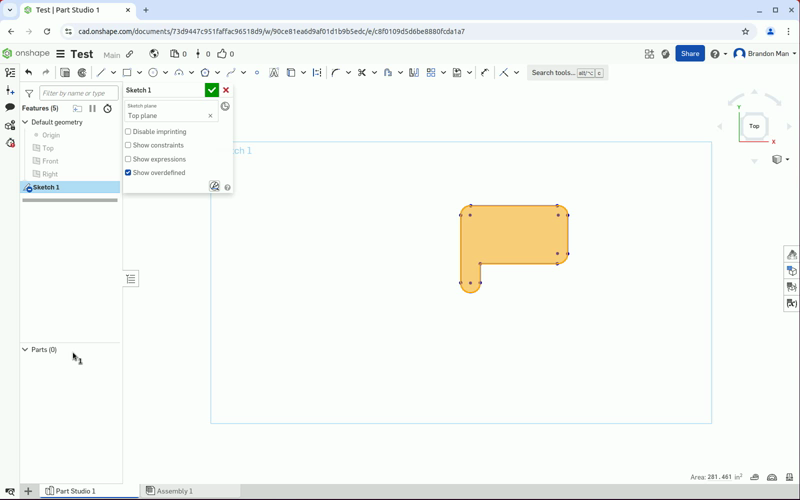
key(shift+y)
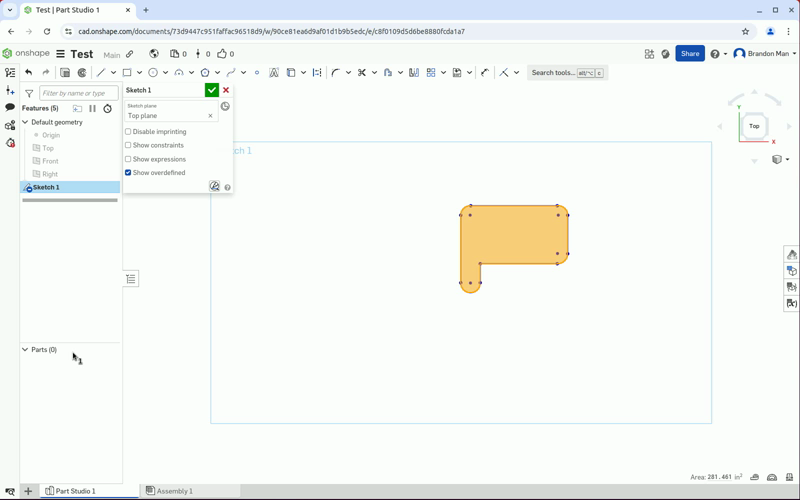
key(shift+e)
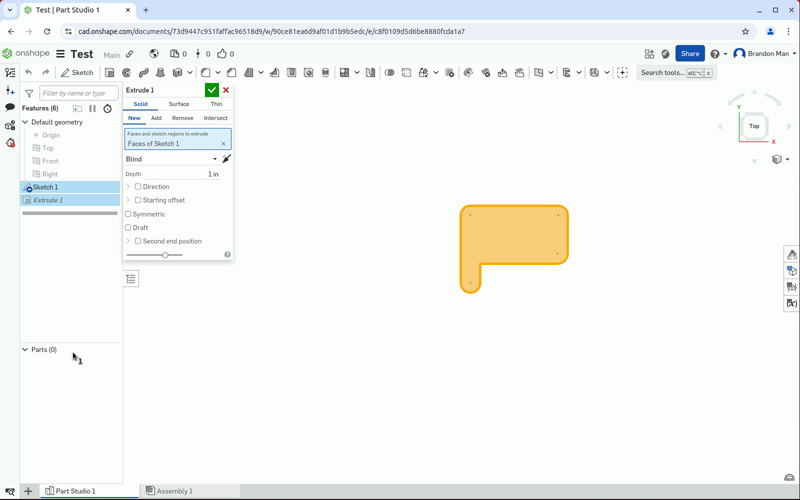
mouse_move(143, 106)
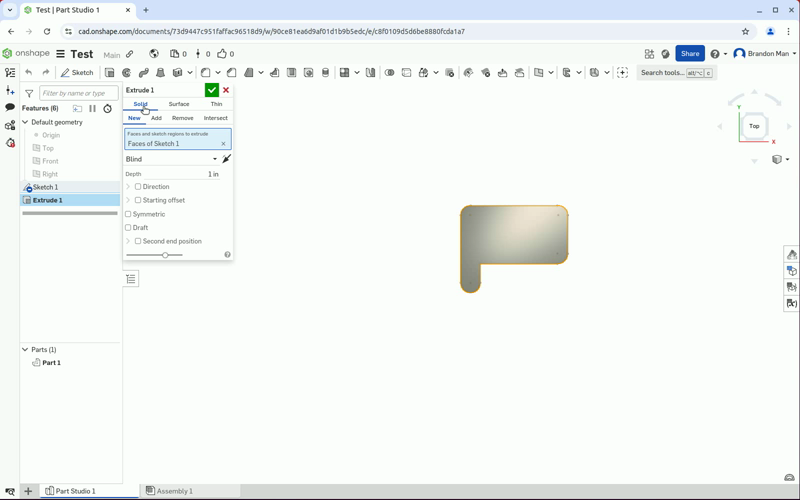
click(143, 106)
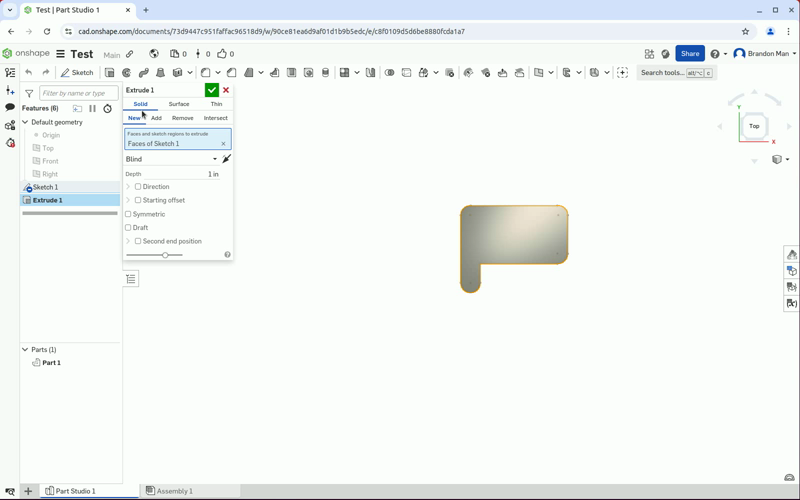
mouse_move(137, 120)
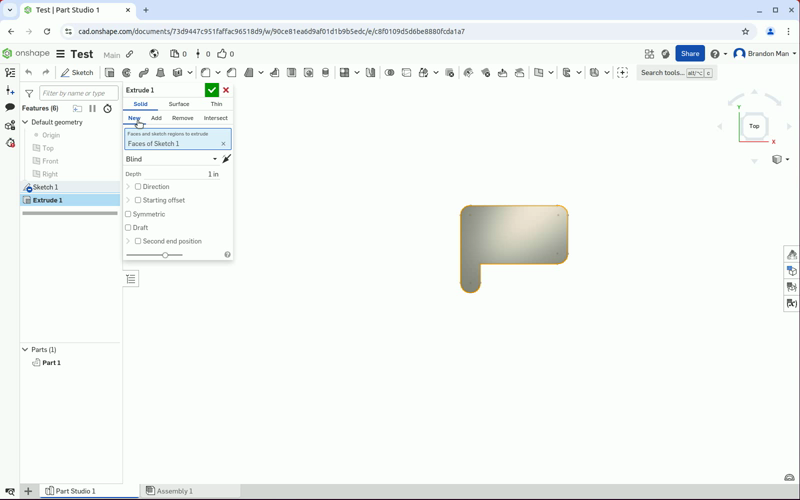
click(137, 120)
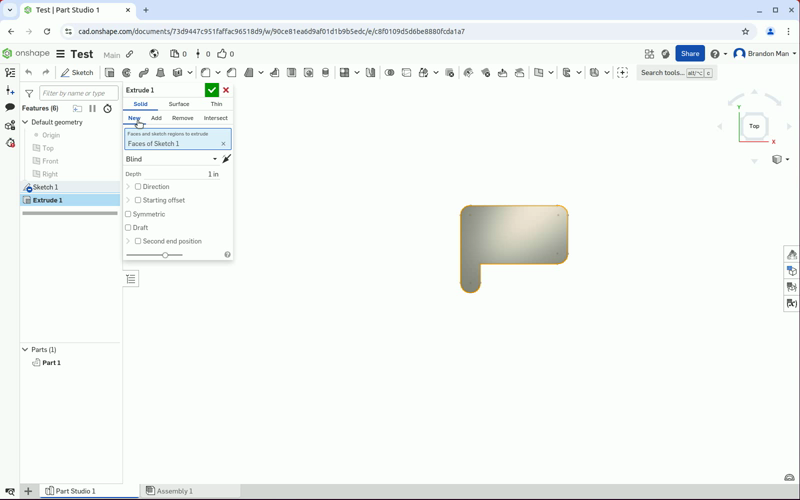
key(tab, 4)
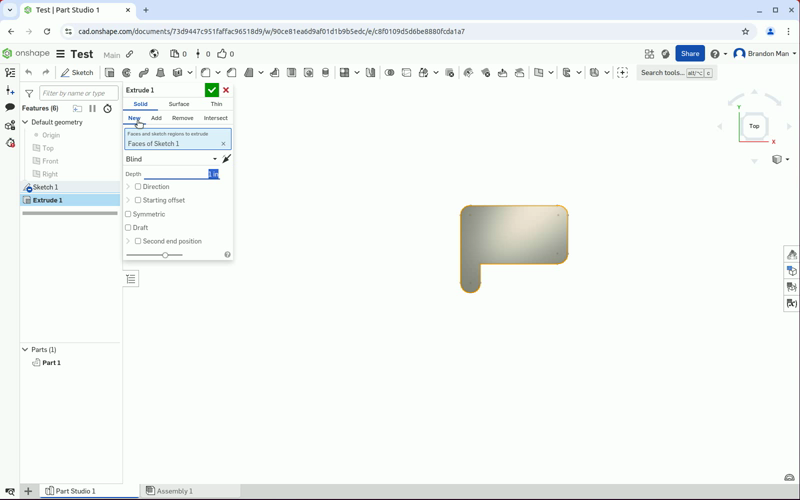
text(-0.963)
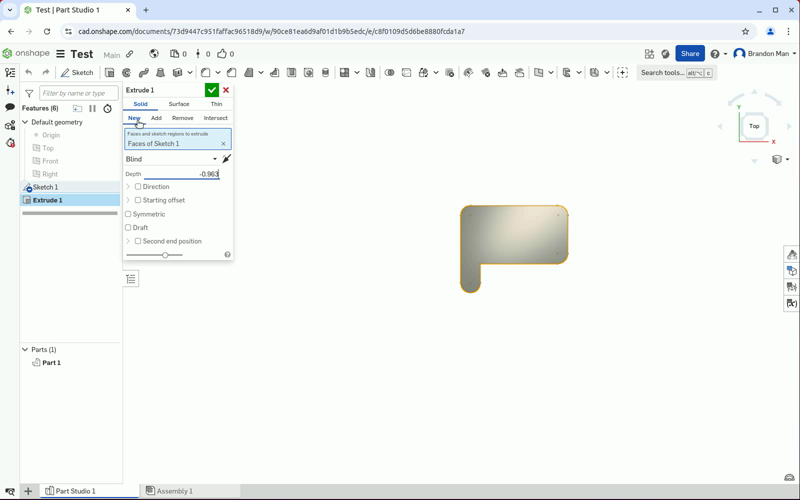
key(enter)
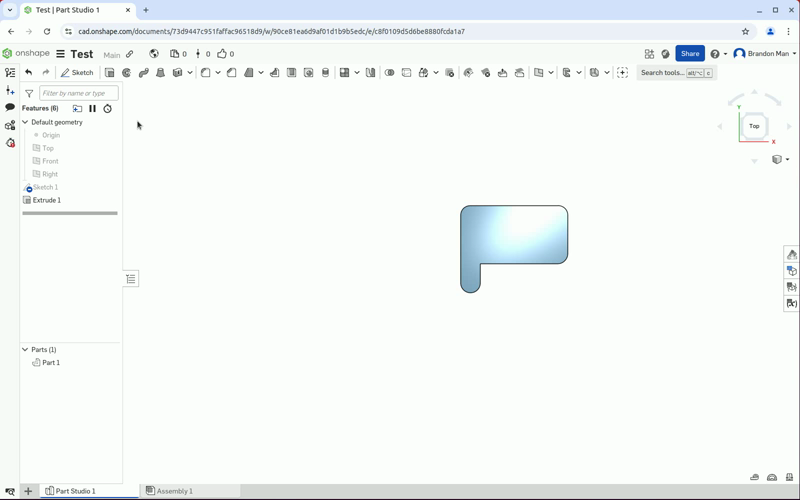
key(shift+h)
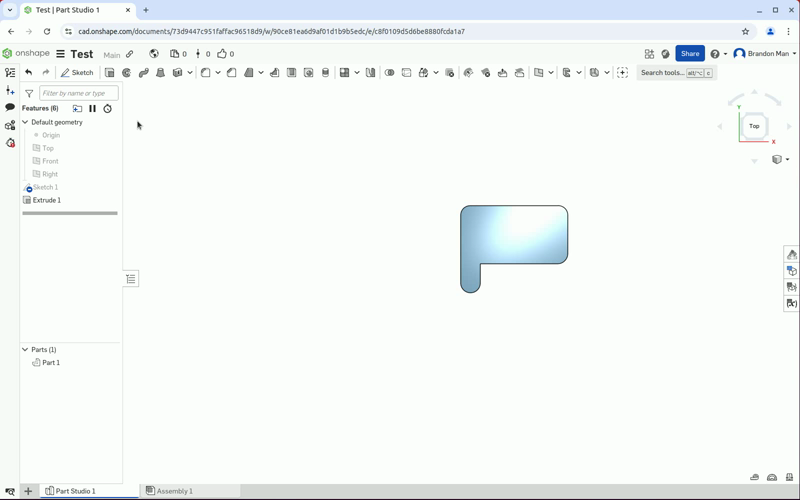
key(shift+h)
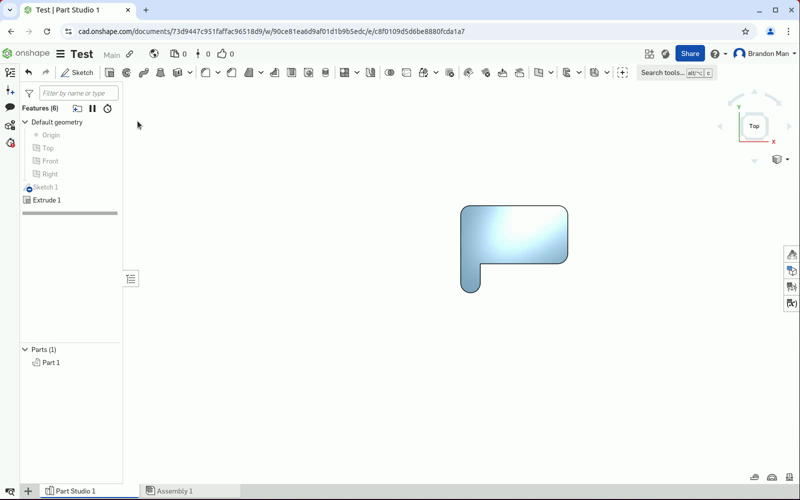
mouse_move(73, 189)
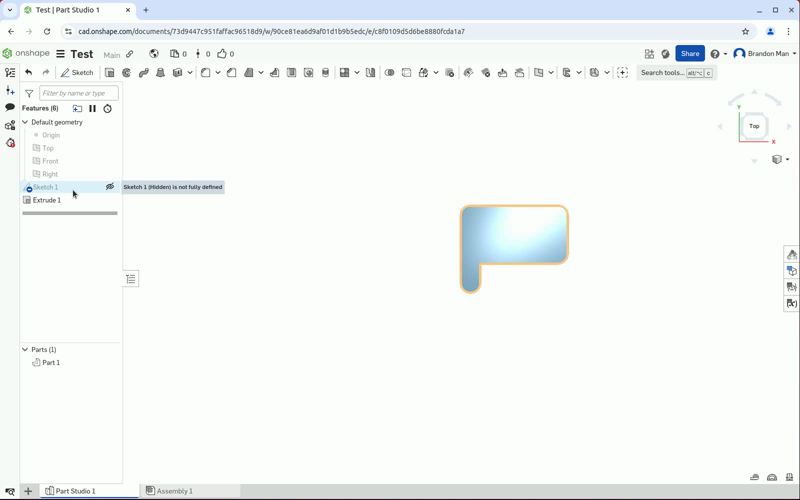
click(73, 189)
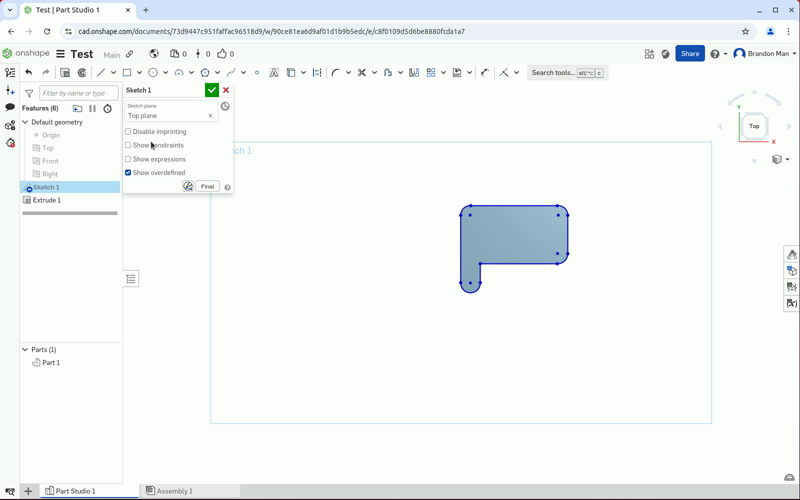
mouse_move(229, 92)
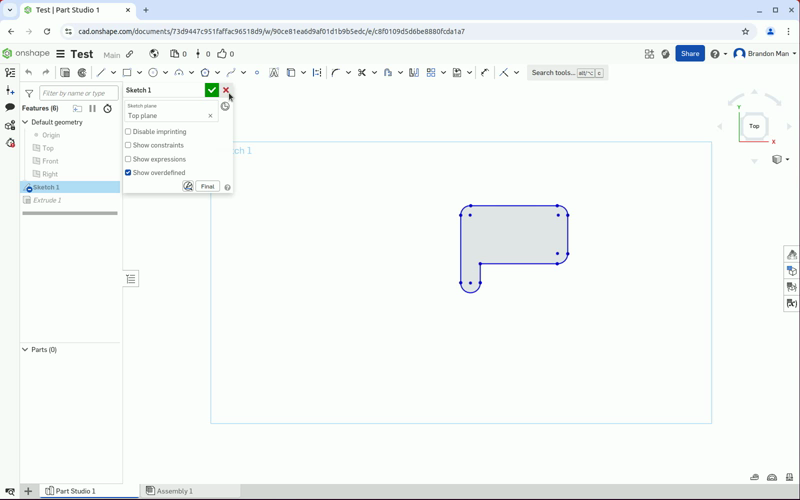
click(229, 92)
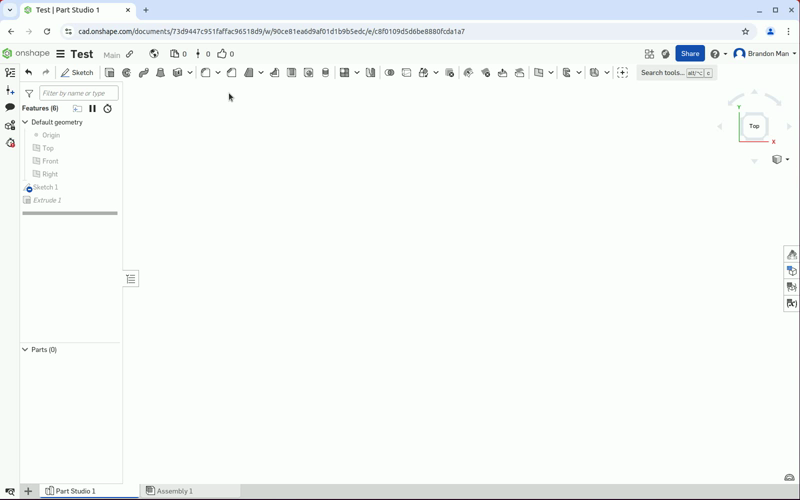
mouse_move(73, 352)
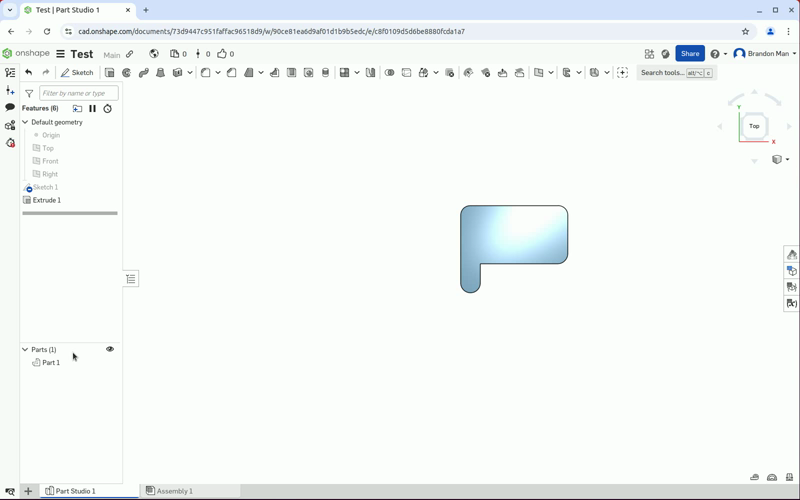
key(y)
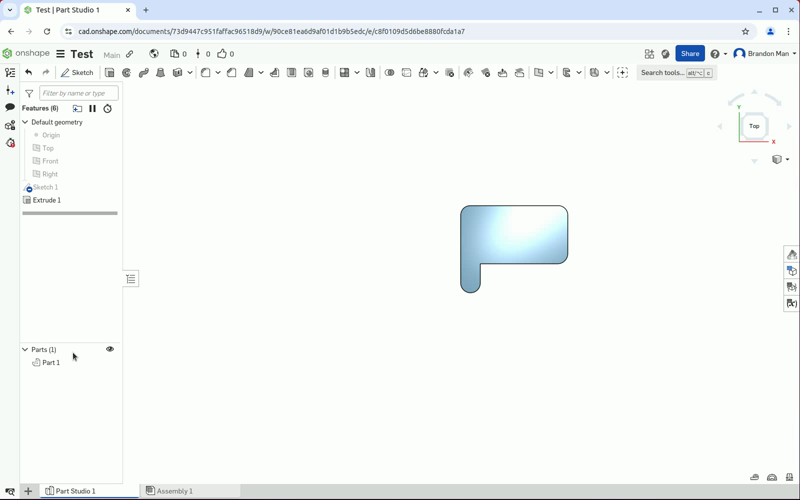
key(shift+p)
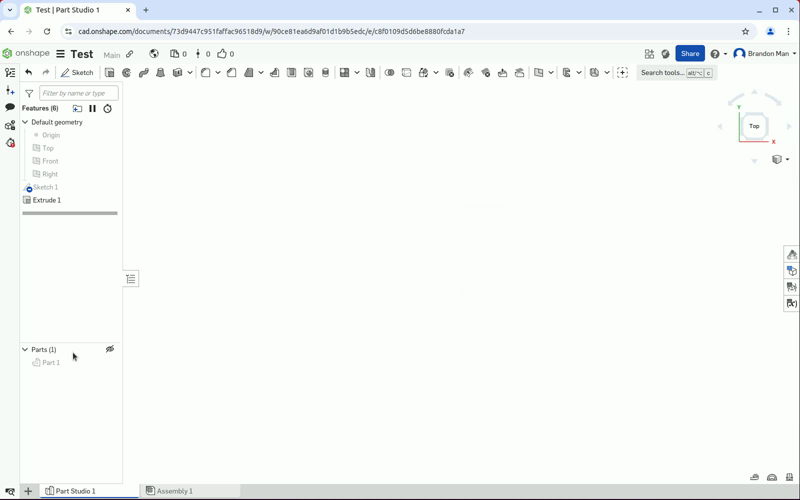
key(space)
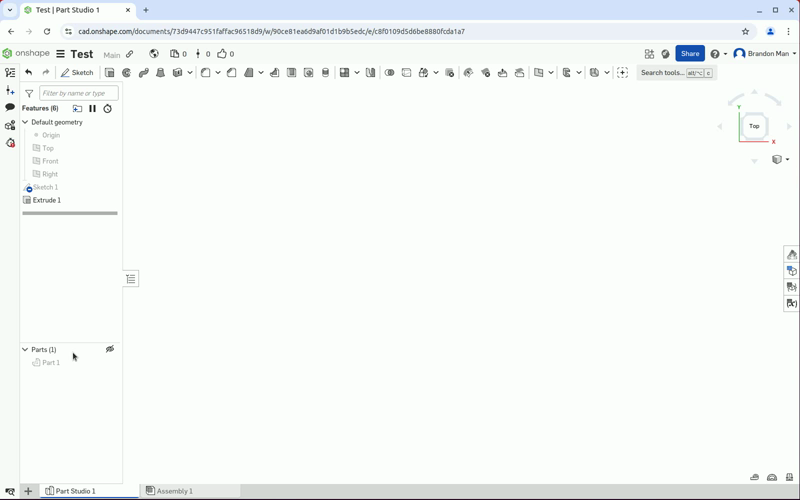
key_down(shift)
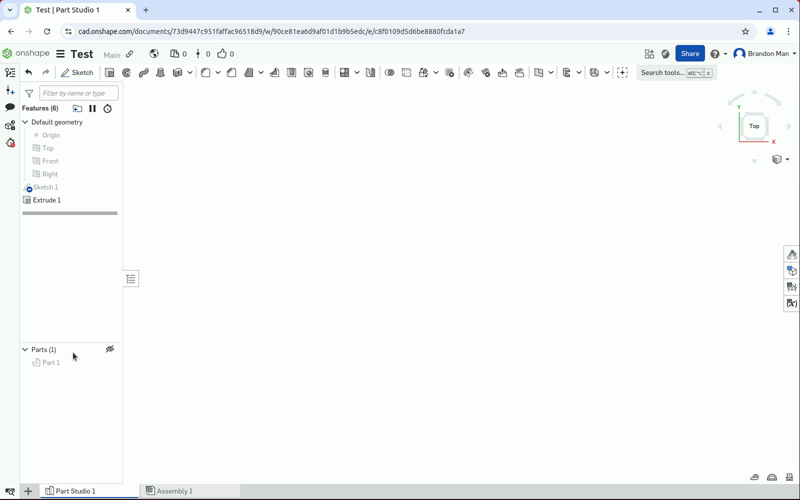
key(up)
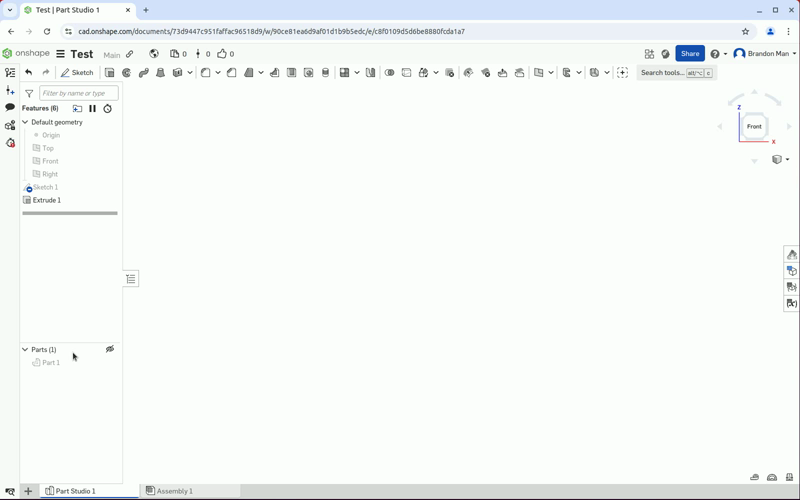
key_up(shift)
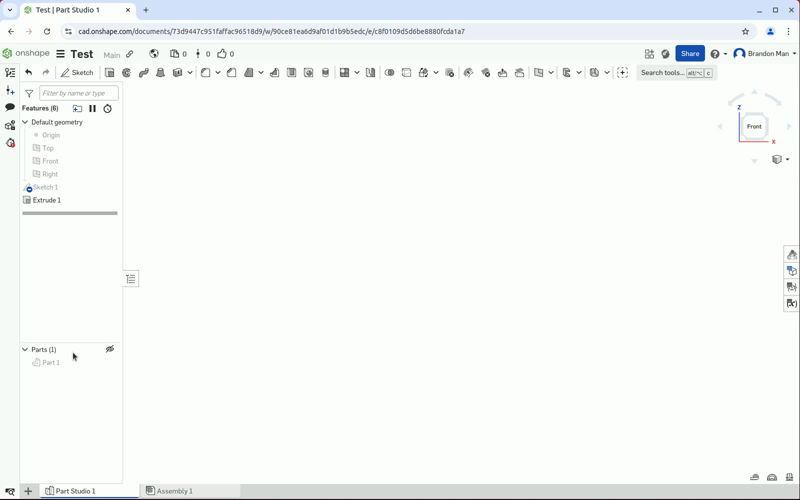
key(space)
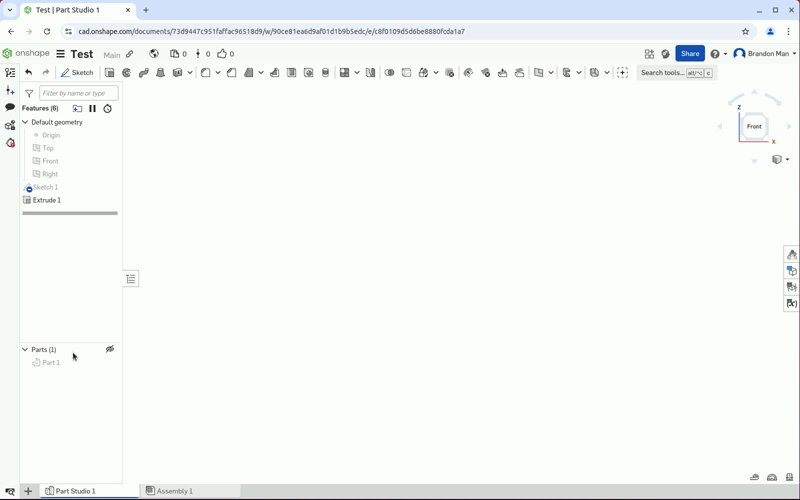
key_down(shift)
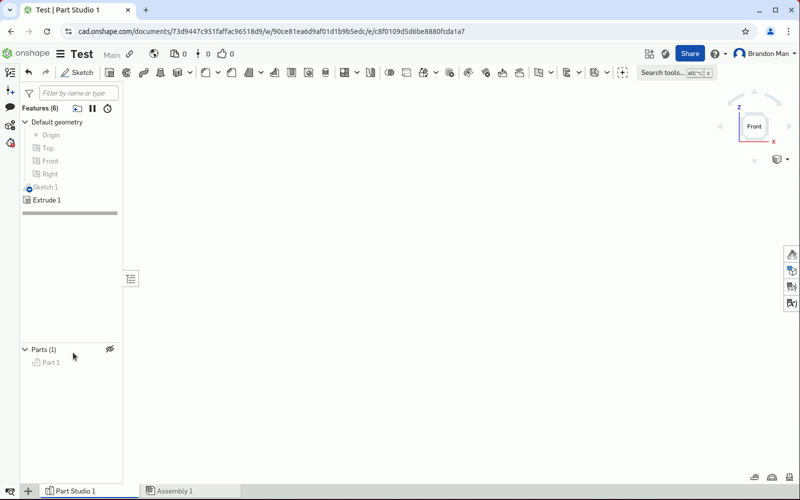
key(left)
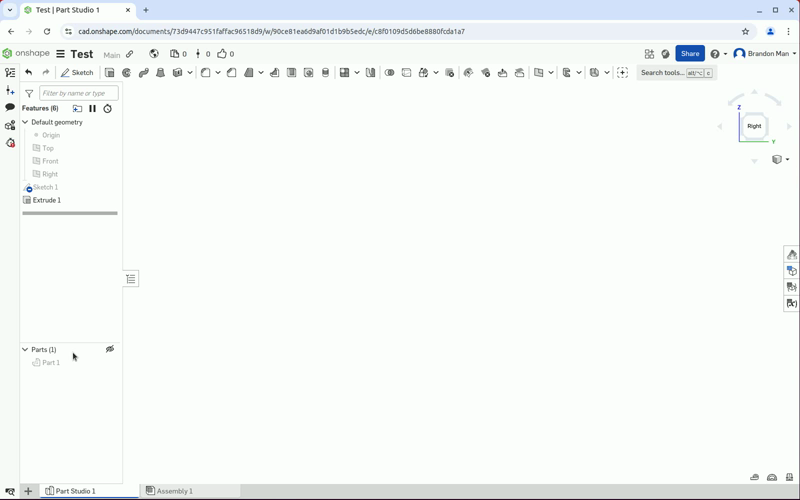
key_up(shift)
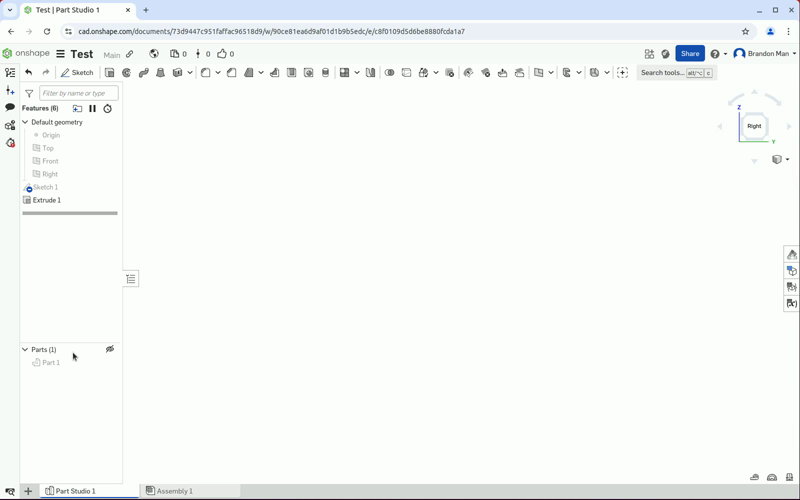
mouse_move(73, 352)
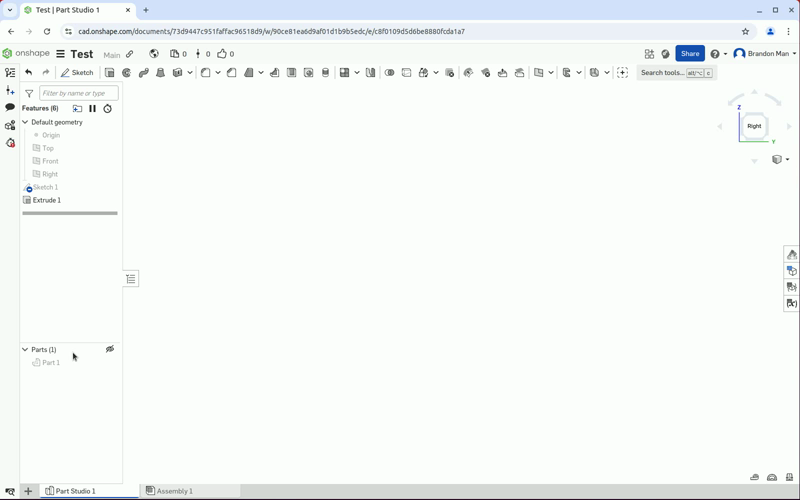
key(shift+y)
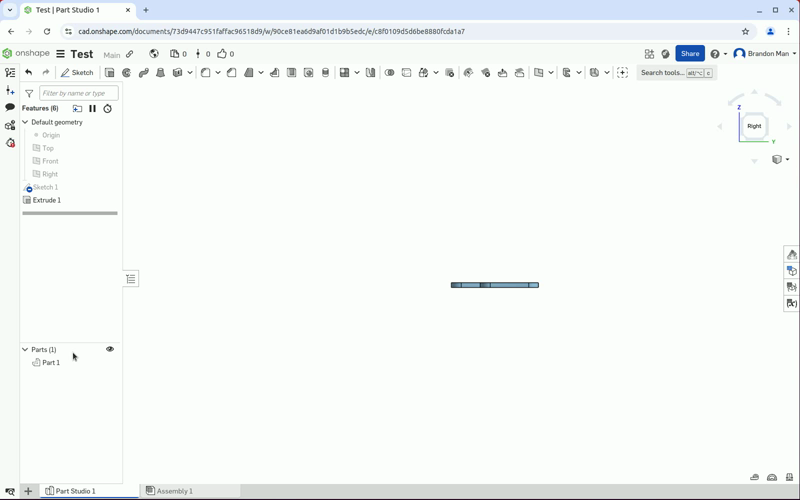
mouse_move(541, 75)
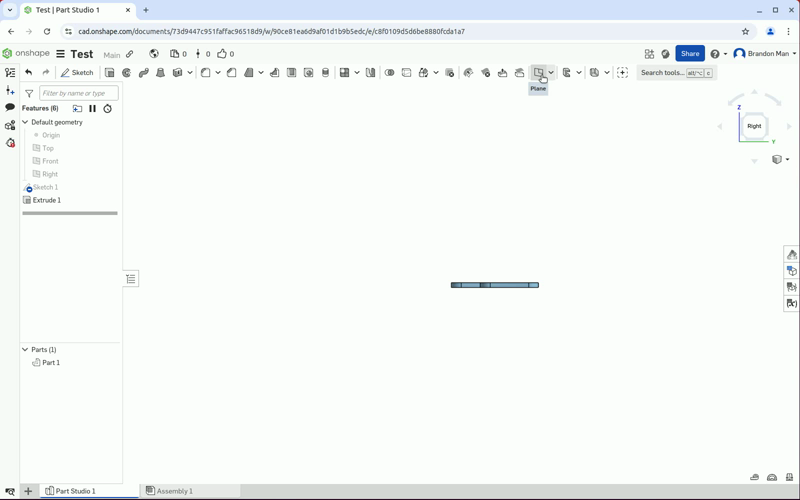
click(541, 75)
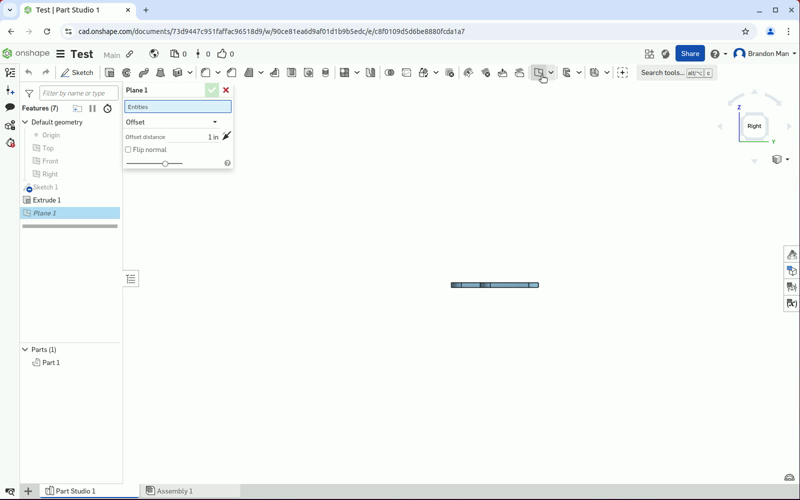
mouse_move(73, 176)
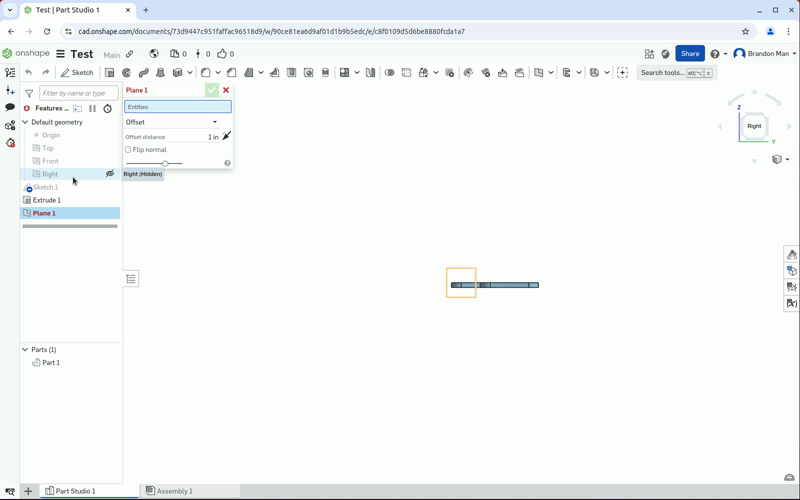
click(73, 176)
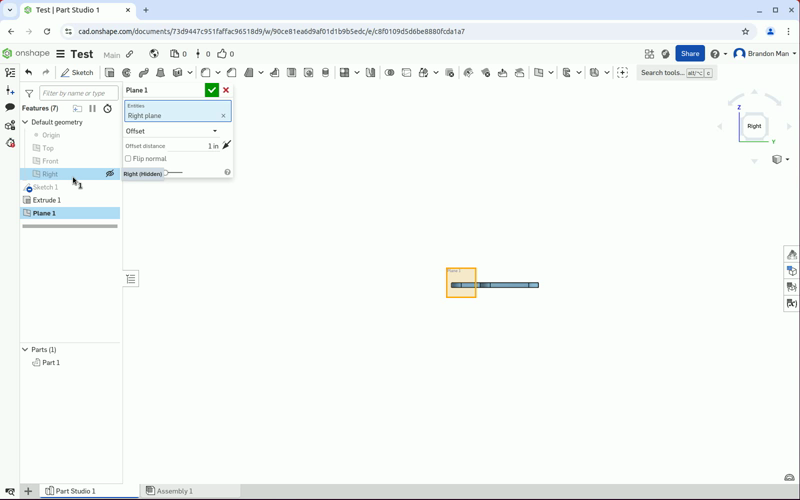
key(tab, 2)
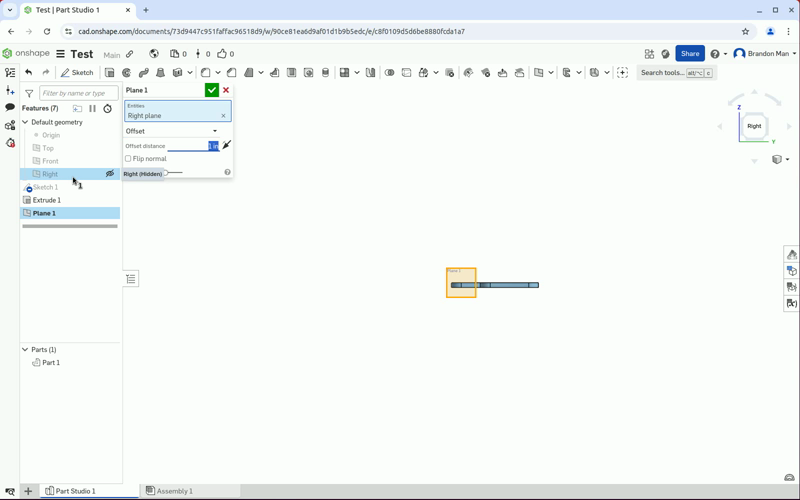
text(4.098)
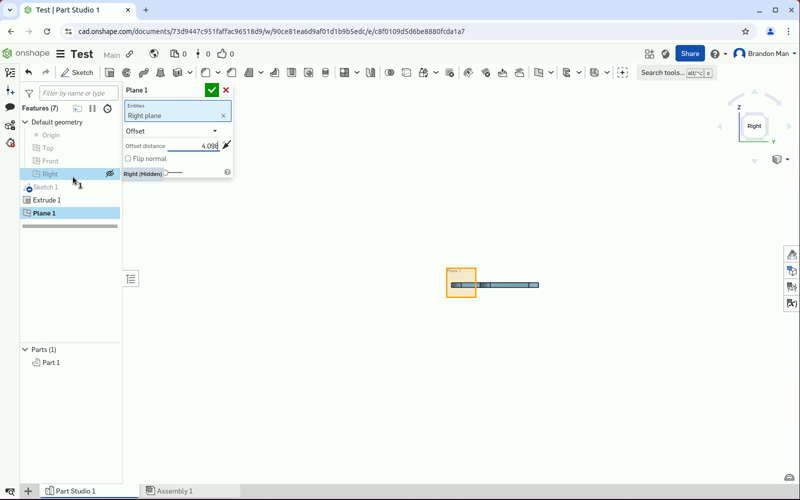
key(enter, 2)
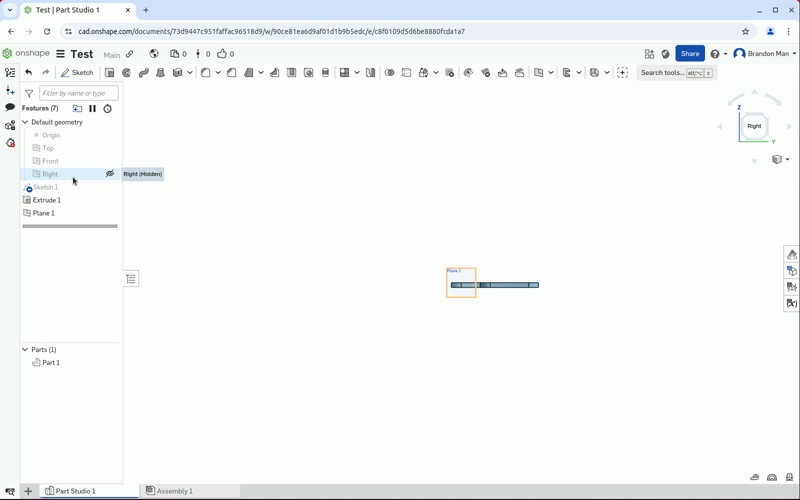
key(shift+s)
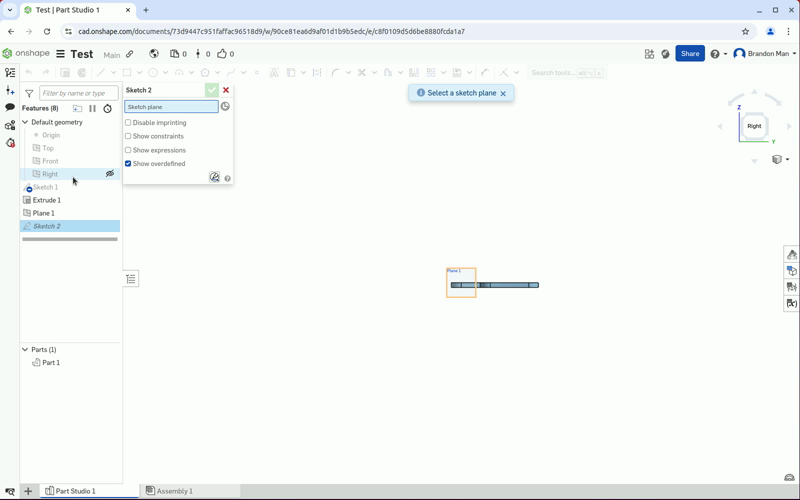
mouse_move(73, 215)
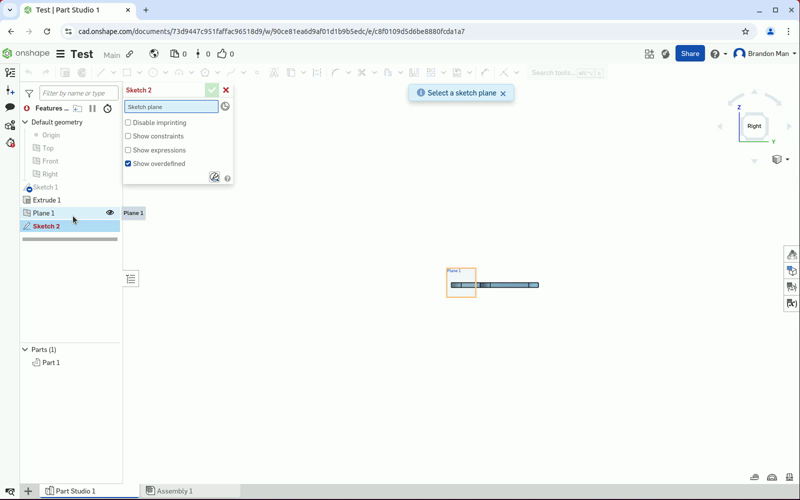
click(73, 215)
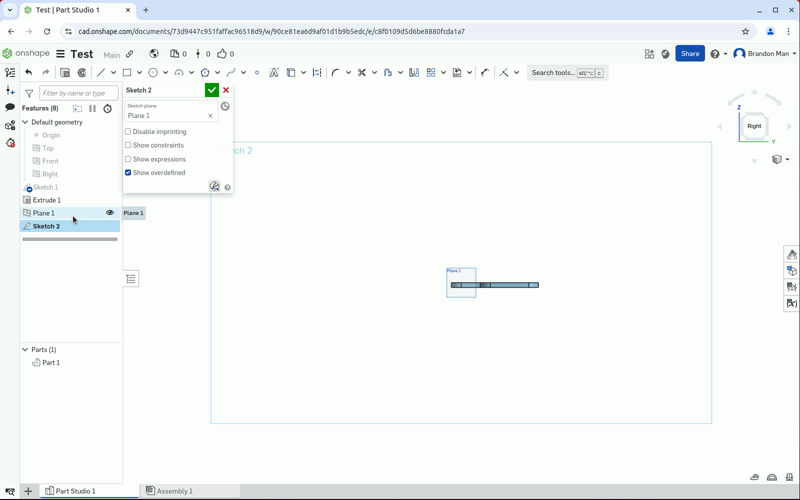
mouse_move(73, 352)
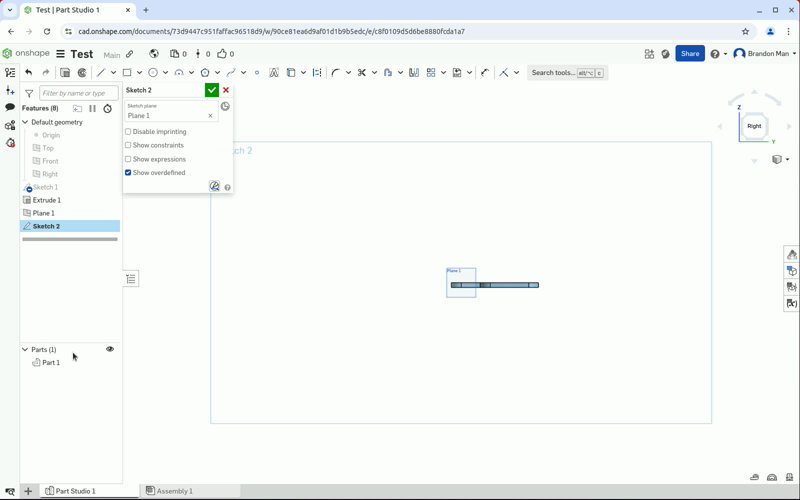
key(y)
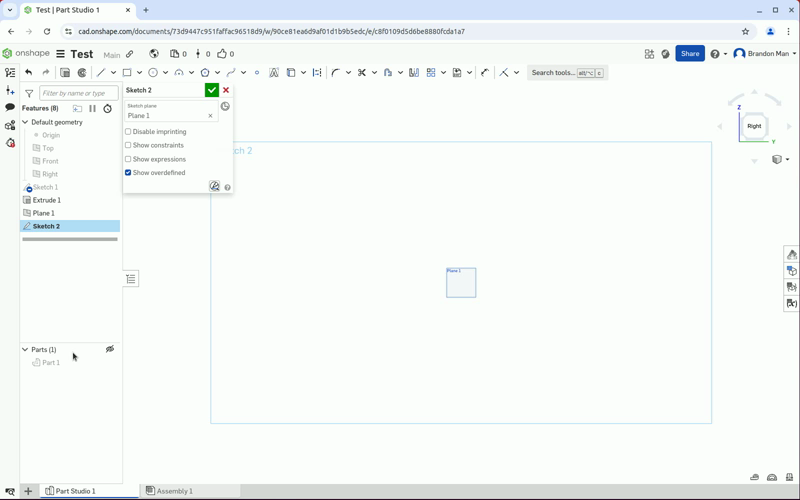
key(l)
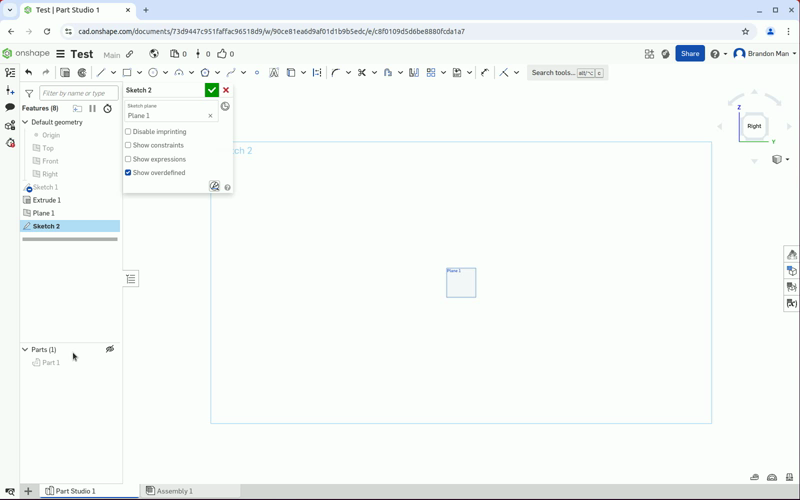
key_down(shift)
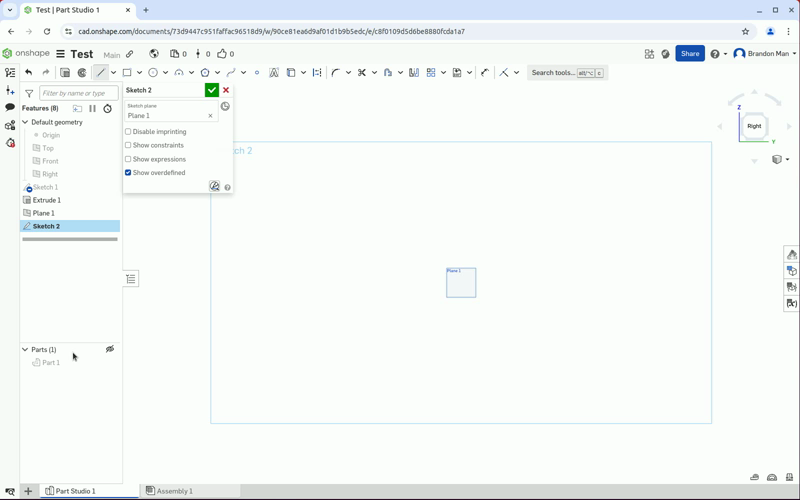
mouse_move(480, 282)
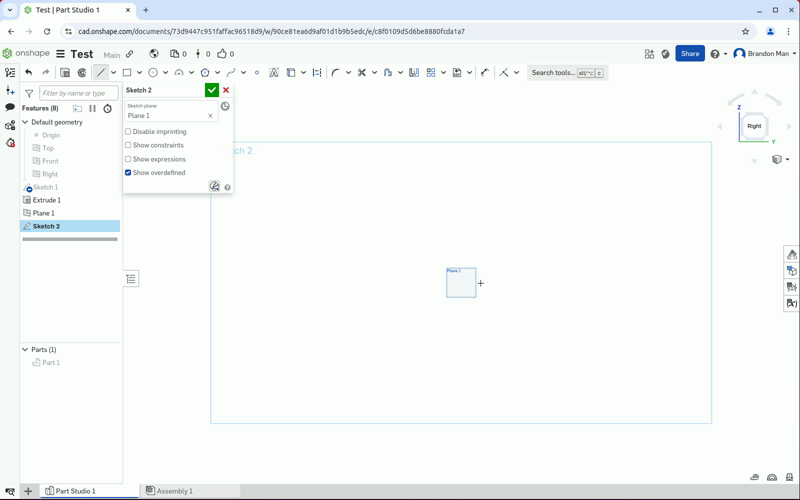
click(480, 282)
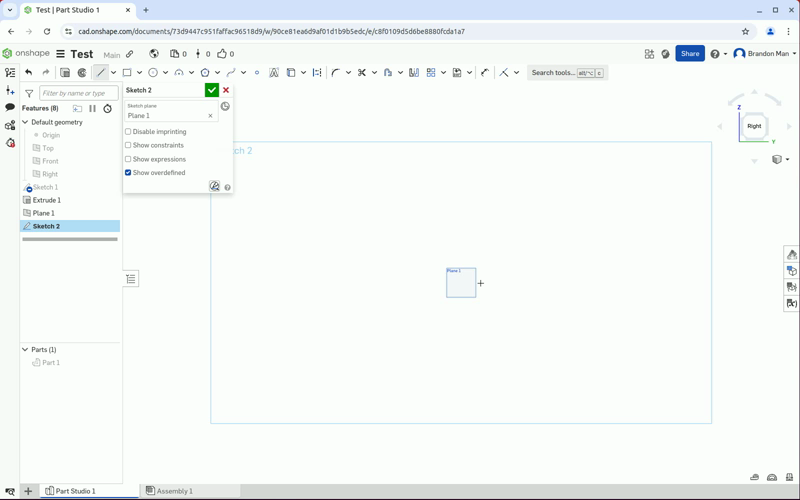
key_up(shift)
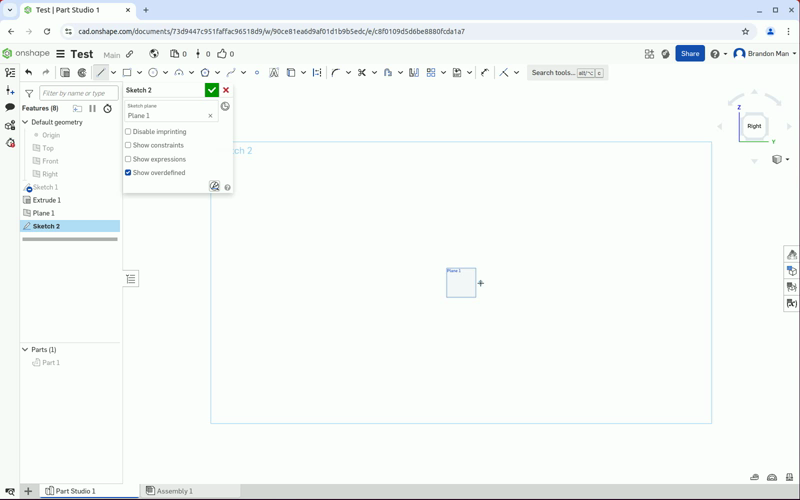
key_down(shift)
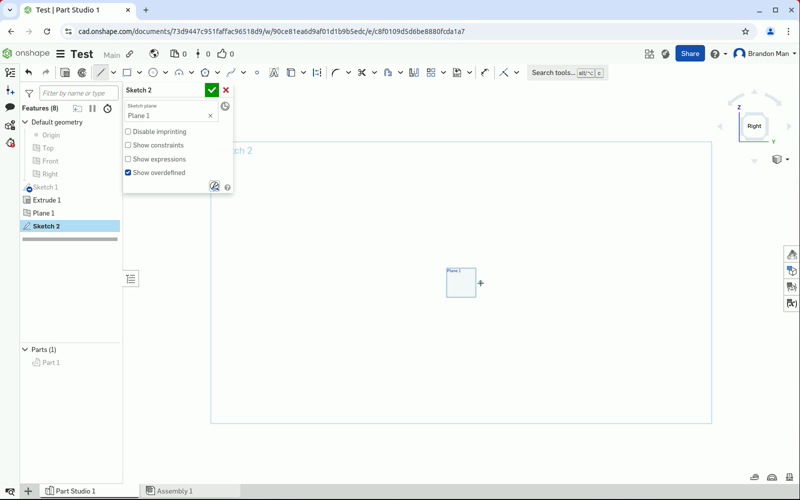
mouse_move(510, 282)
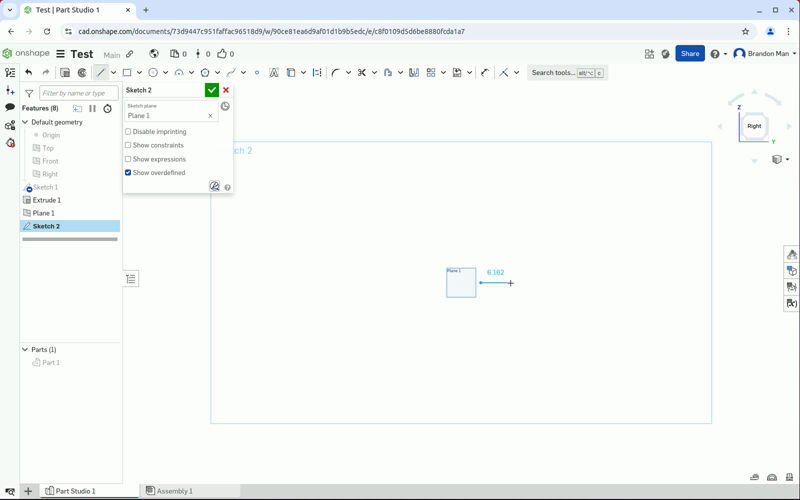
mouse_move(500, 282)
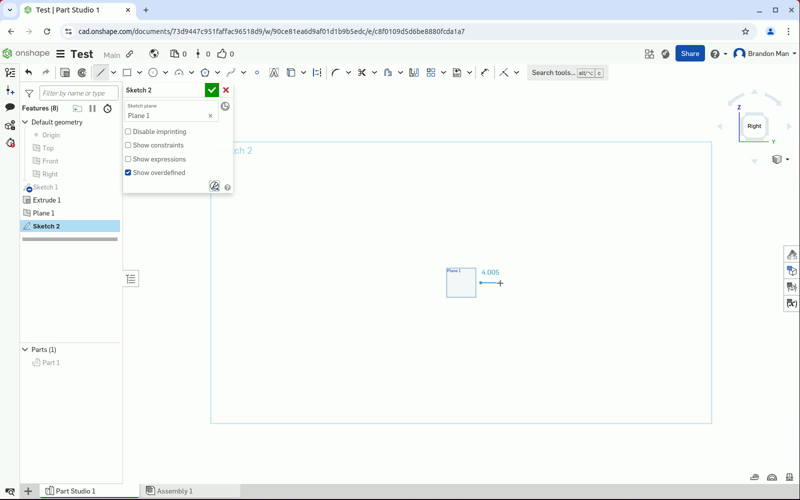
click(500, 282)
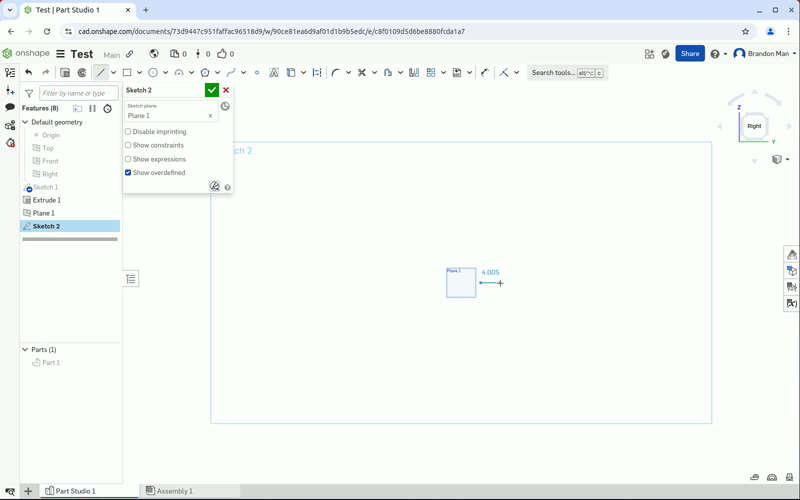
key_up(shift)
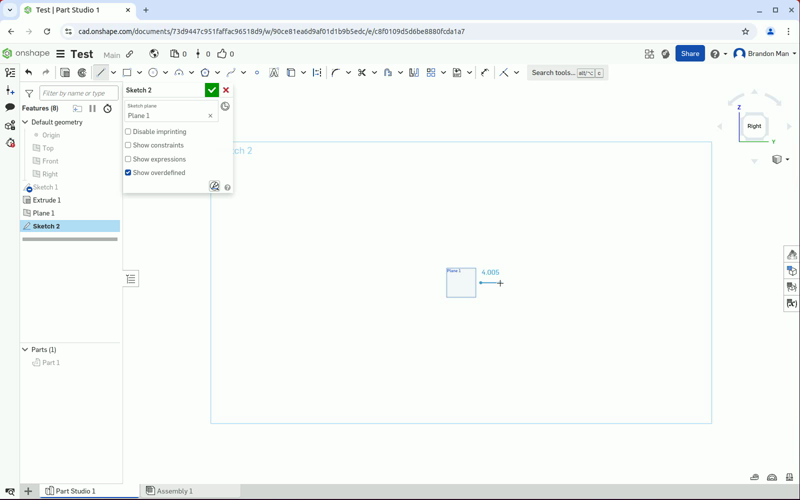
key_down(shift)
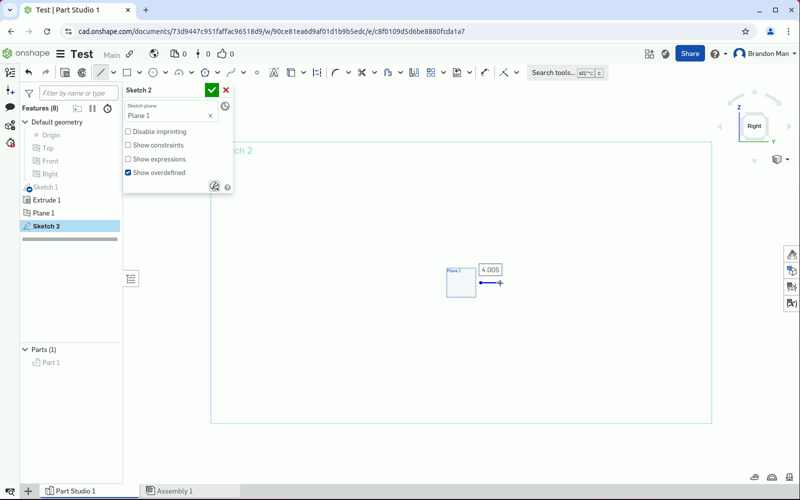
mouse_move(530, 282)
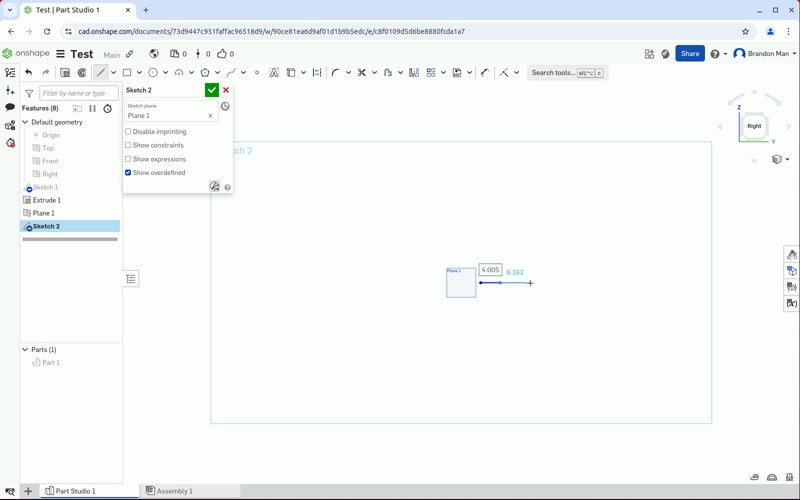
mouse_move(500, 252)
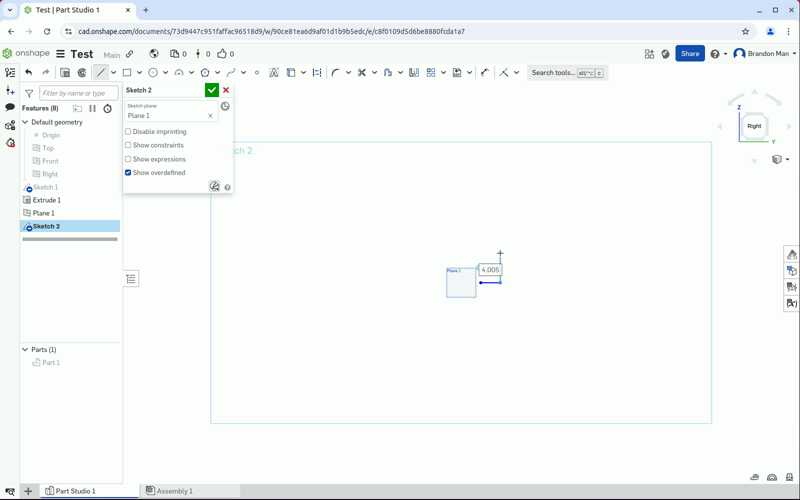
click(500, 252)
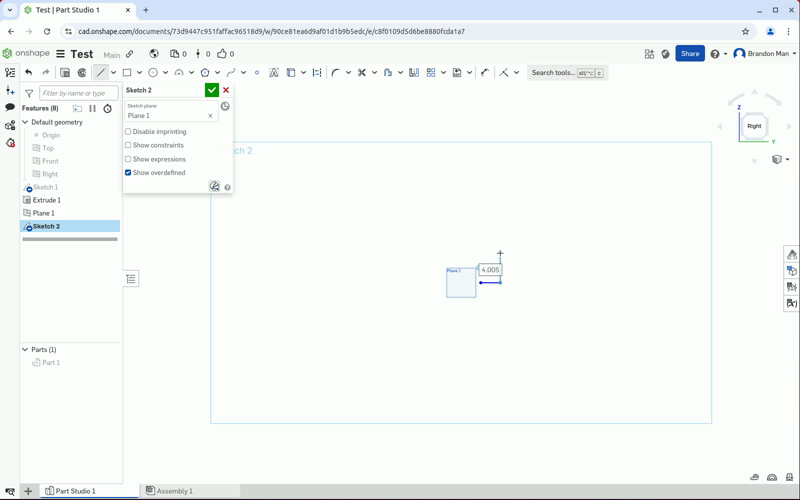
key_up(shift)
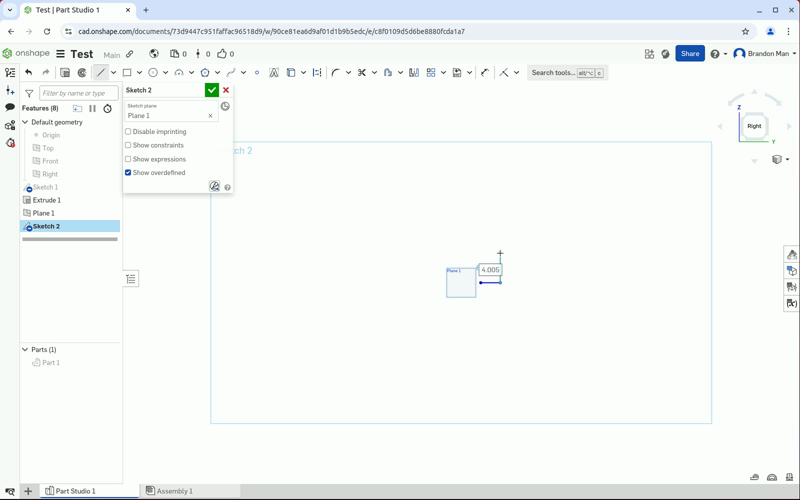
key_down(shift)
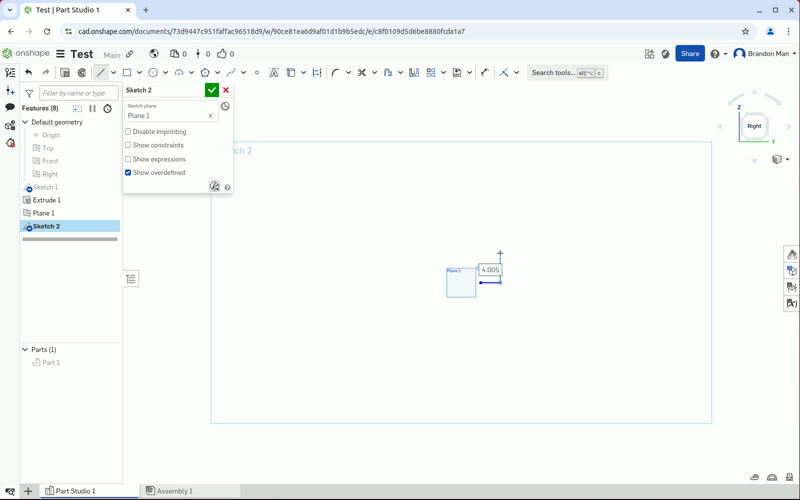
mouse_move(530, 252)
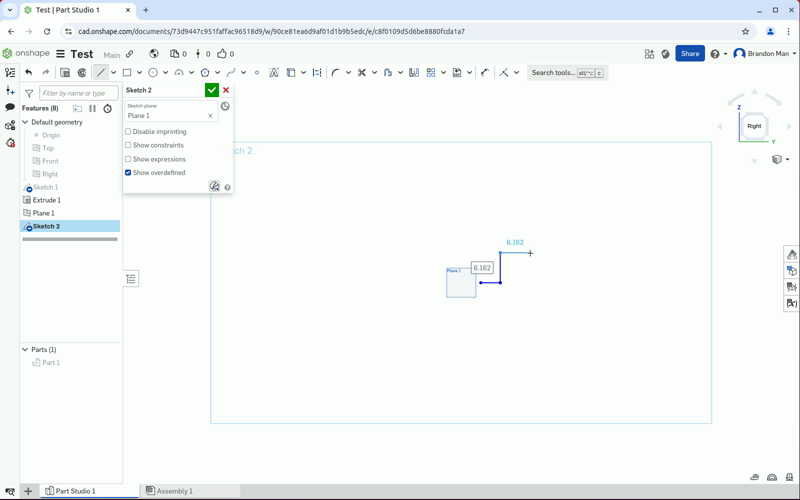
mouse_move(539, 210)
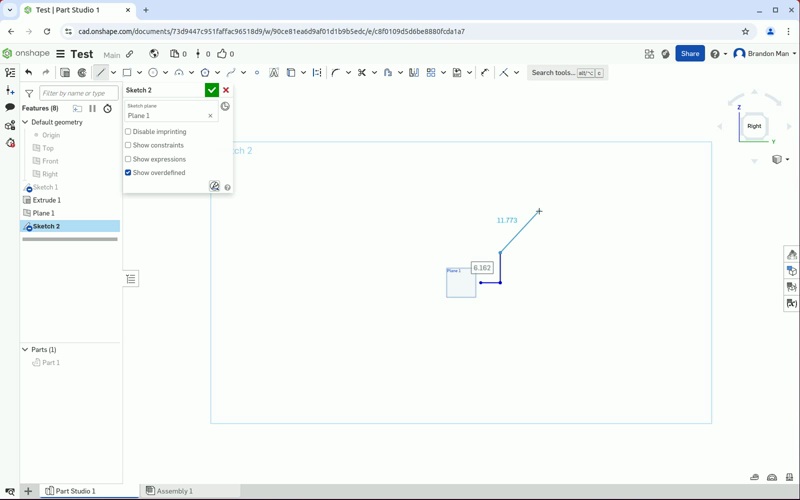
click(539, 210)
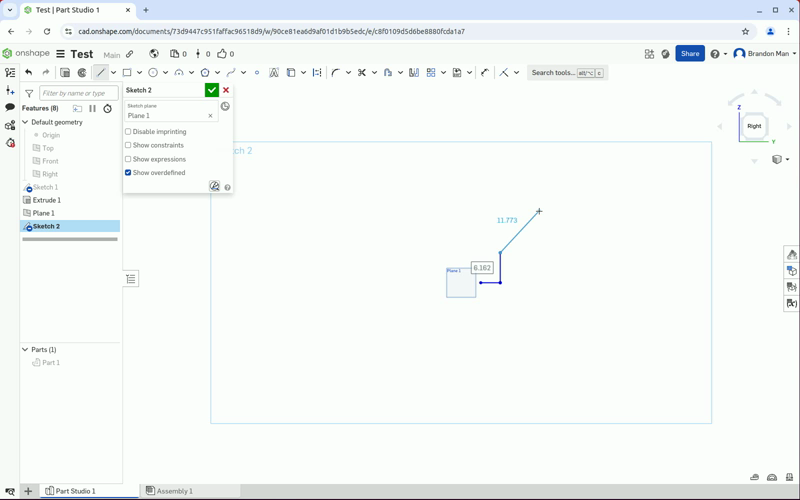
key_up(shift)
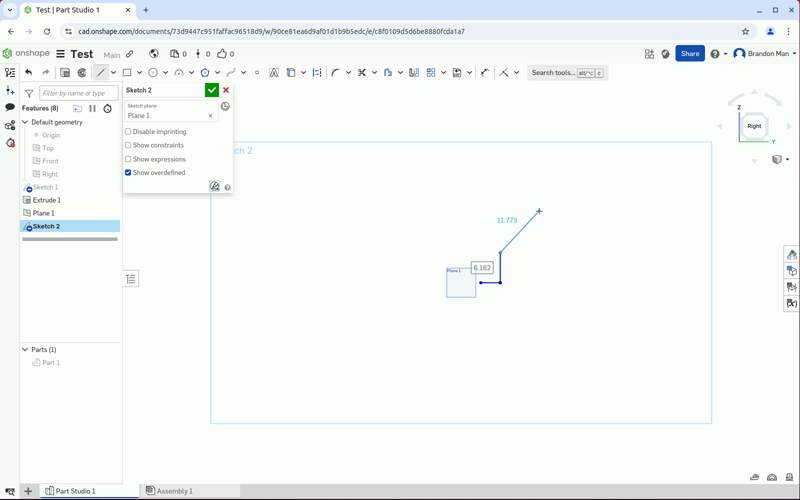
key_down(shift)
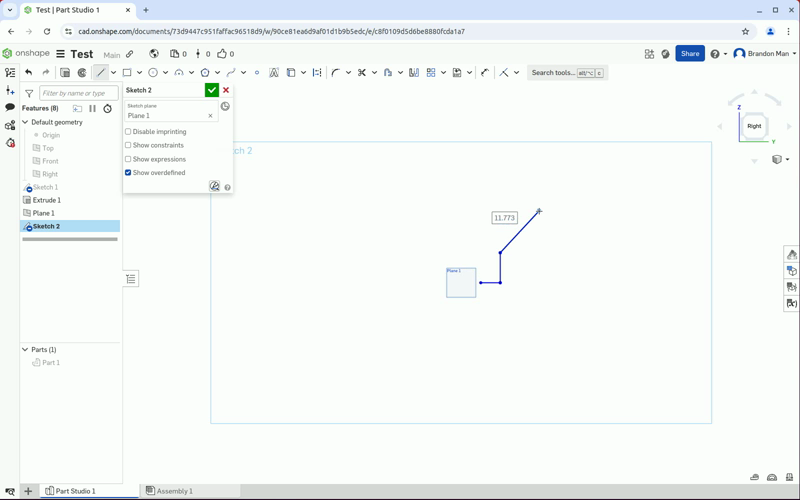
mouse_move(569, 210)
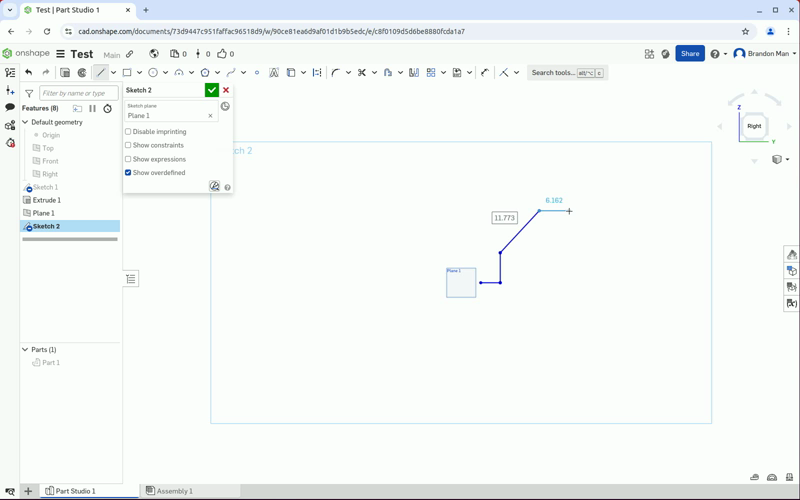
mouse_move(573, 210)
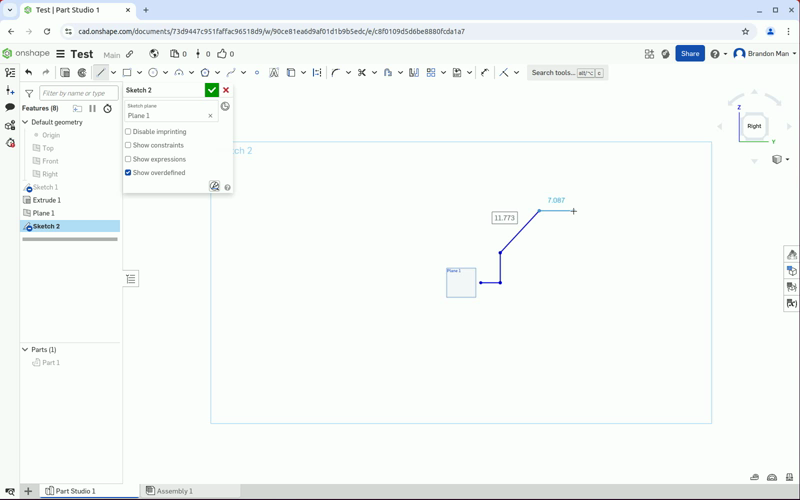
click(573, 210)
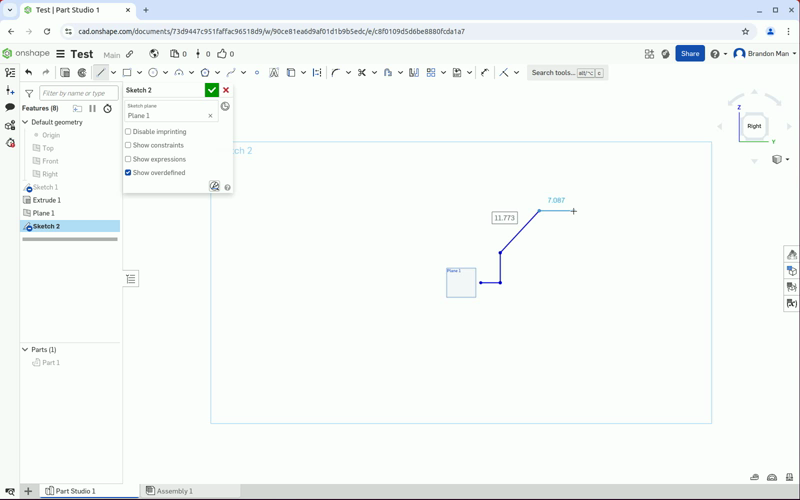
key_up(shift)
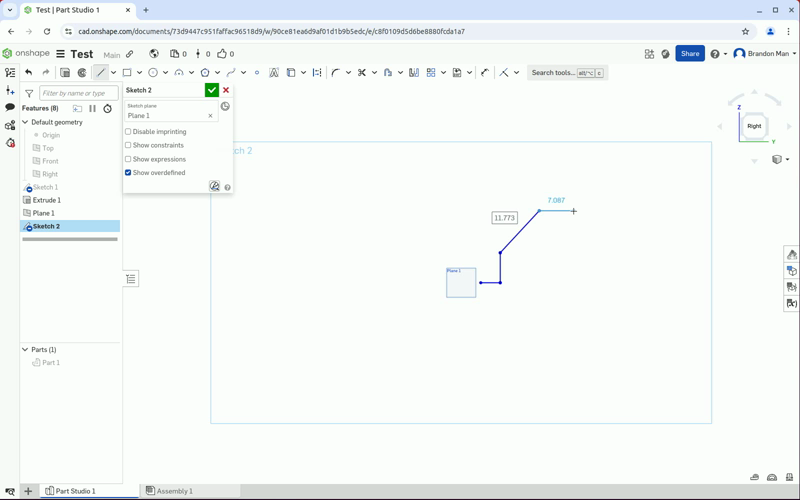
key_down(shift)
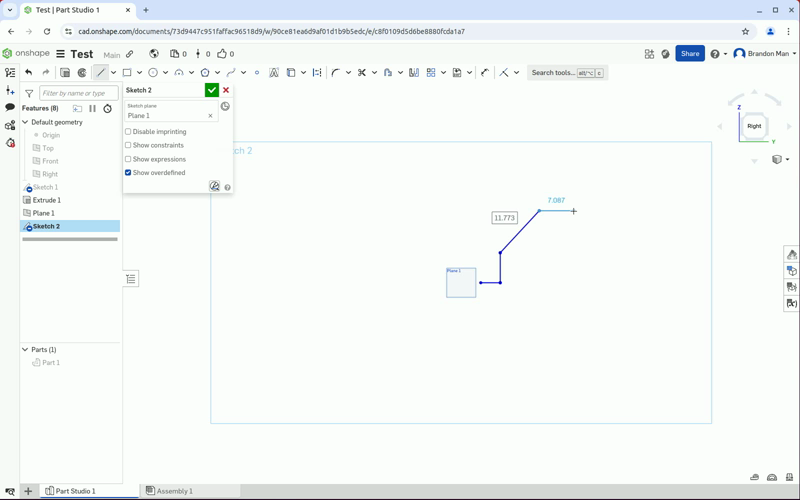
mouse_move(589, 210)
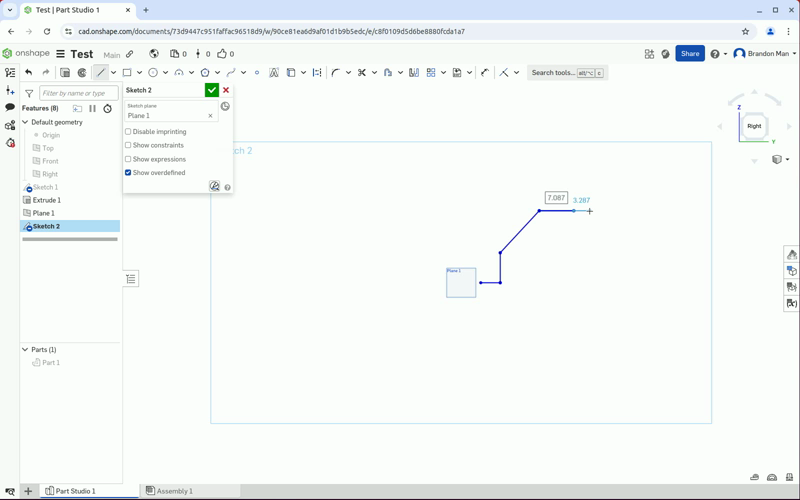
mouse_move(573, 201)
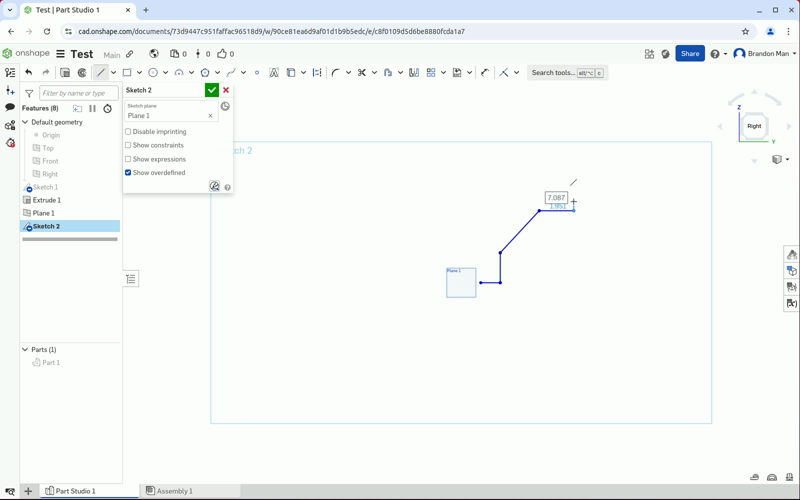
click(573, 201)
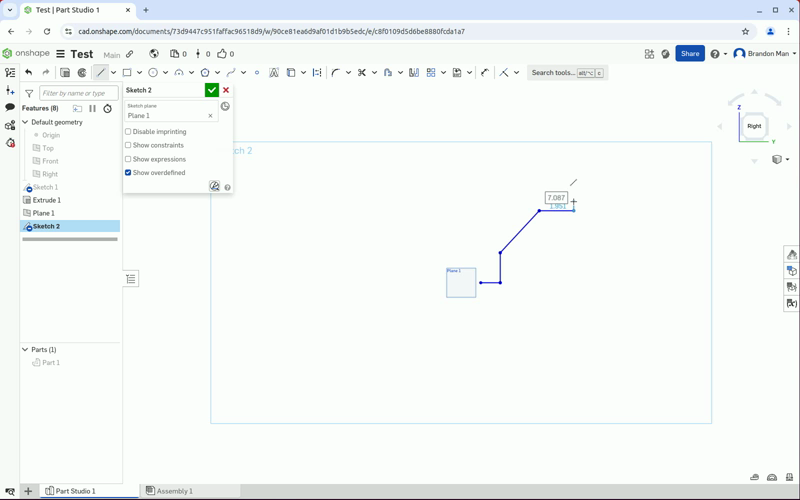
key_up(shift)
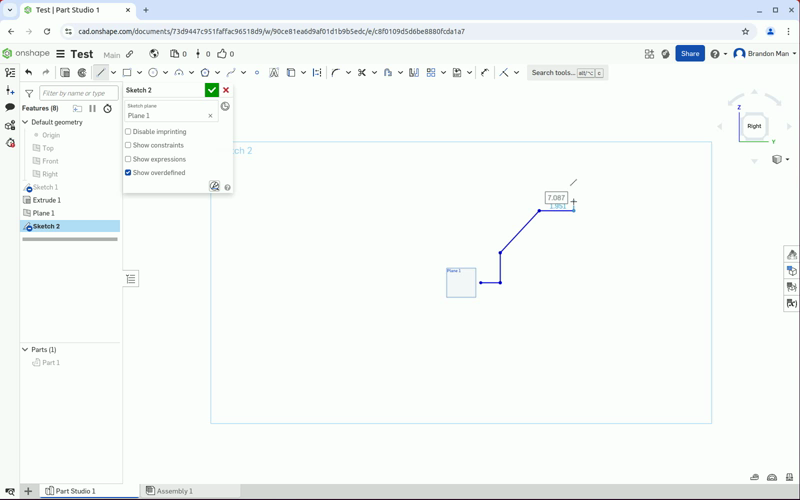
key_down(shift)
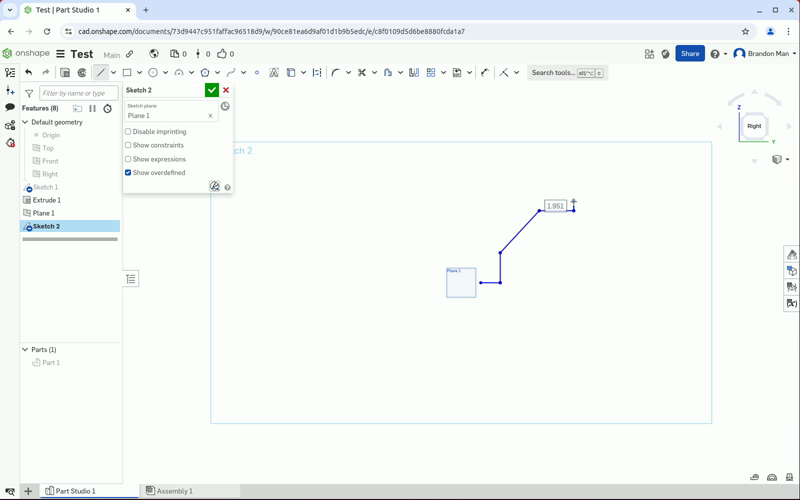
mouse_move(589, 201)
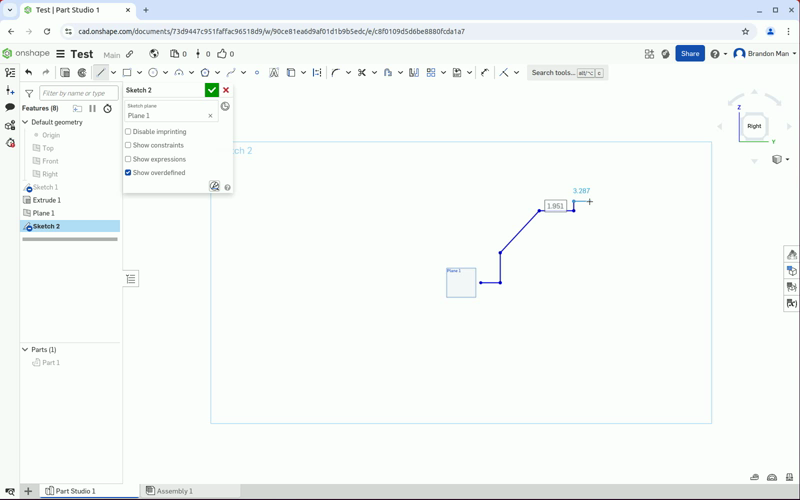
mouse_move(535, 201)
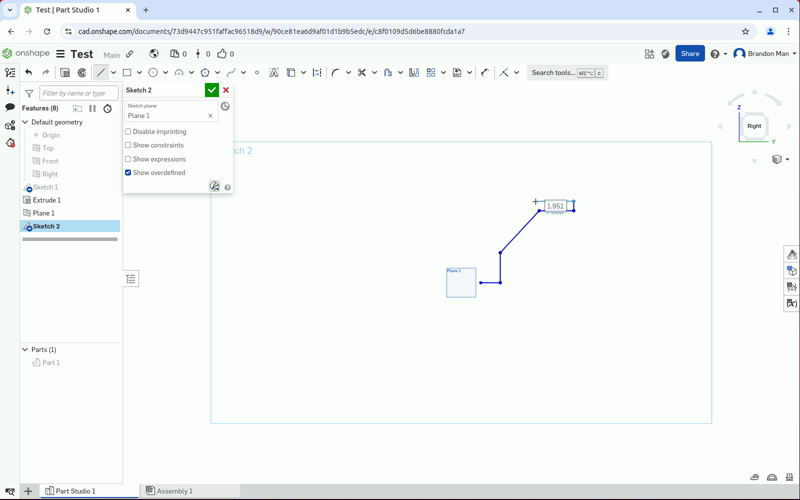
click(535, 201)
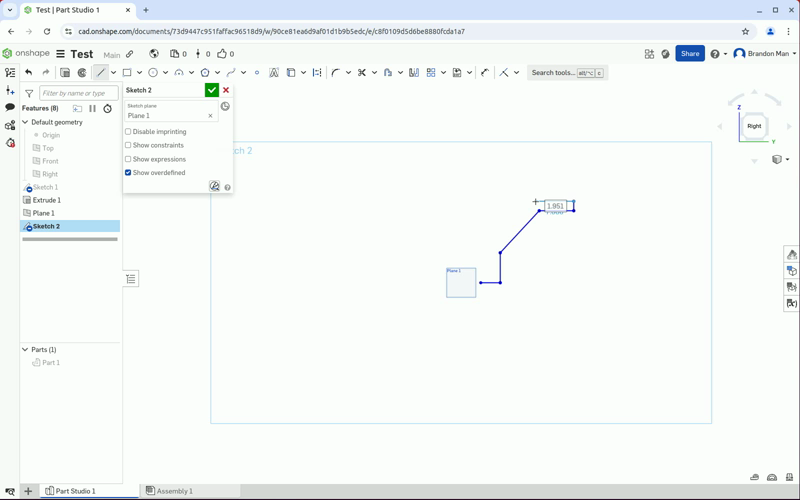
key_up(shift)
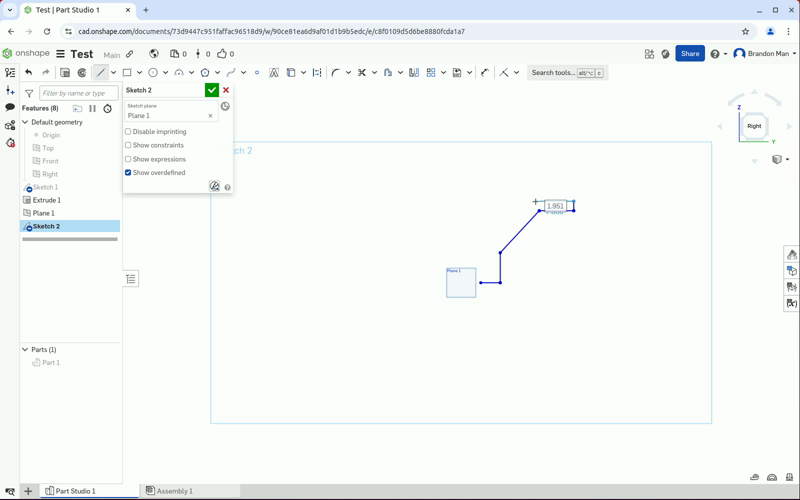
key_down(shift)
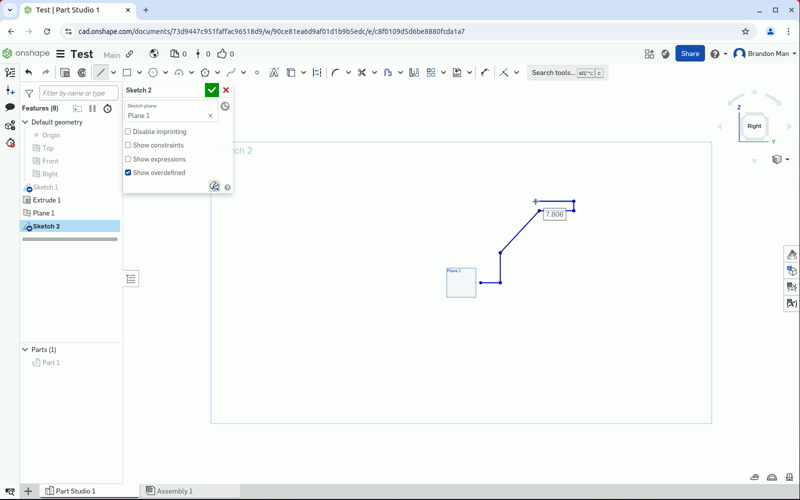
mouse_move(480, 258)
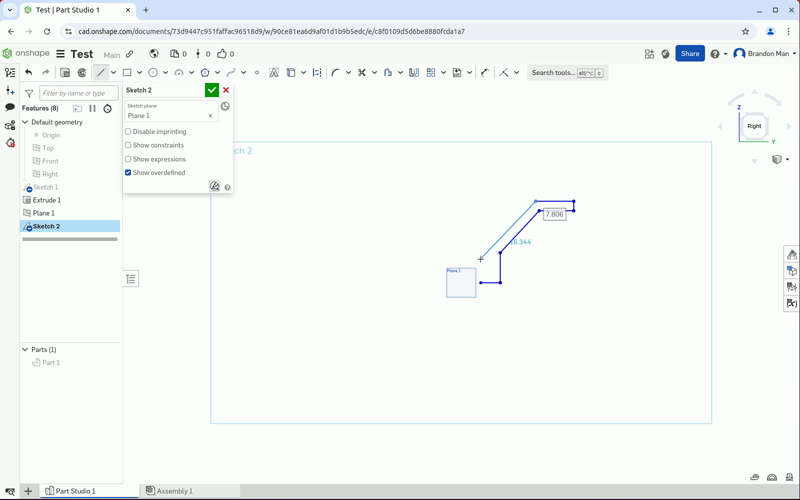
click(480, 258)
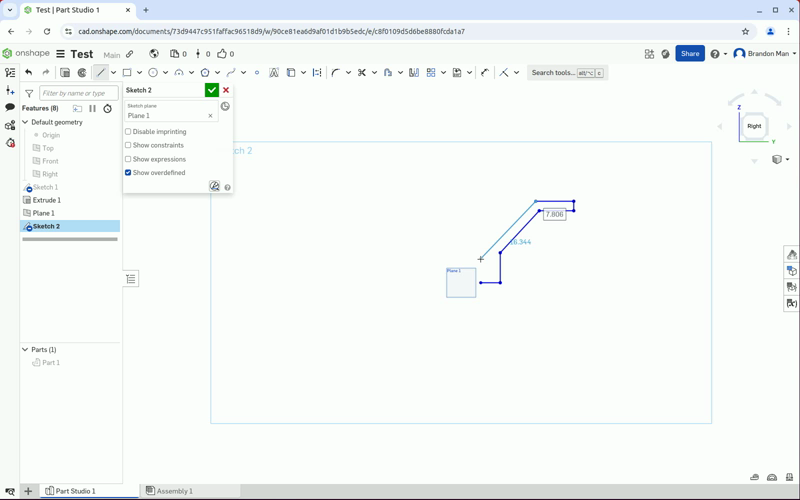
key_up(shift)
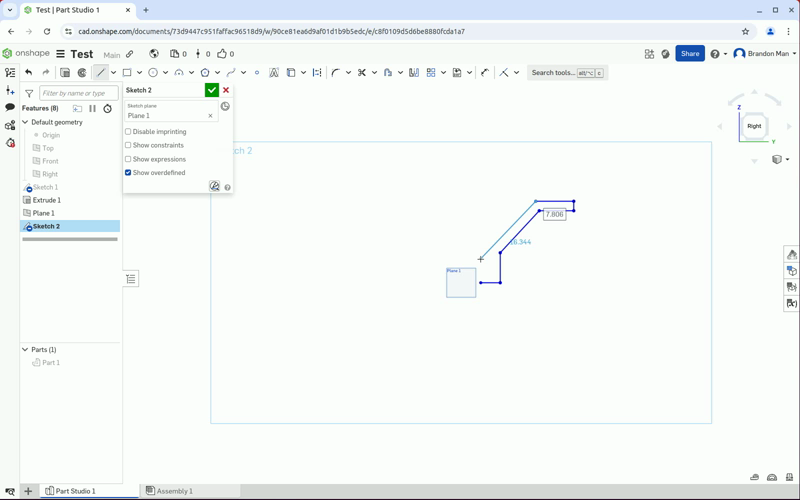
mouse_move(510, 258)
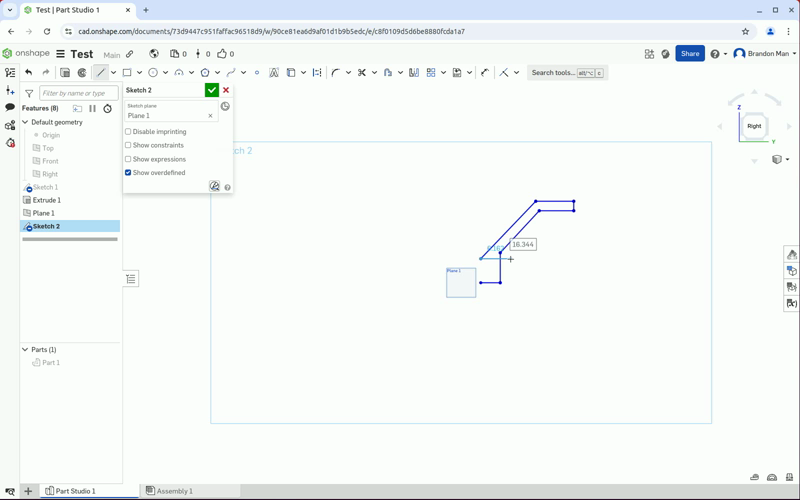
key_down(shift)
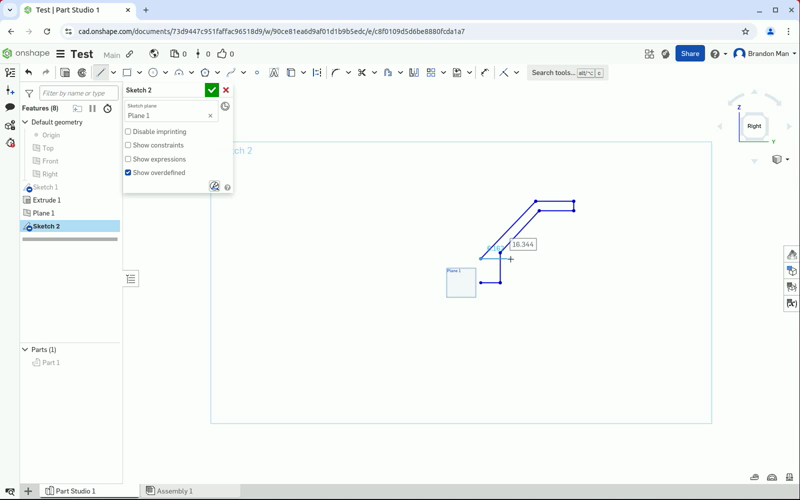
mouse_move(480, 282)
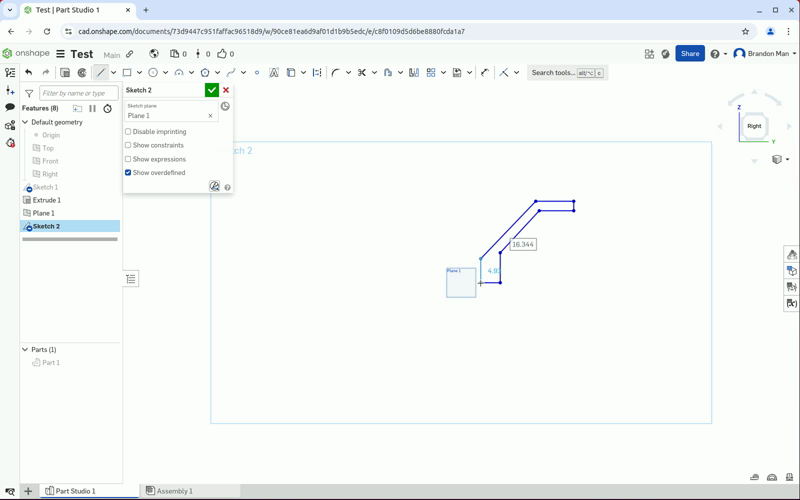
key_up(shift)
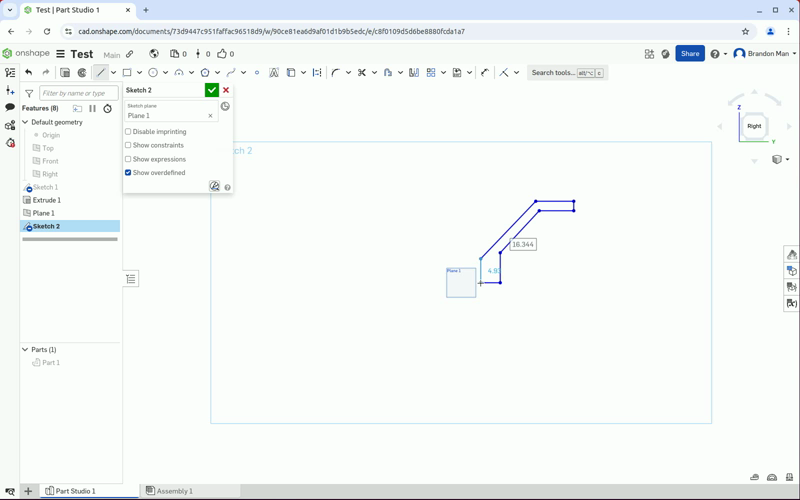
click(480, 282)
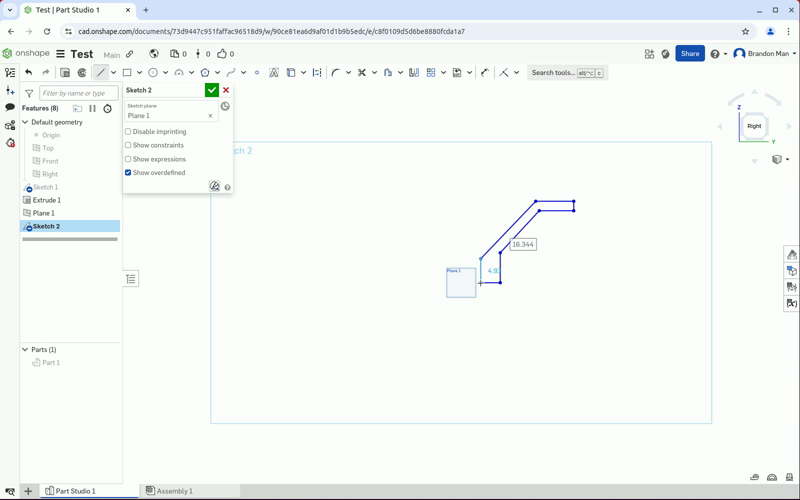
key(esc)
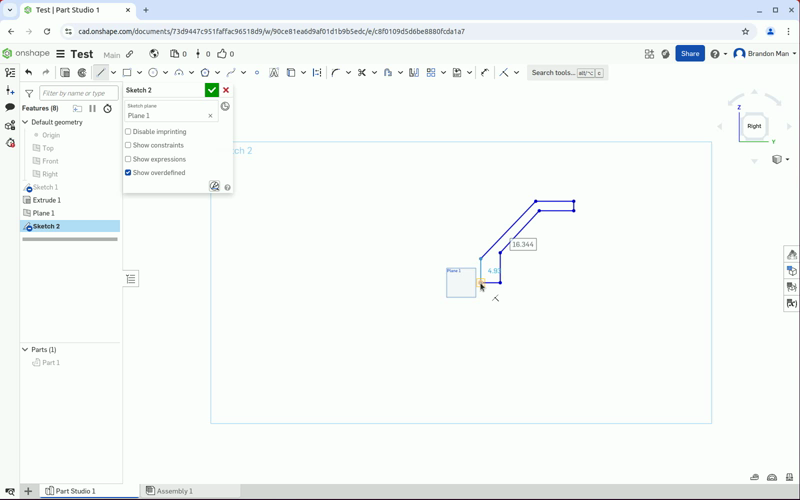
mouse_move(530, 217)
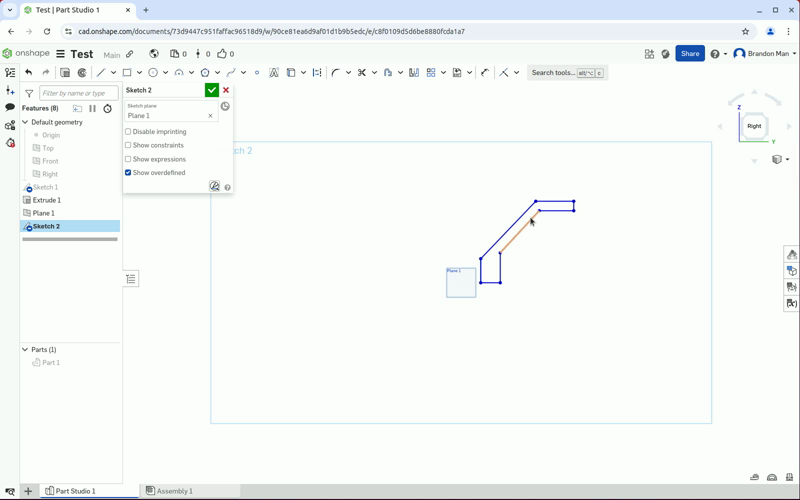
scroll(6)
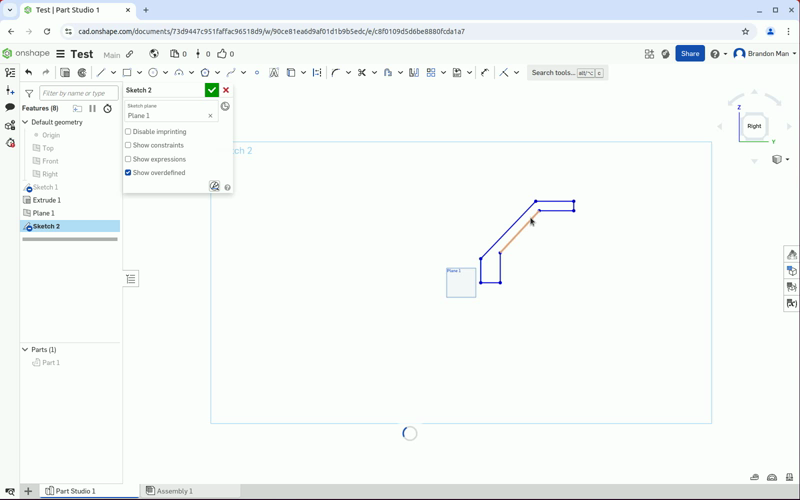
scroll(6)
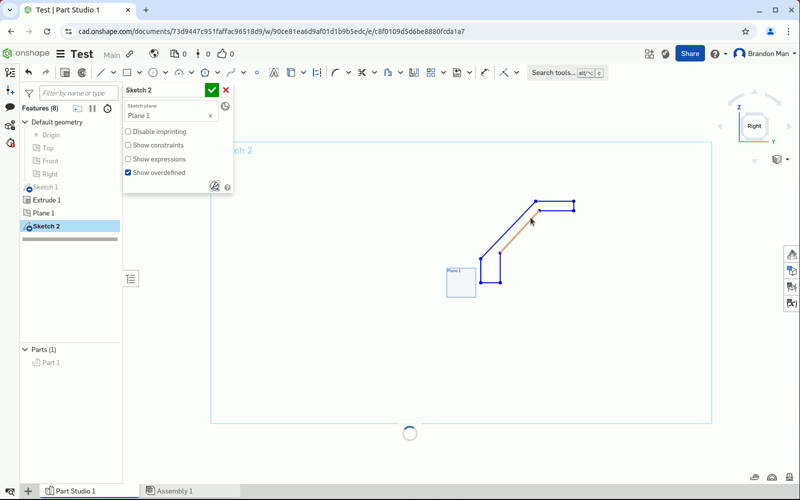
scroll(6)
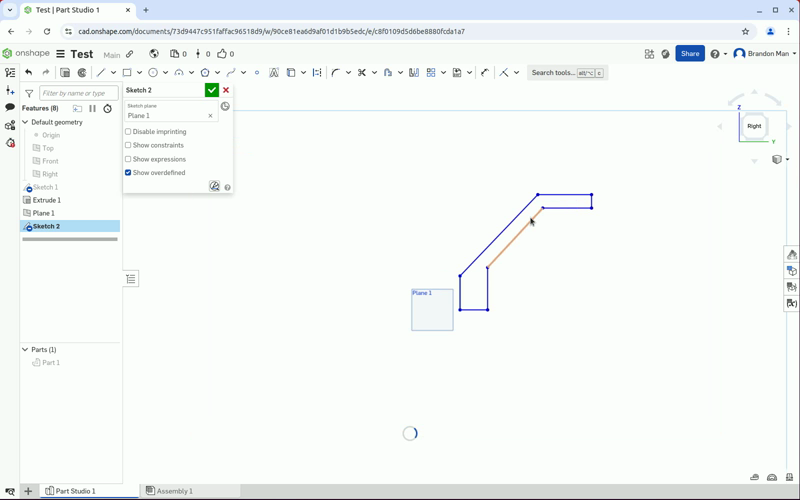
scroll(6)
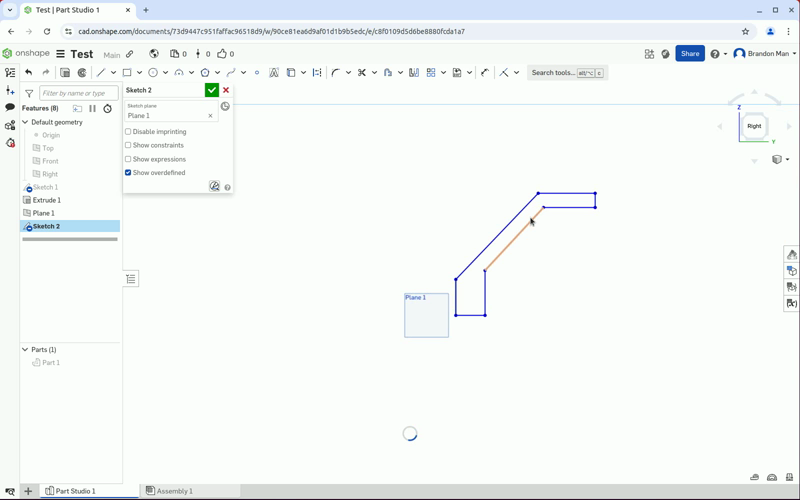
scroll(6)
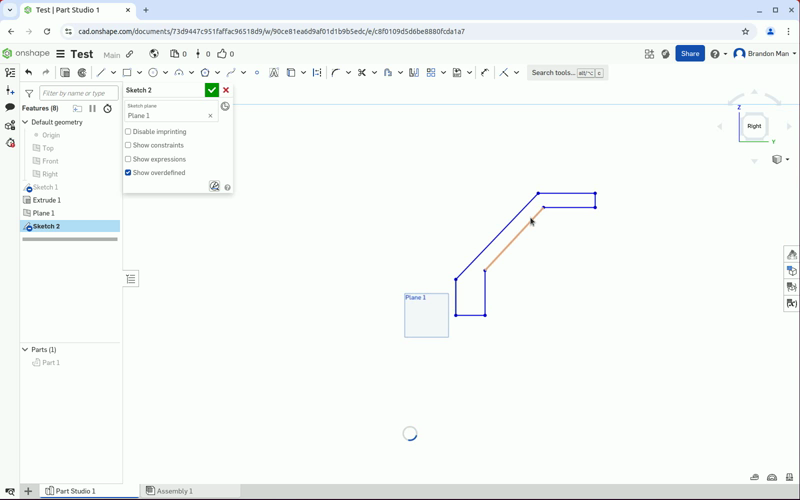
scroll(6)
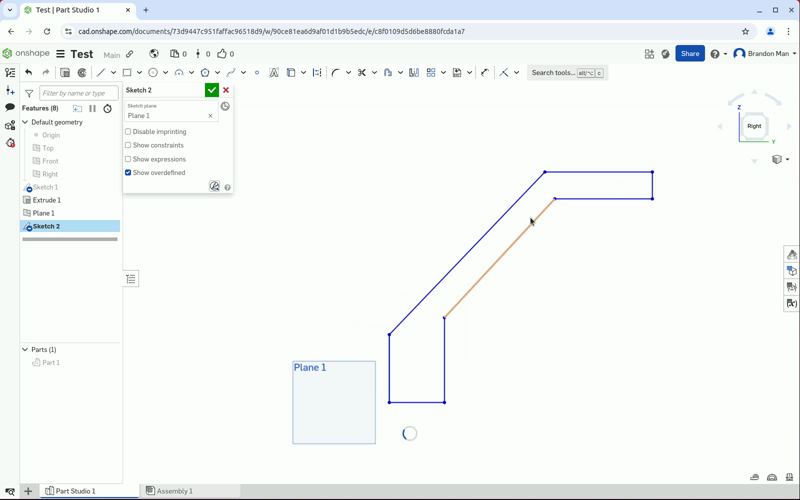
scroll(6)
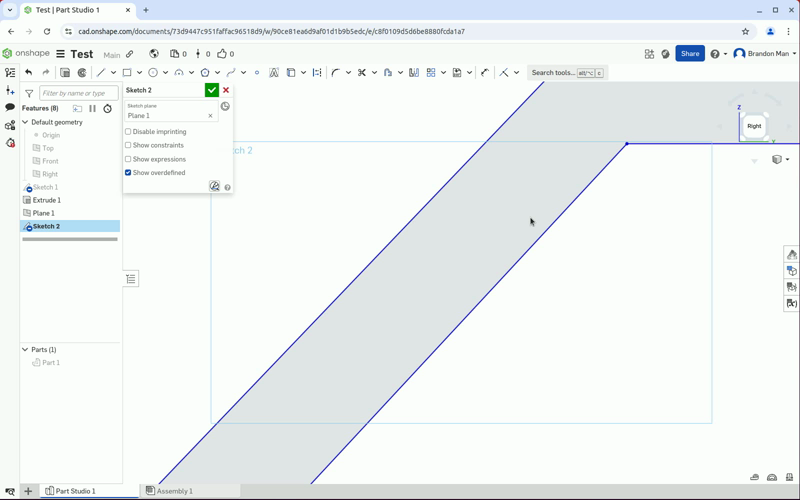
click(530, 217)
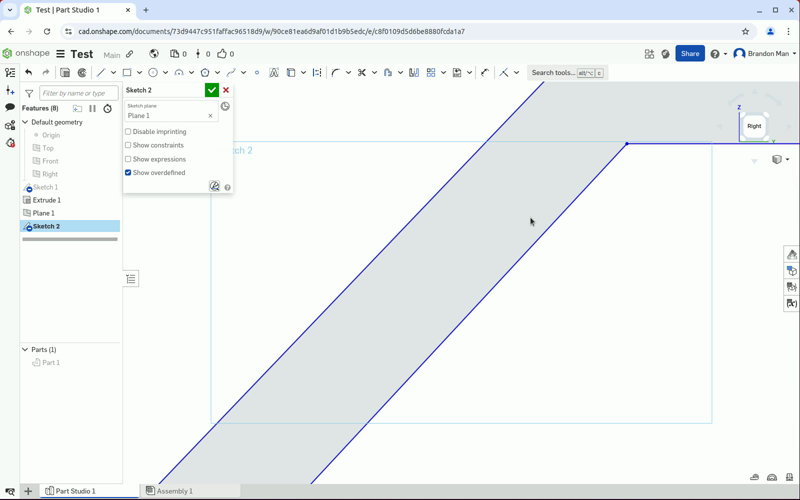
scroll(-6)
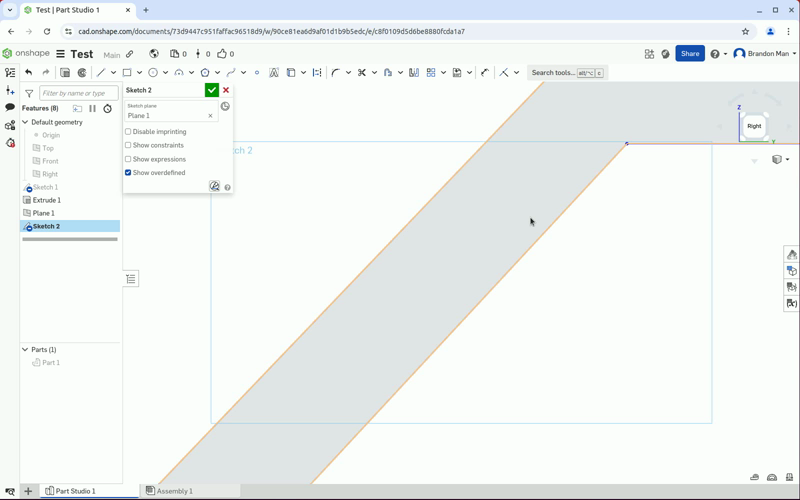
scroll(-6)
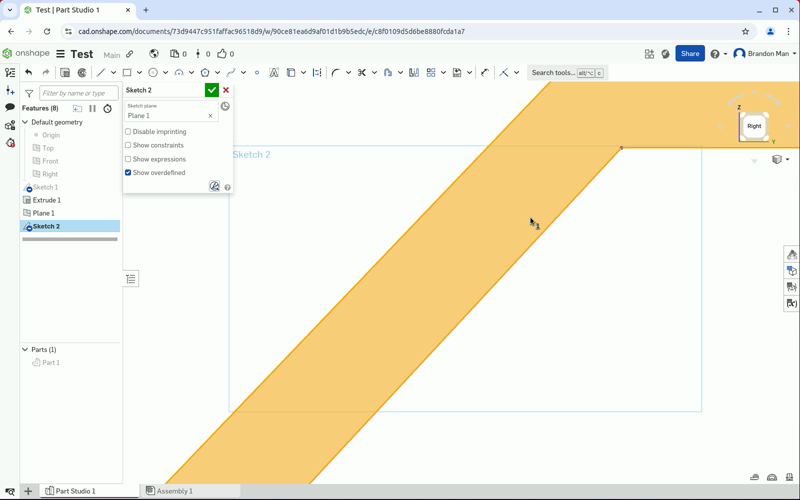
scroll(-6)
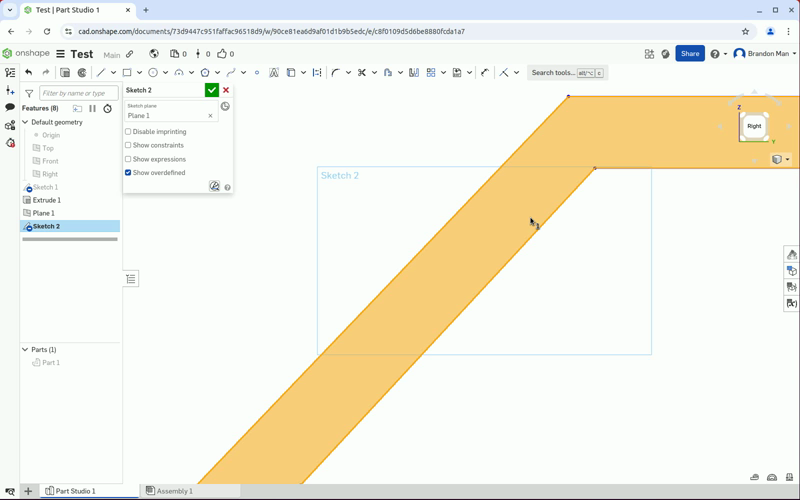
scroll(-6)
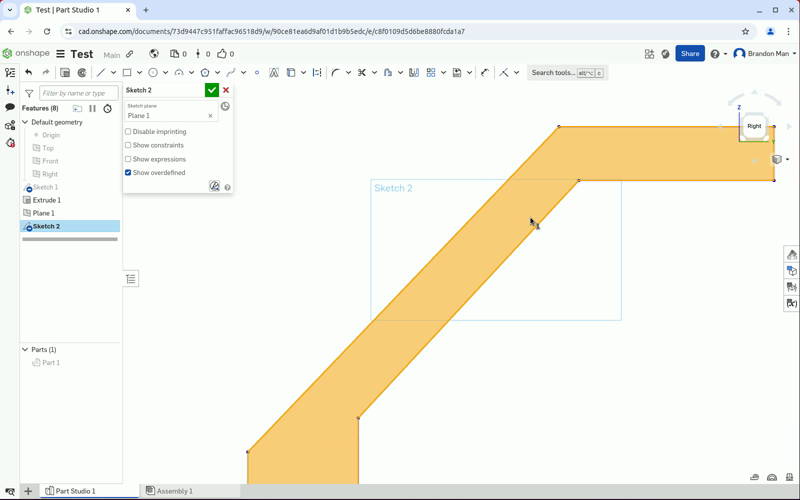
scroll(-6)
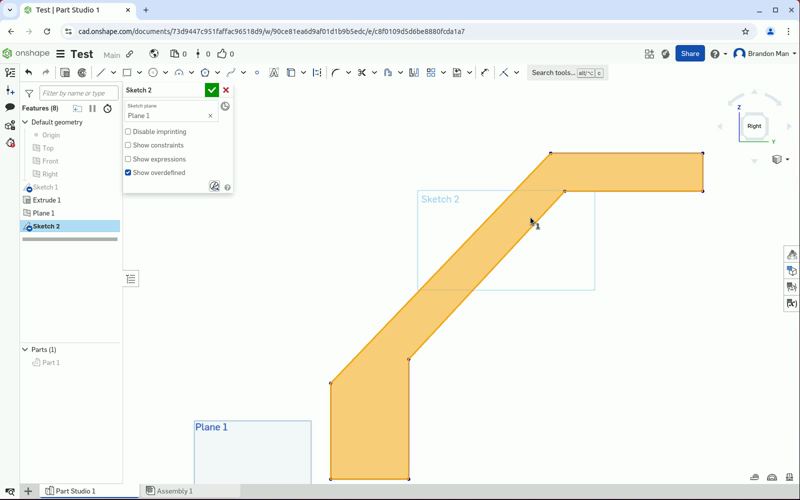
scroll(-6)
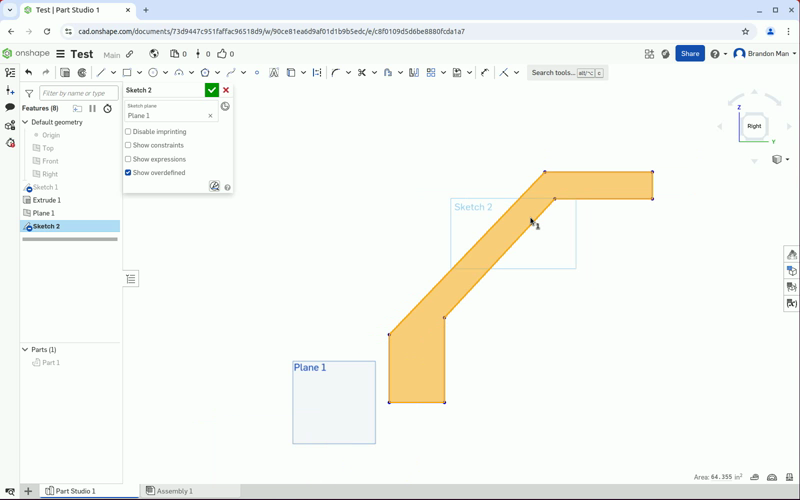
scroll(-6)
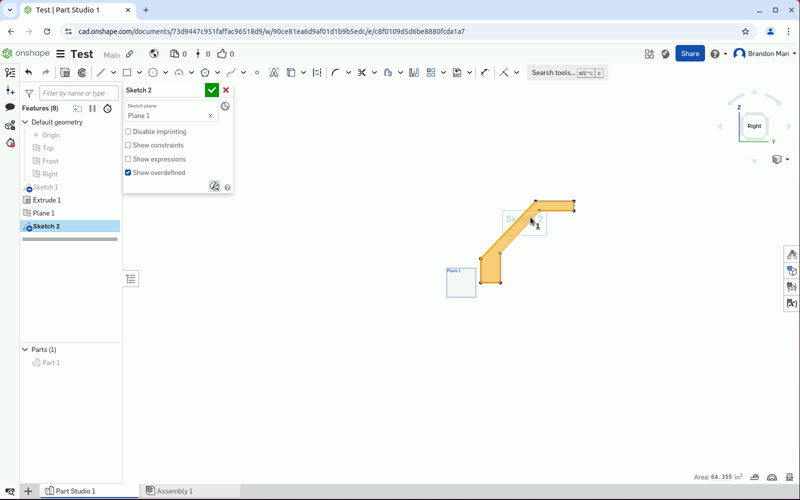
mouse_move(73, 352)
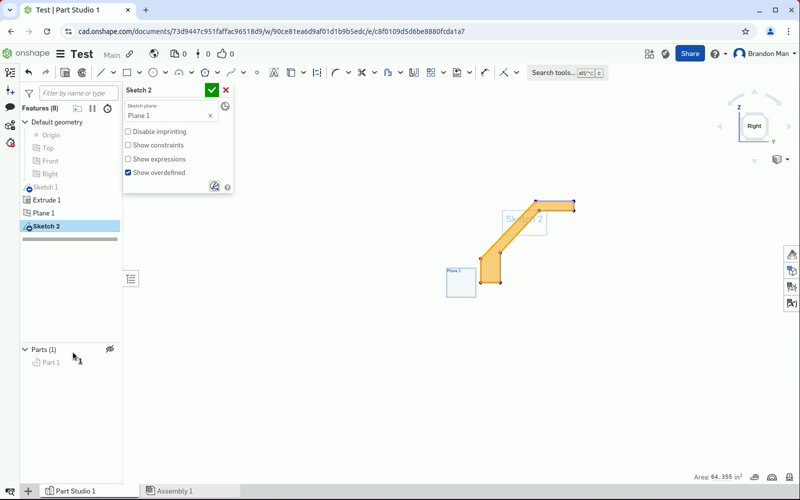
key(shift+y)
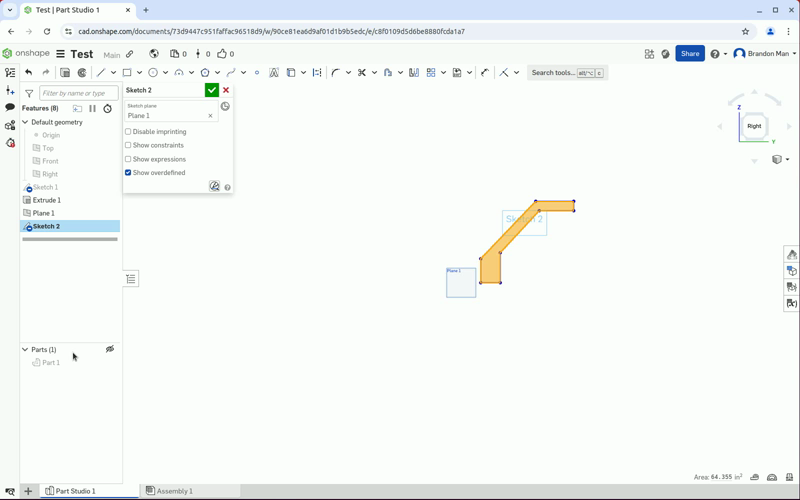
key(shift+e)
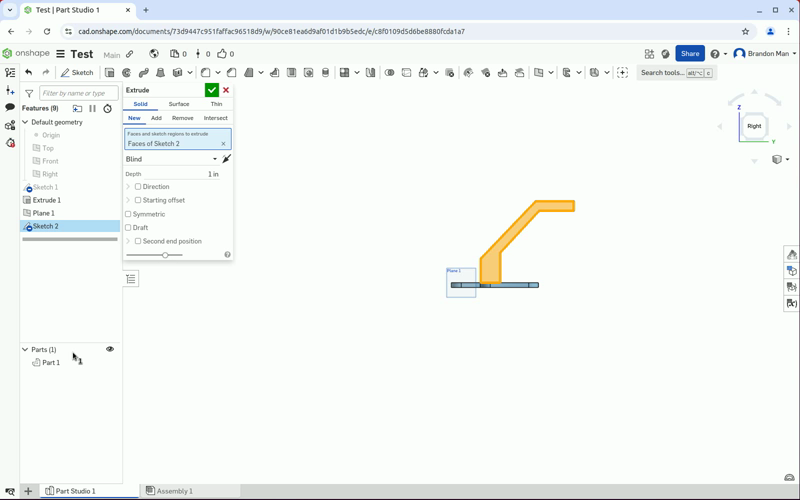
mouse_move(143, 106)
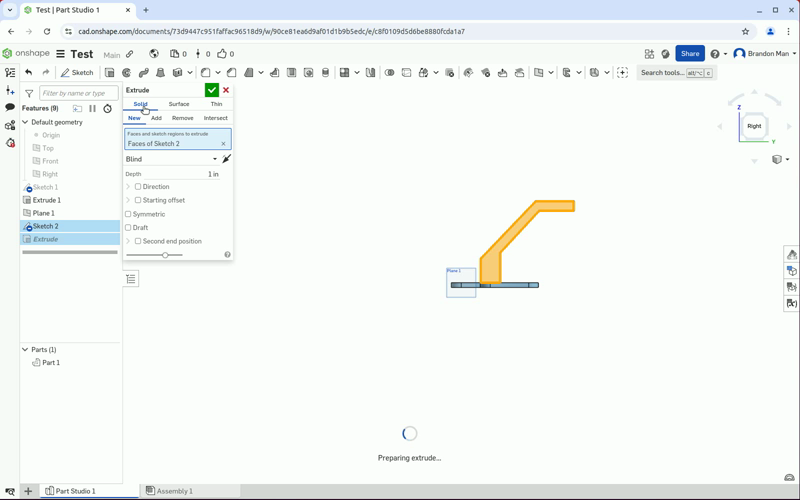
click(143, 106)
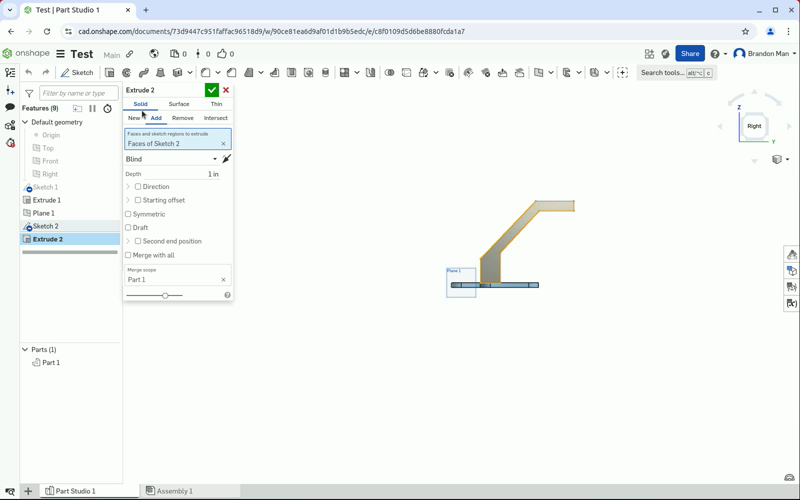
mouse_move(137, 120)
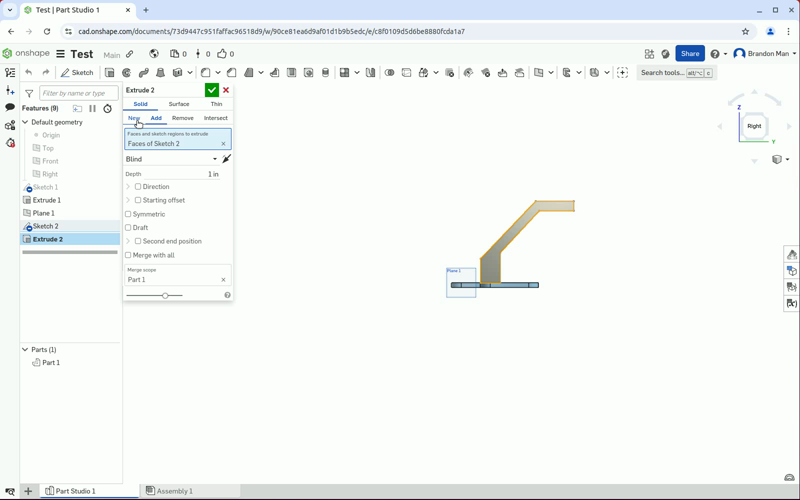
click(137, 120)
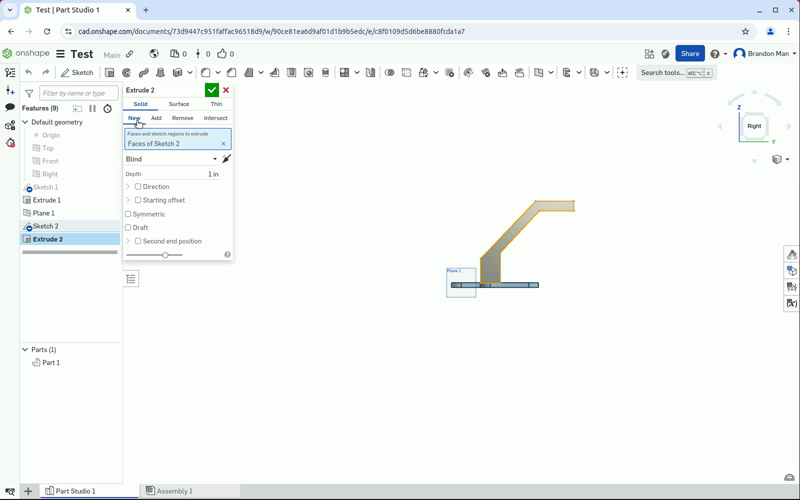
key(tab, 4)
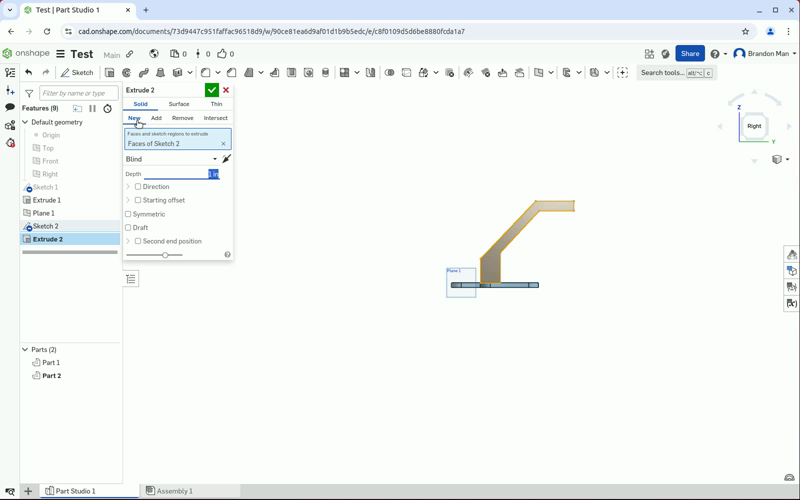
text(12.036)
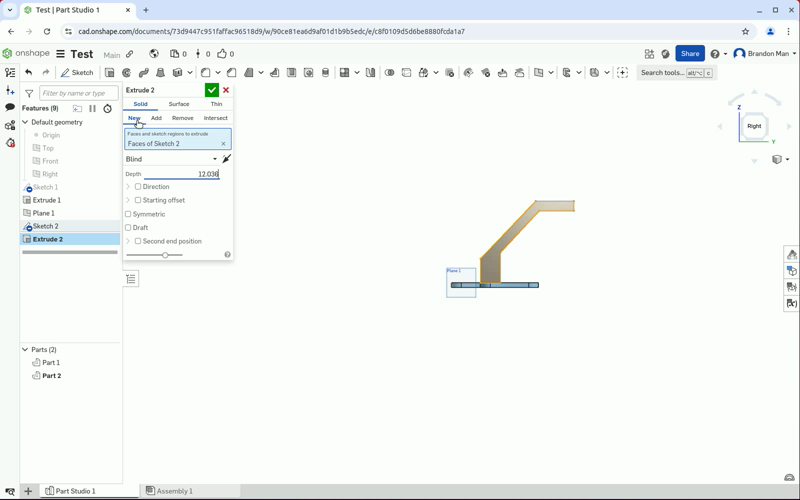
key(enter)
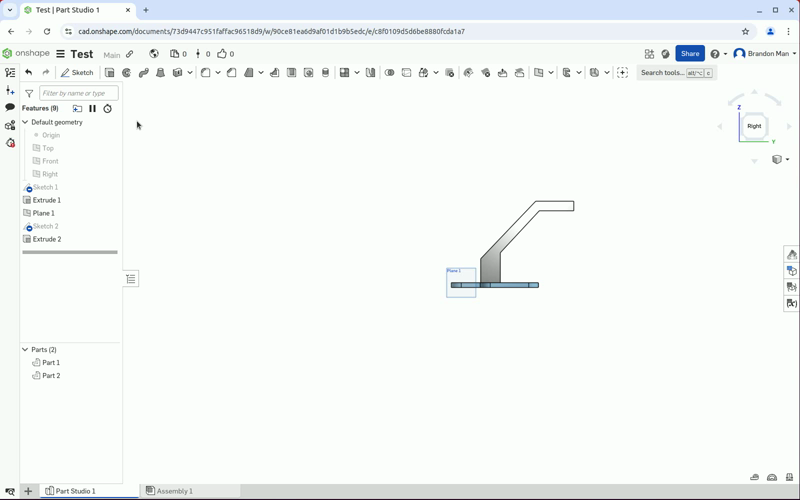
key(shift+h)
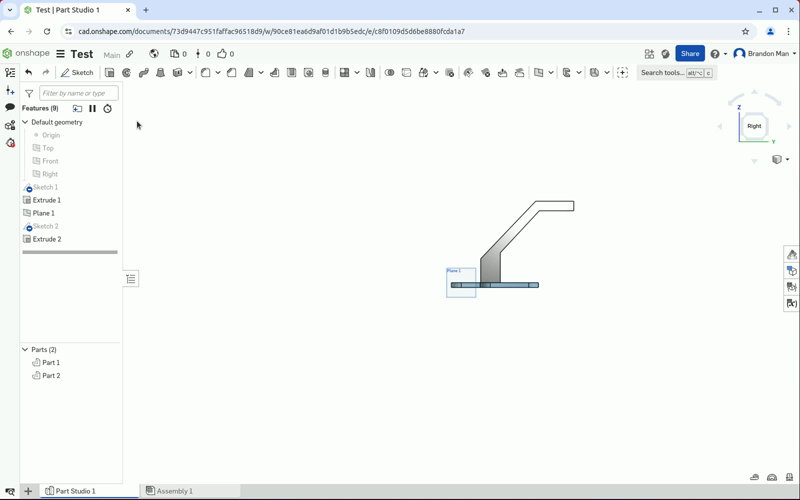
key(shift+h)
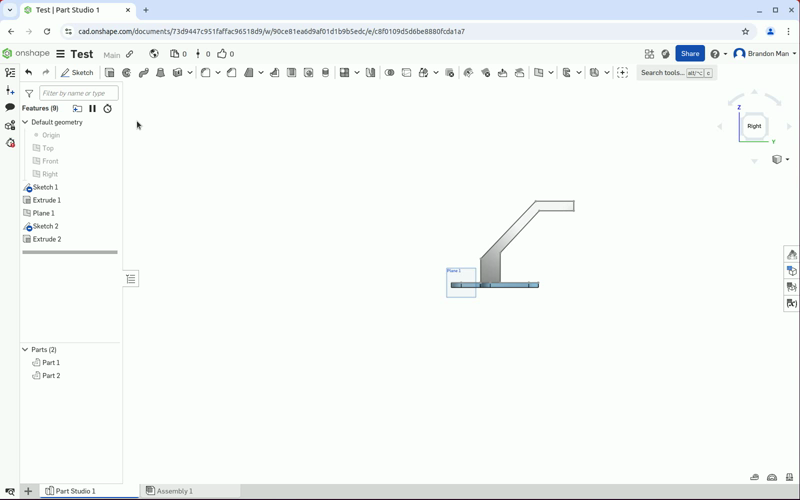
key(shift+7)
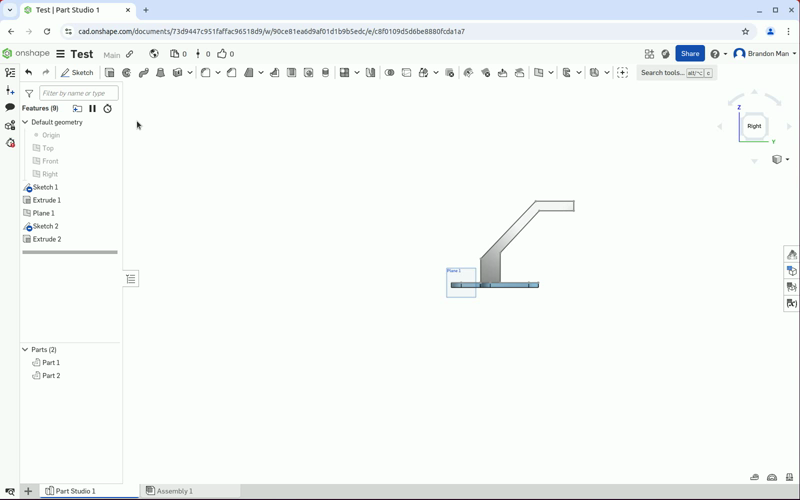
key(right, 2)
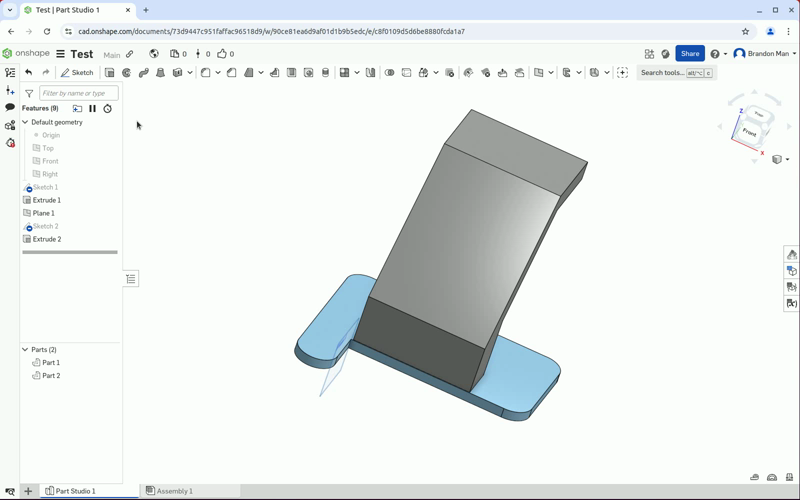
key(down, 2)
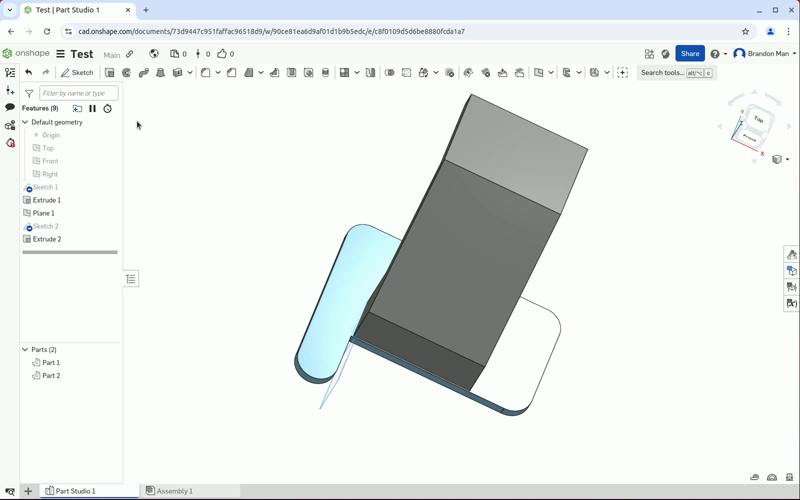
key(up, 2)
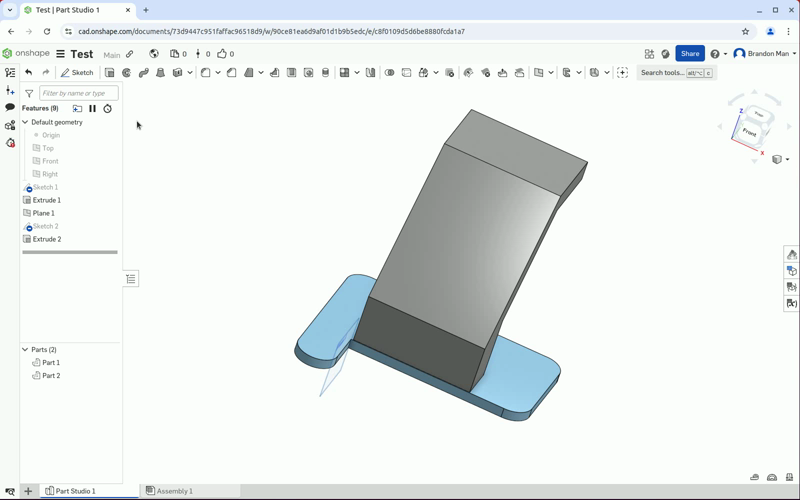
key(left, 2)
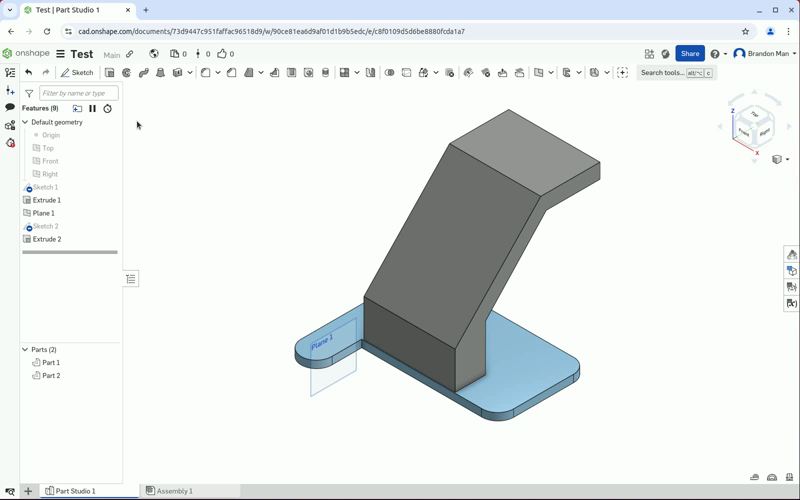
mouse_move(73, 189)
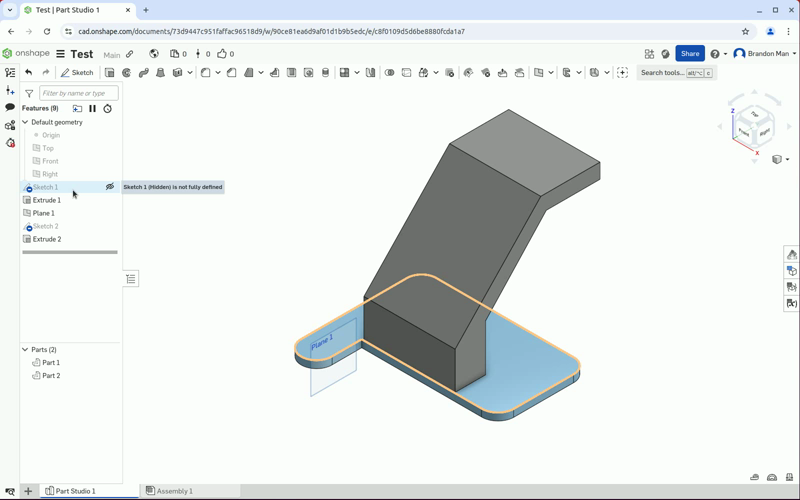
click(73, 189)